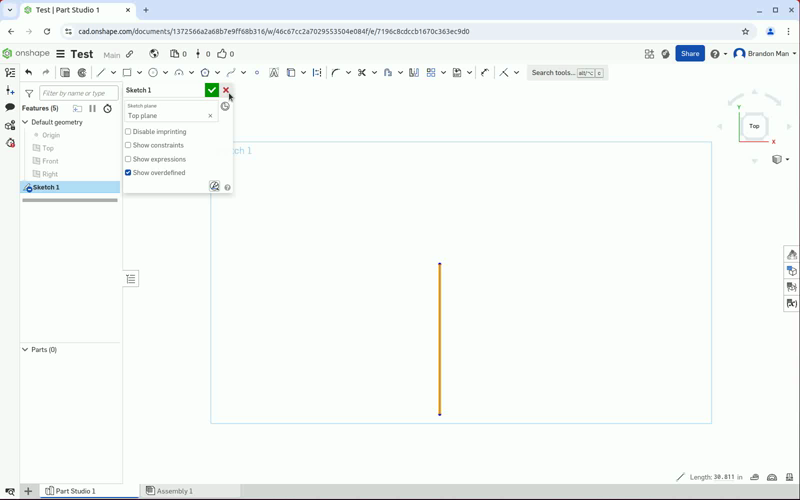
key(shift+h)
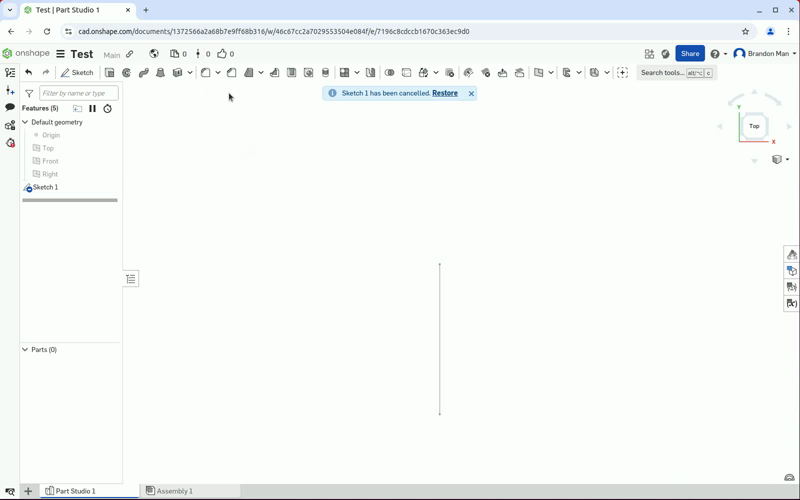
key(shift+s)
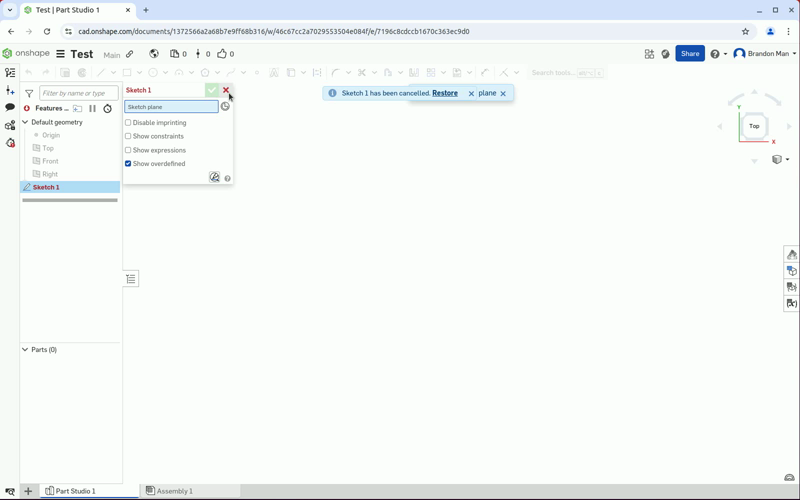
mouse_move(73, 150)
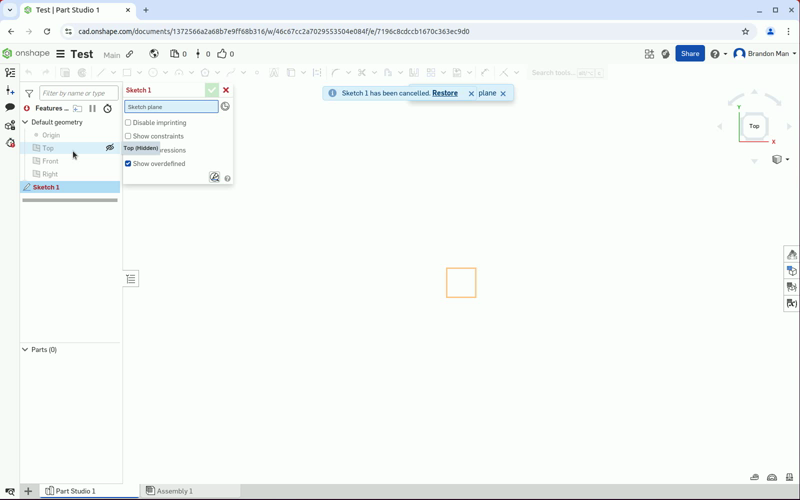
click(73, 150)
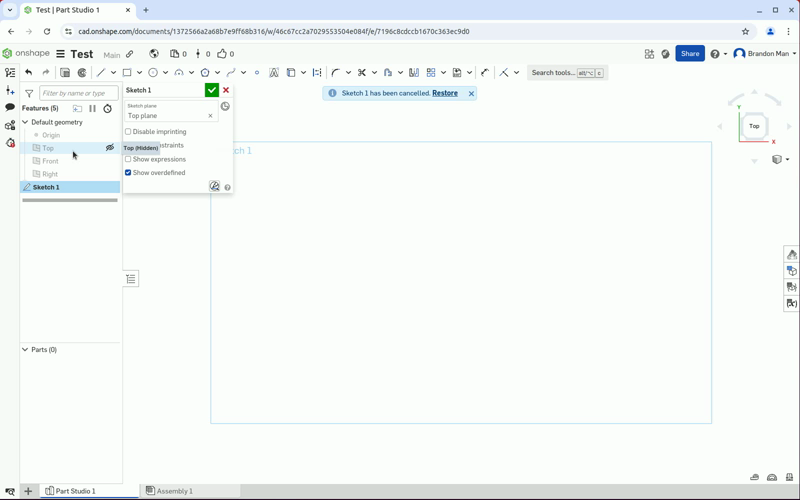
mouse_move(73, 352)
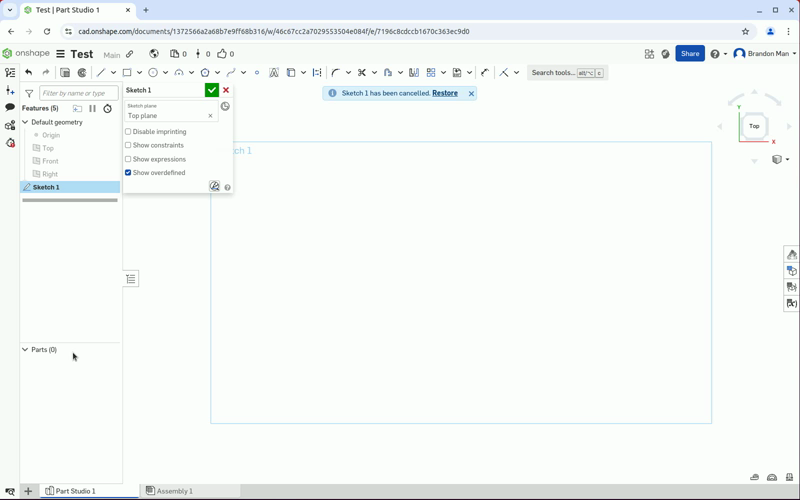
key(y)
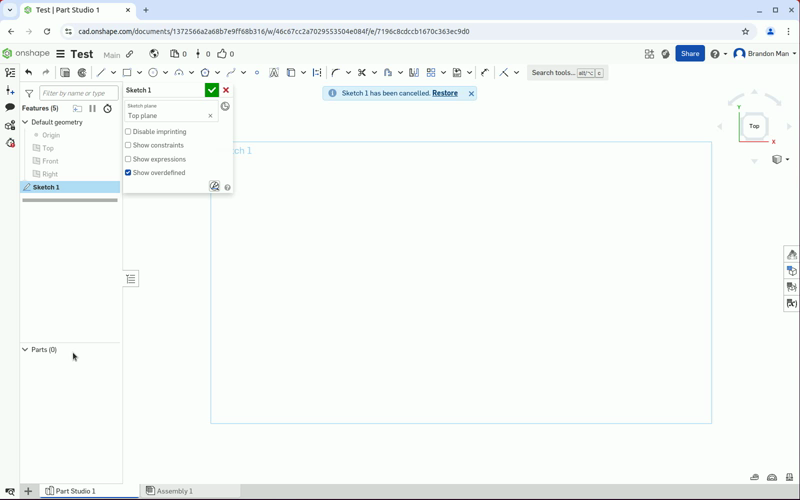
key(c)
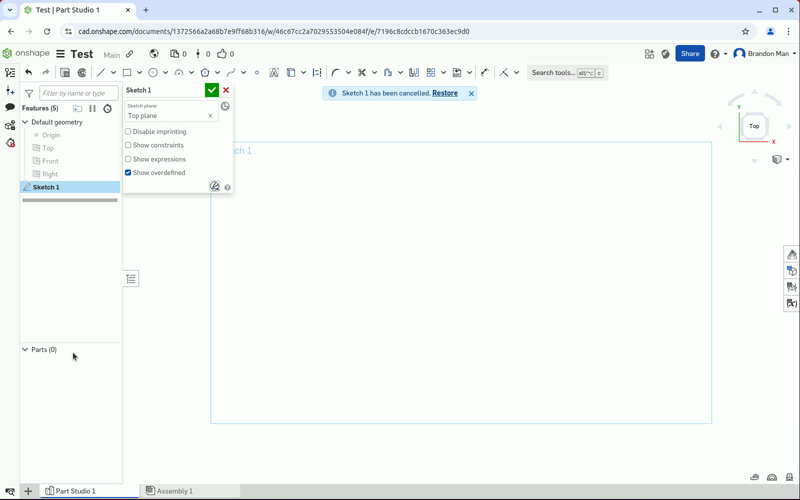
key_down(shift)
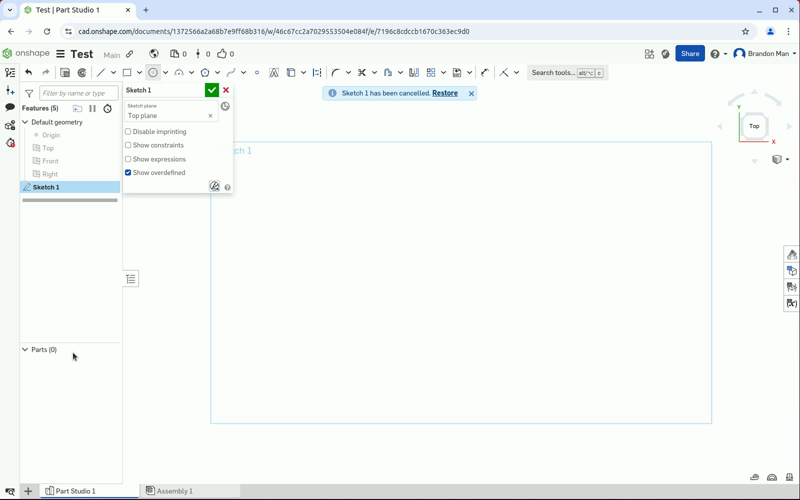
mouse_move(468, 236)
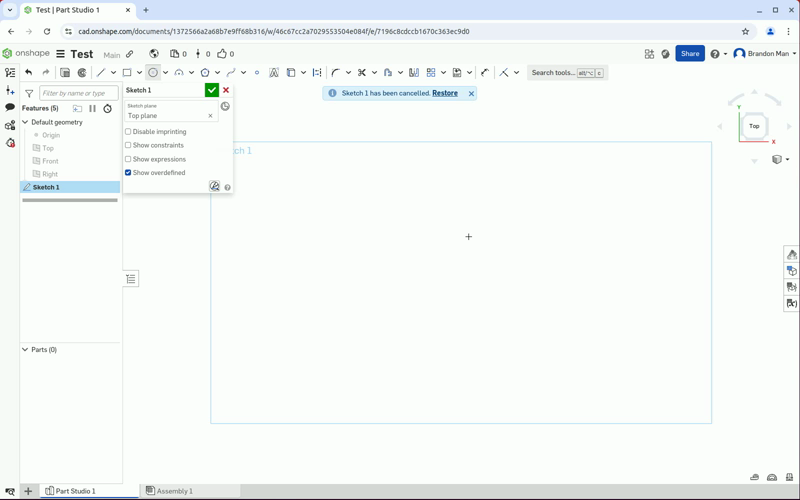
click(468, 236)
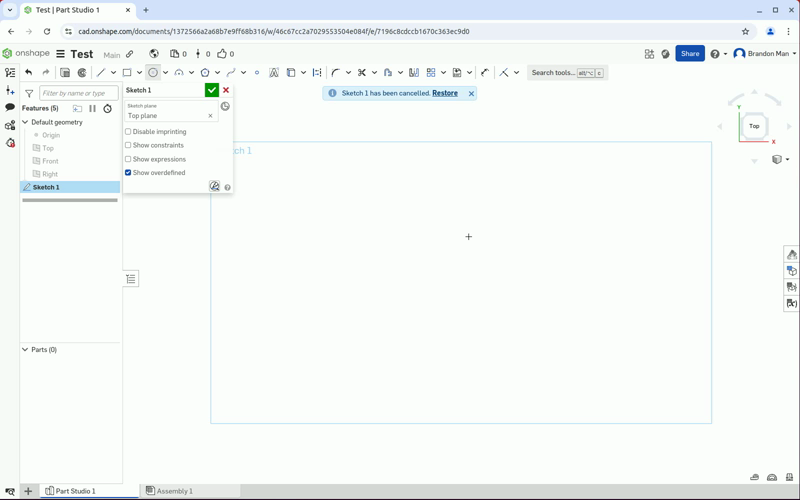
key_up(shift)
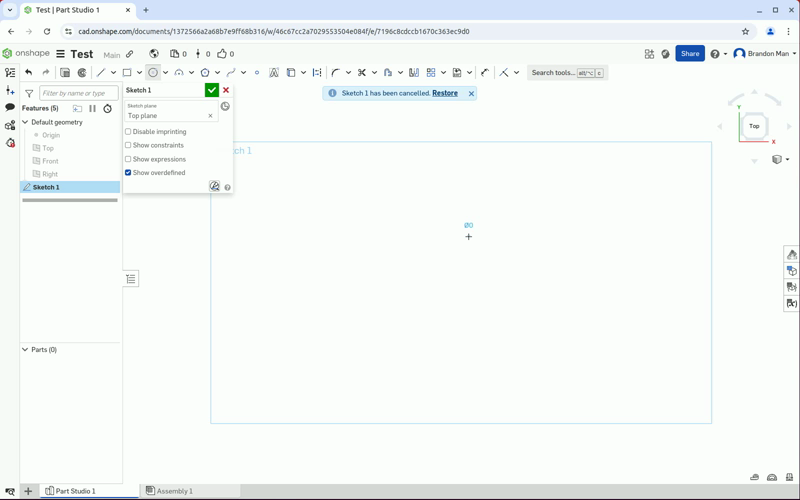
mouse_move(477, 236)
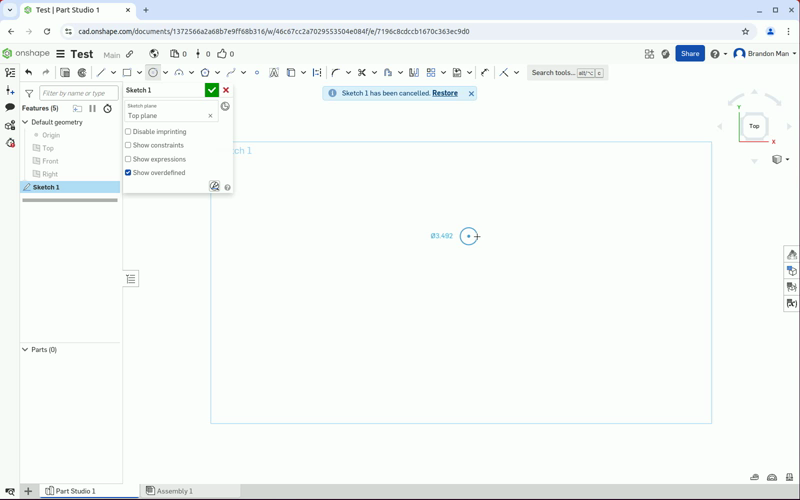
click(477, 236)
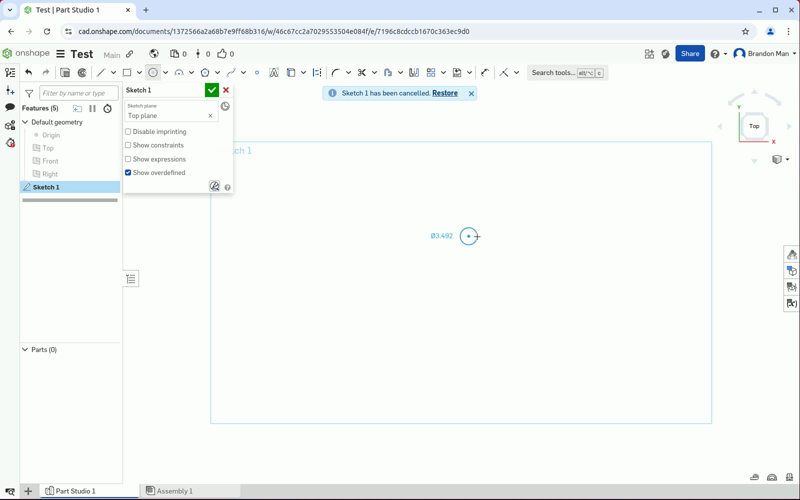
key(esc)
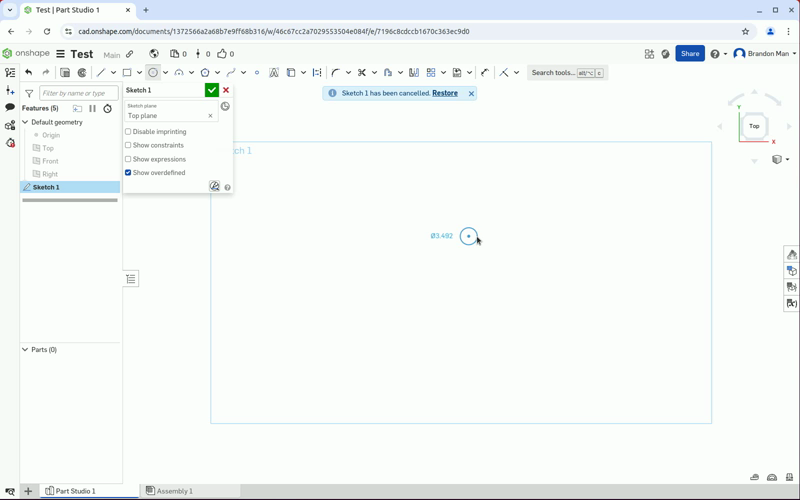
mouse_move(470, 235)
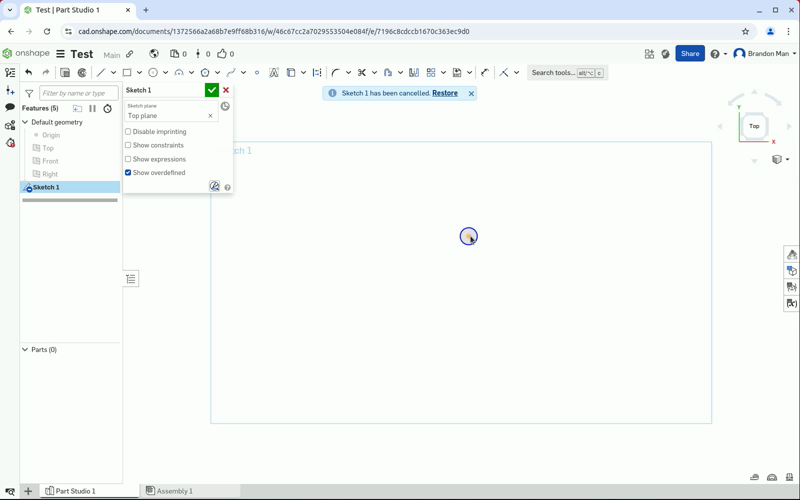
scroll(6)
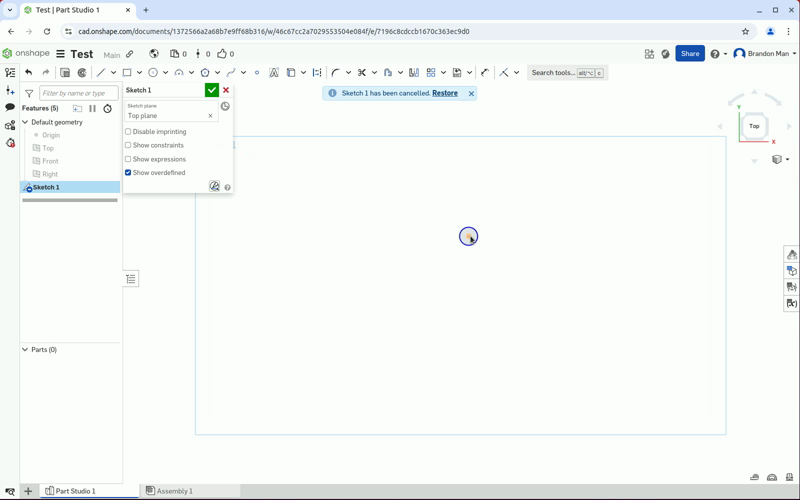
scroll(6)
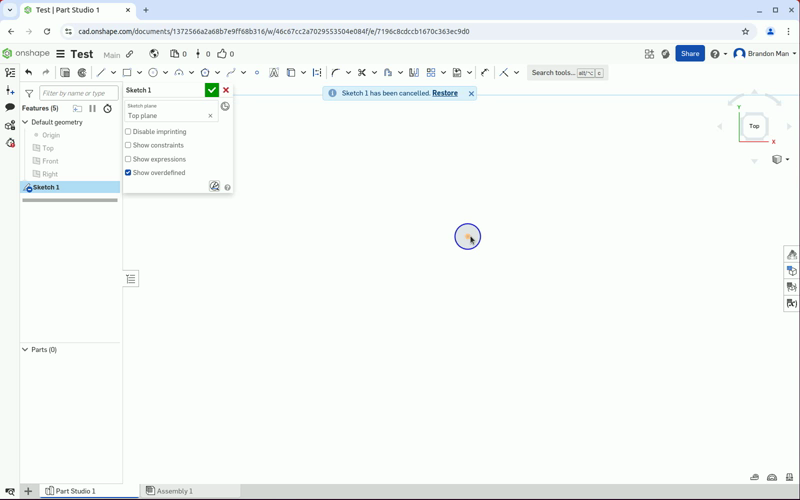
scroll(6)
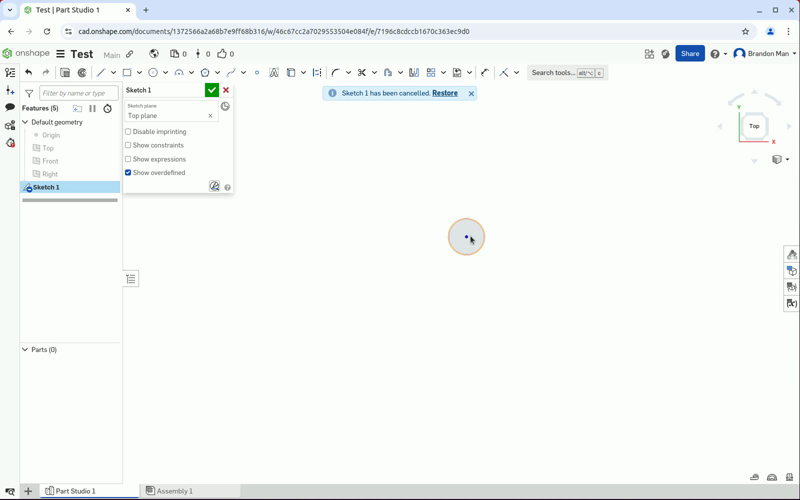
scroll(6)
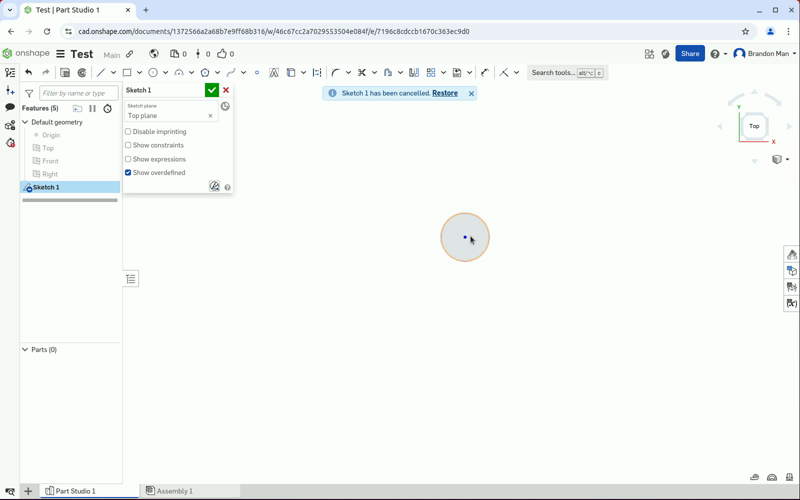
scroll(6)
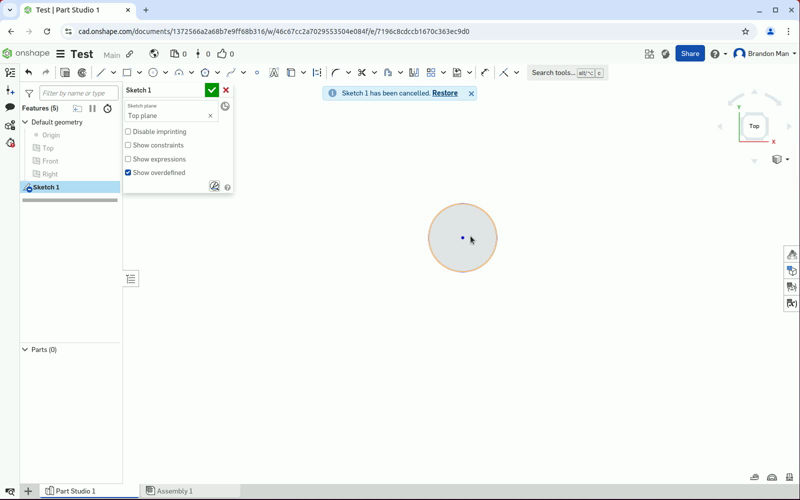
scroll(6)
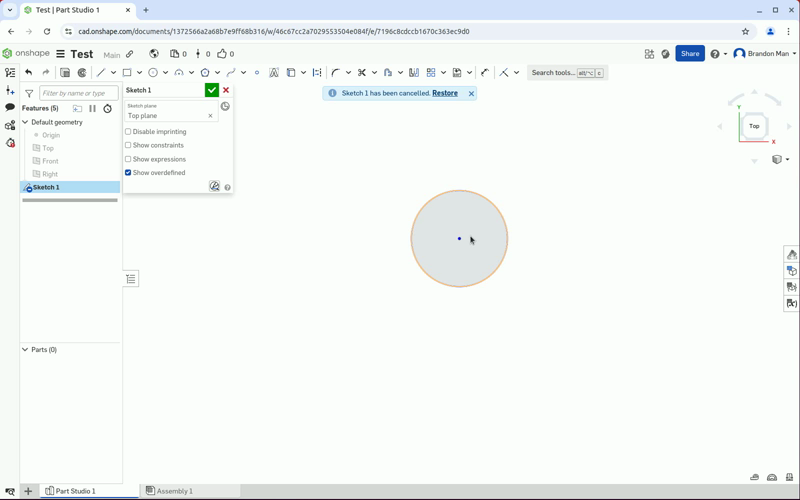
scroll(6)
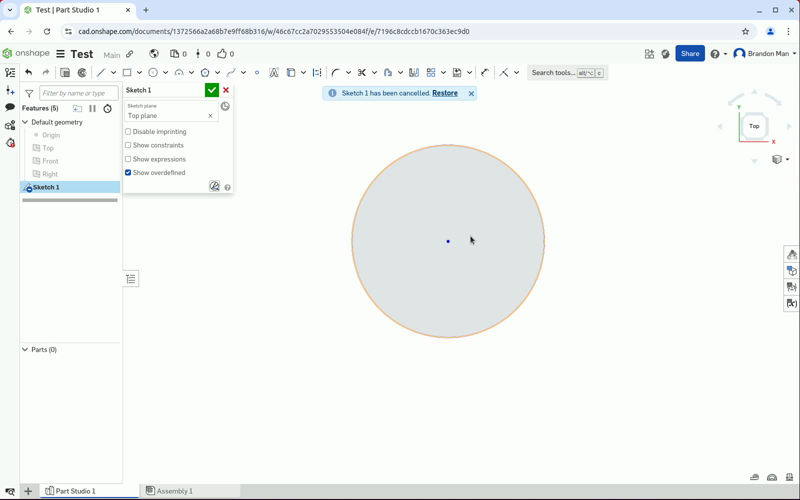
click(470, 235)
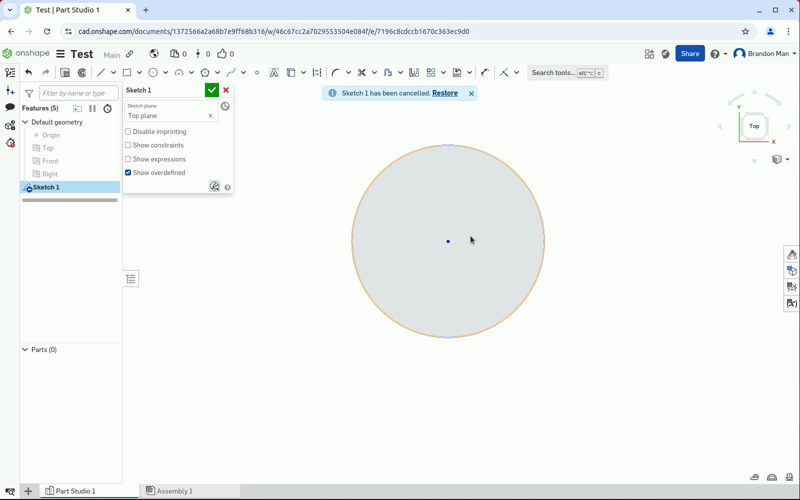
scroll(-6)
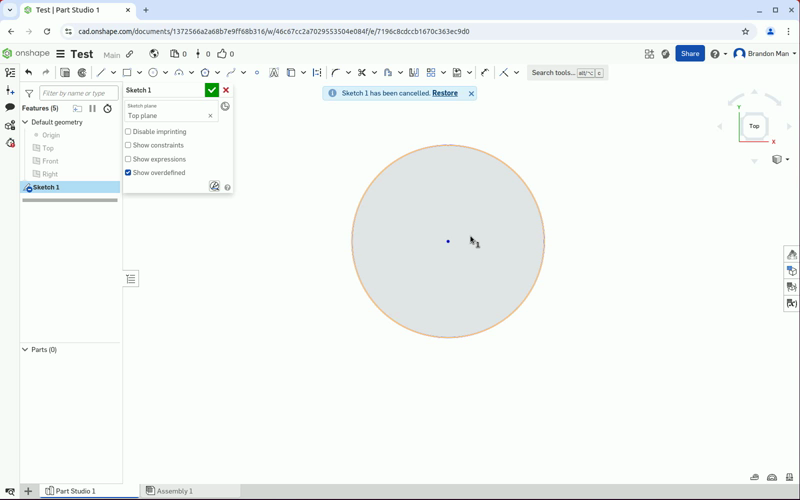
scroll(-6)
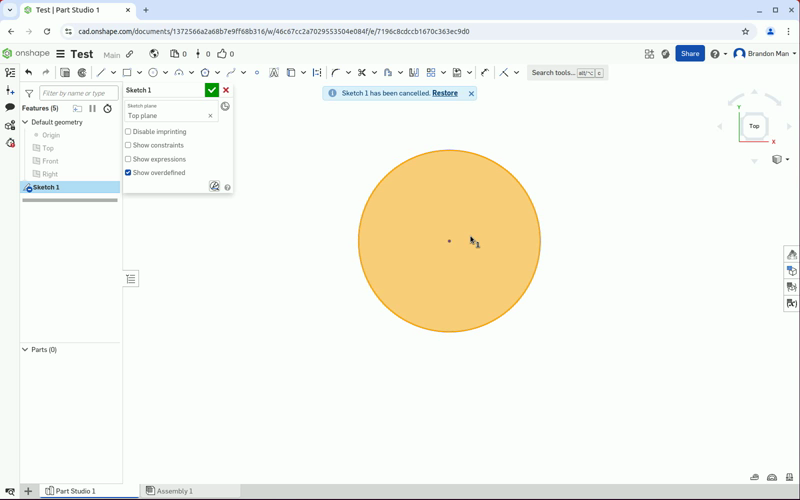
scroll(-6)
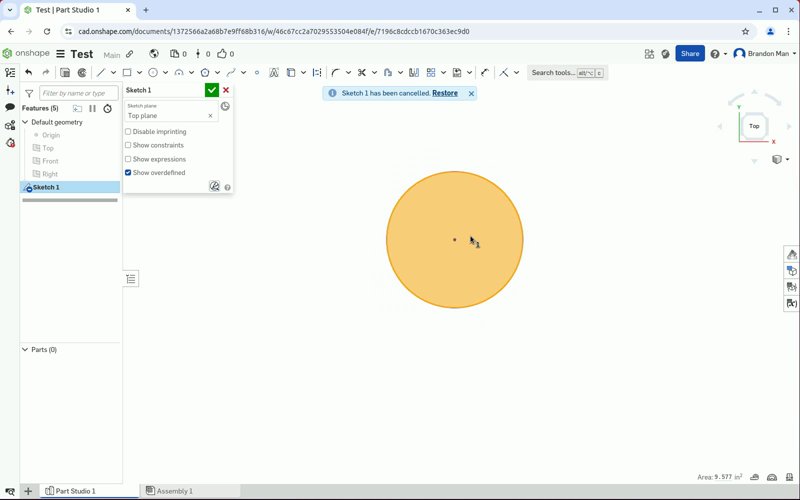
scroll(-6)
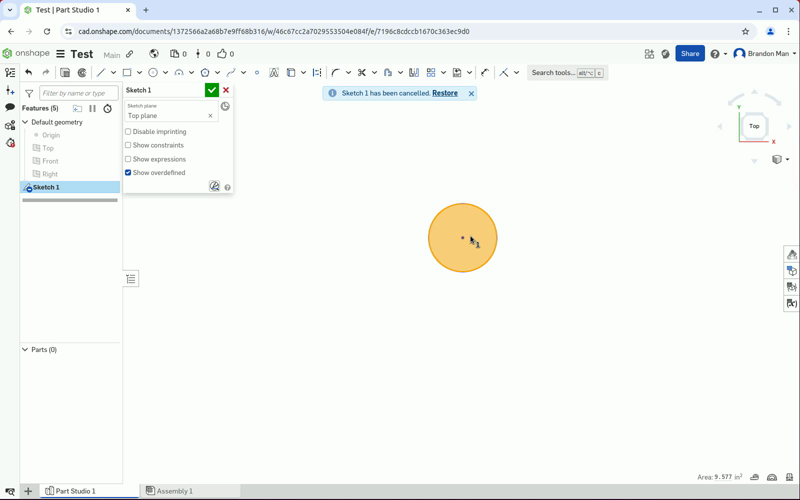
scroll(-6)
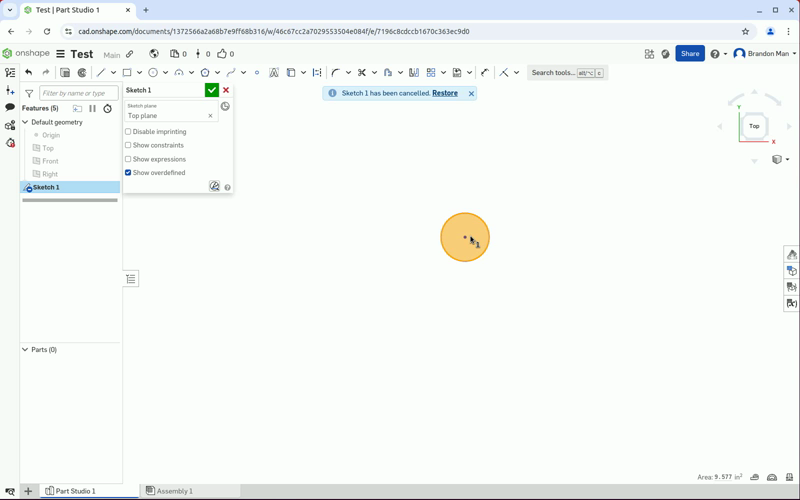
scroll(-6)
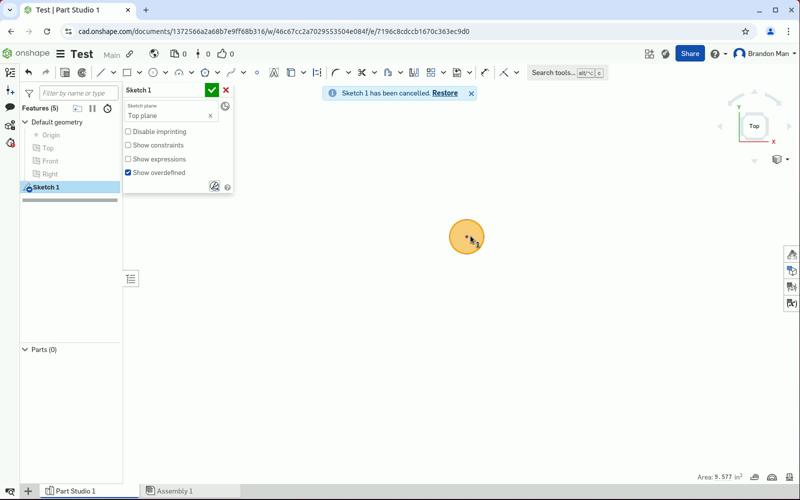
scroll(-6)
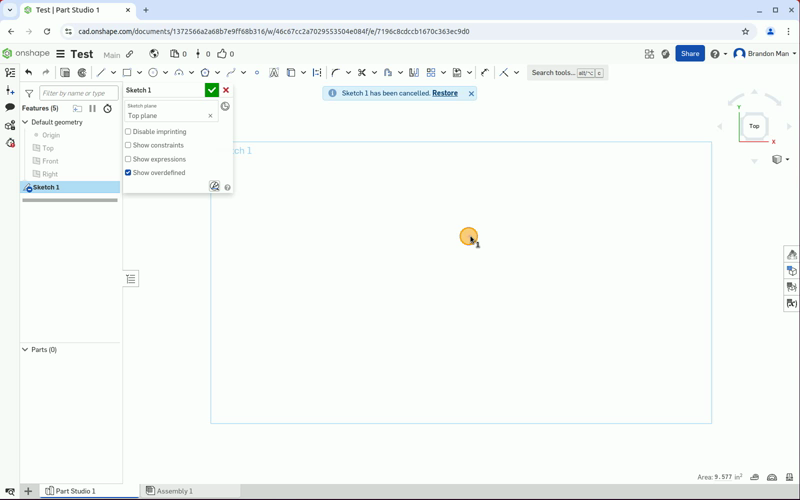
mouse_move(73, 352)
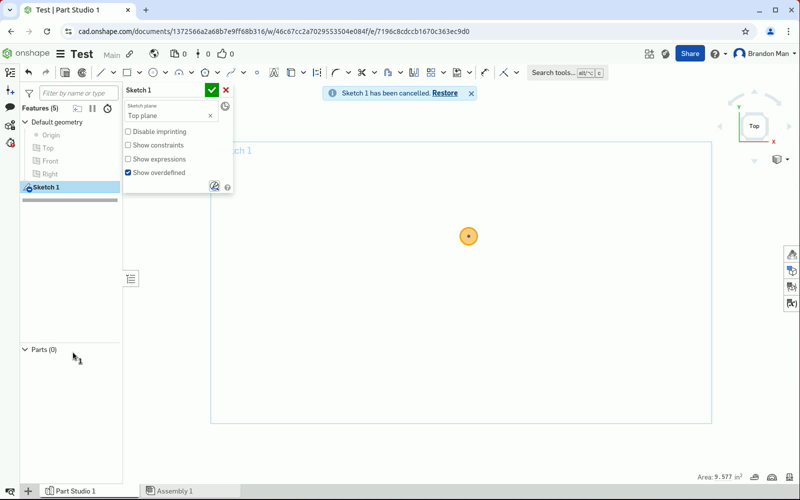
key(shift+y)
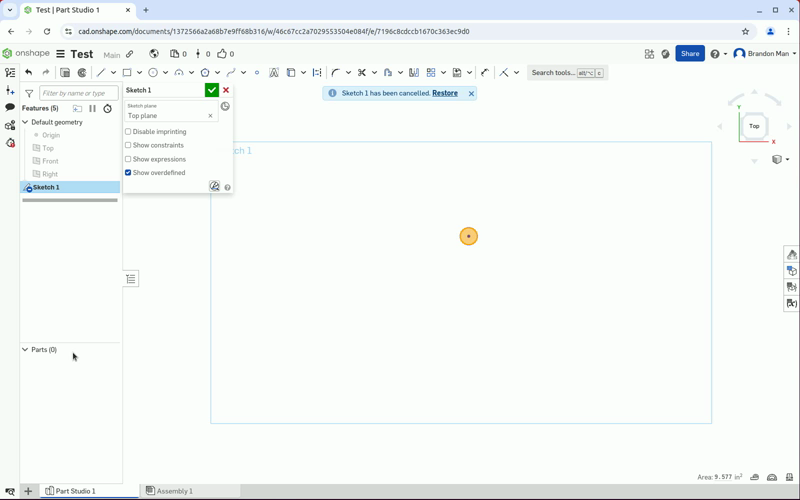
key(shift+e)
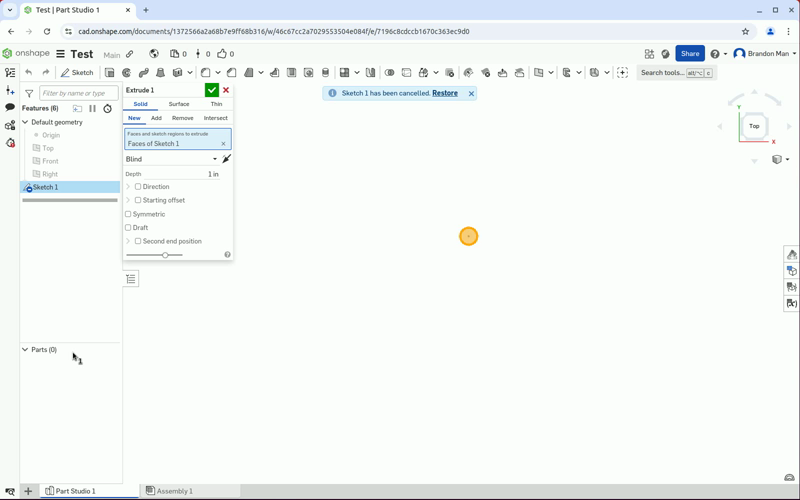
mouse_move(143, 106)
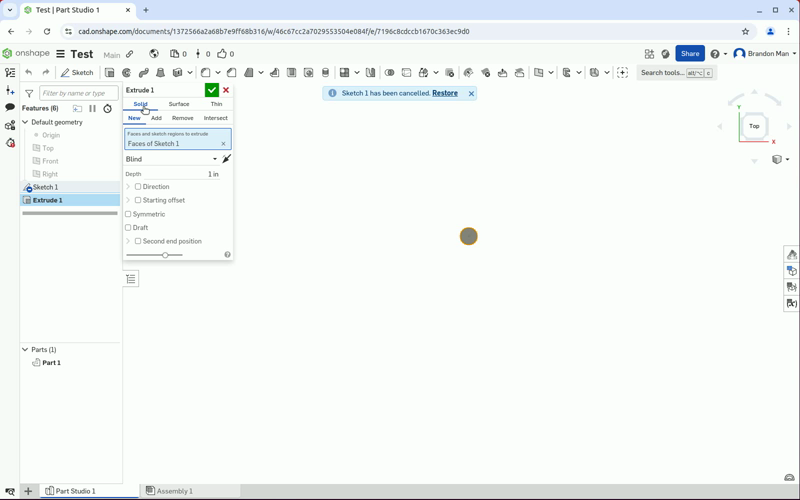
click(143, 106)
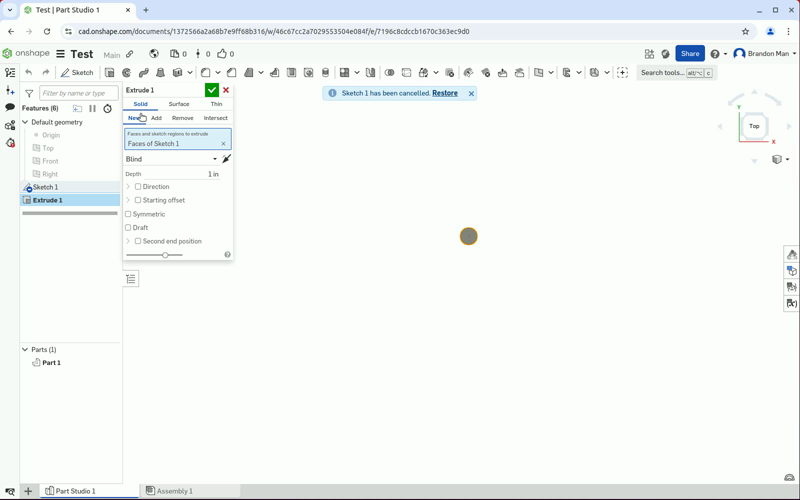
mouse_move(137, 120)
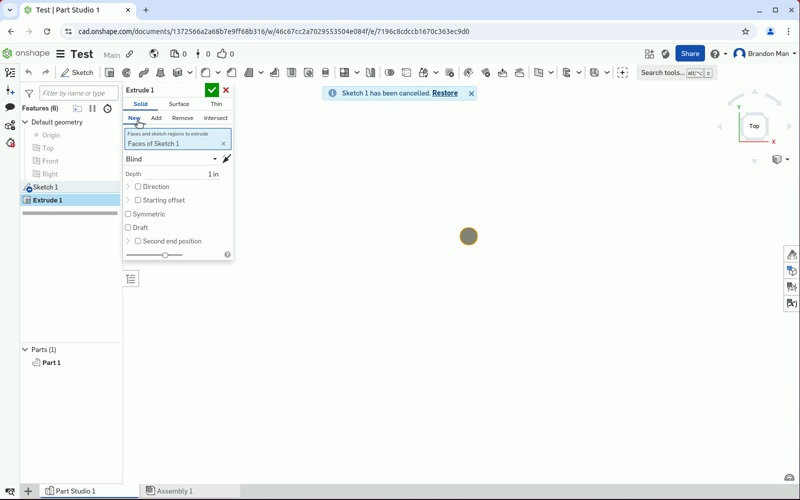
click(137, 120)
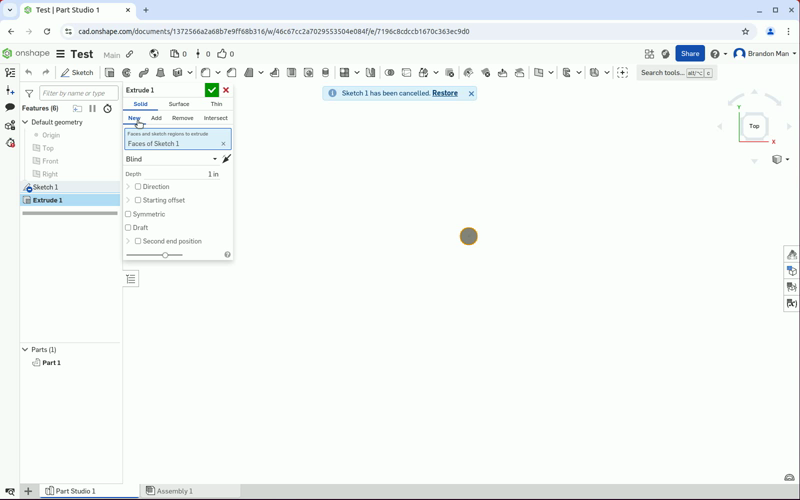
key(tab, 4)
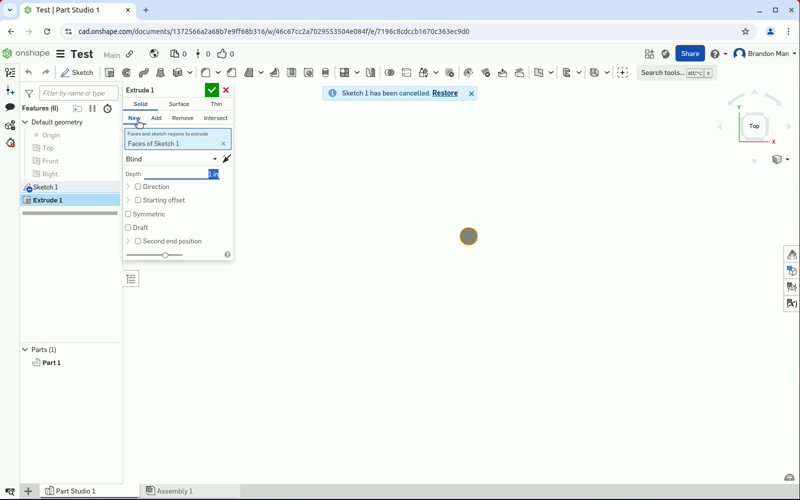
text(6.258)
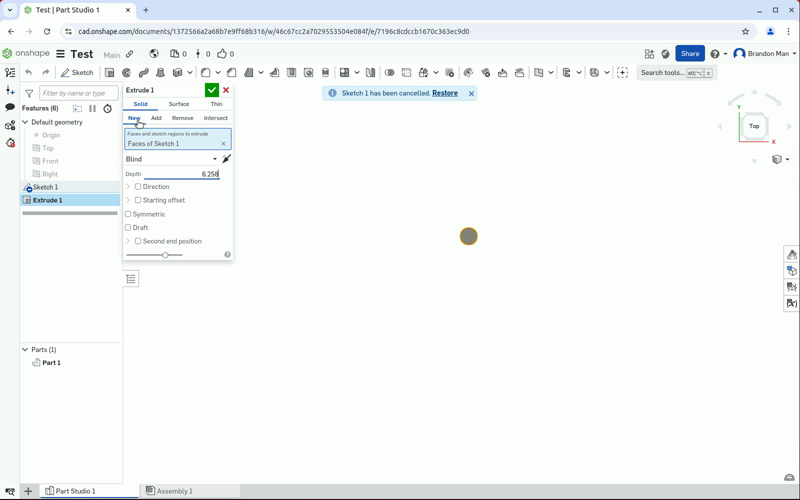
key(enter)
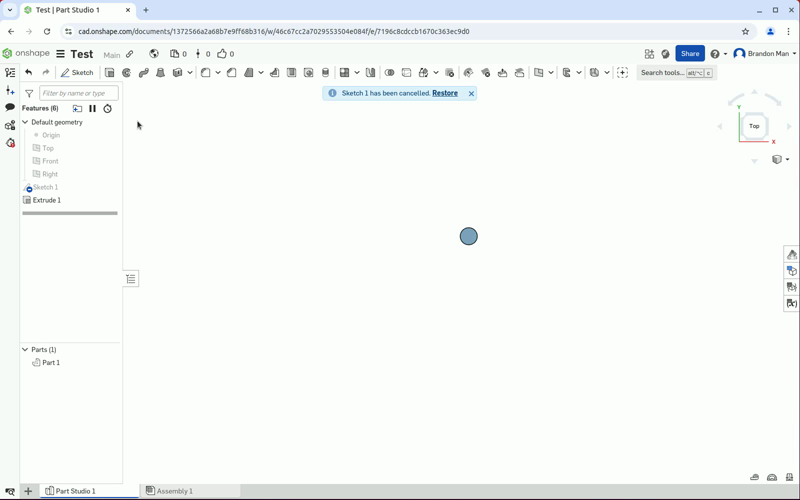
key(shift+h)
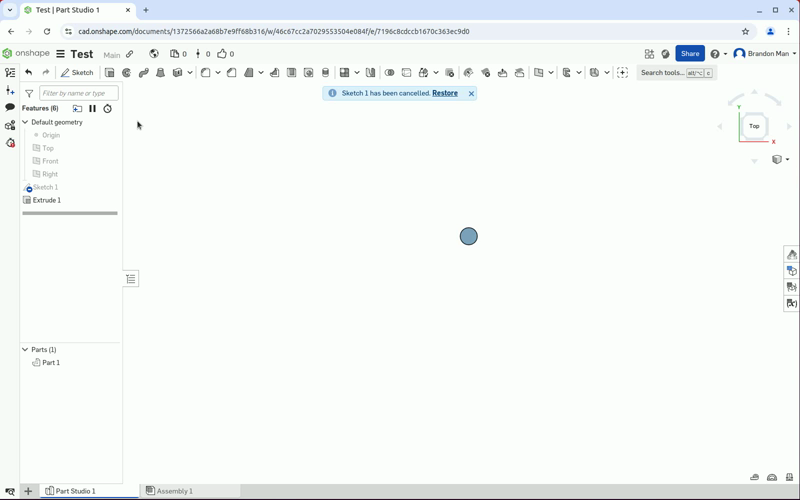
key(shift+h)
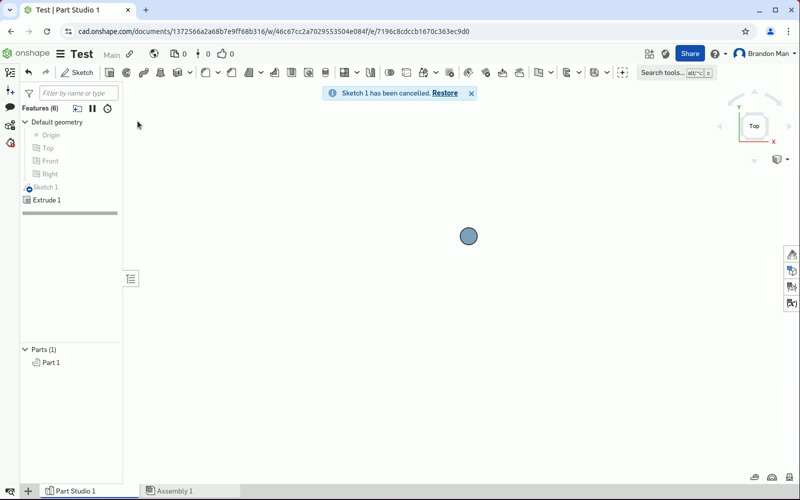
mouse_move(73, 189)
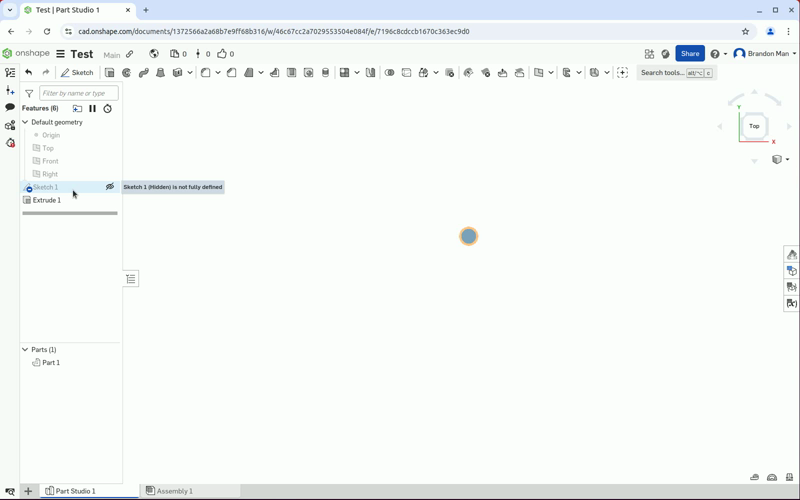
click(73, 189)
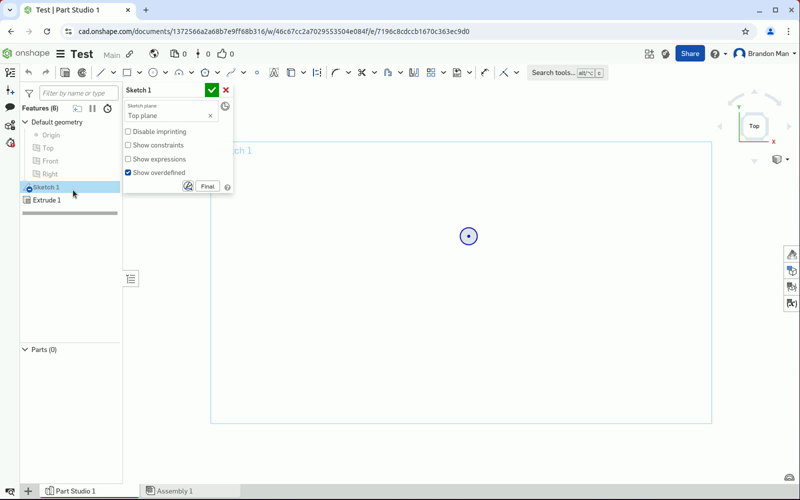
mouse_move(229, 92)
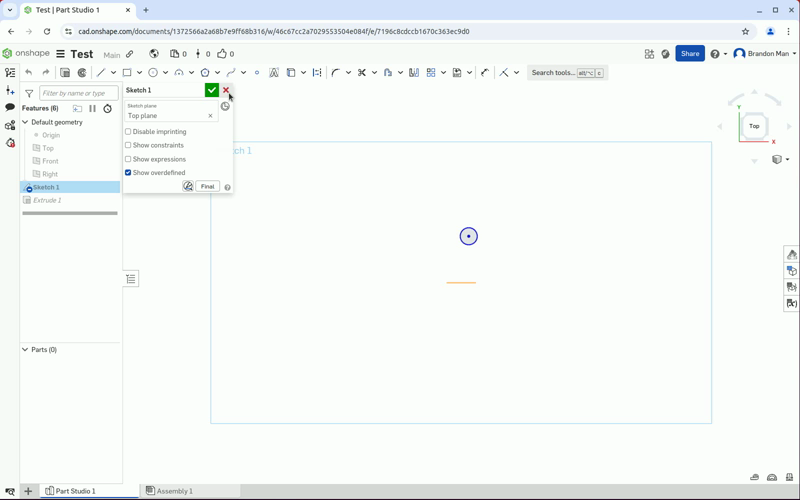
click(229, 92)
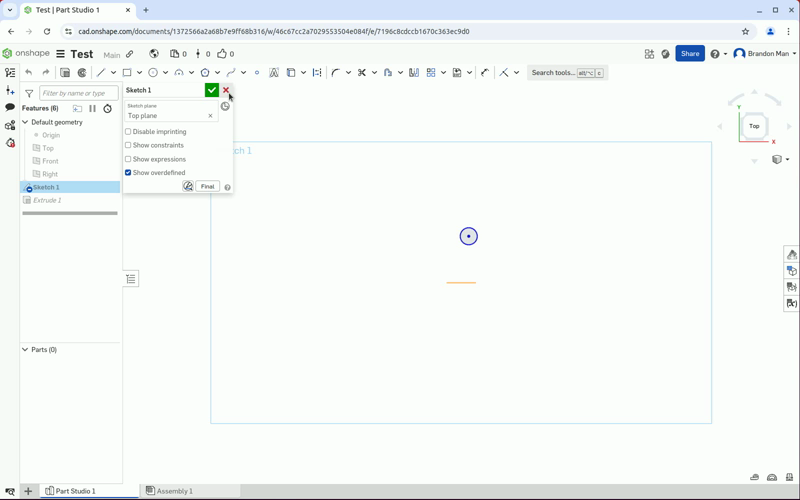
key(shift+s)
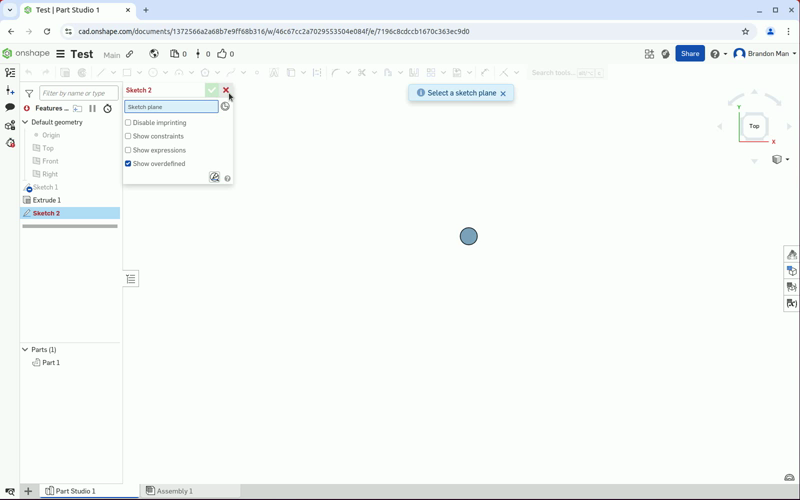
mouse_move(73, 150)
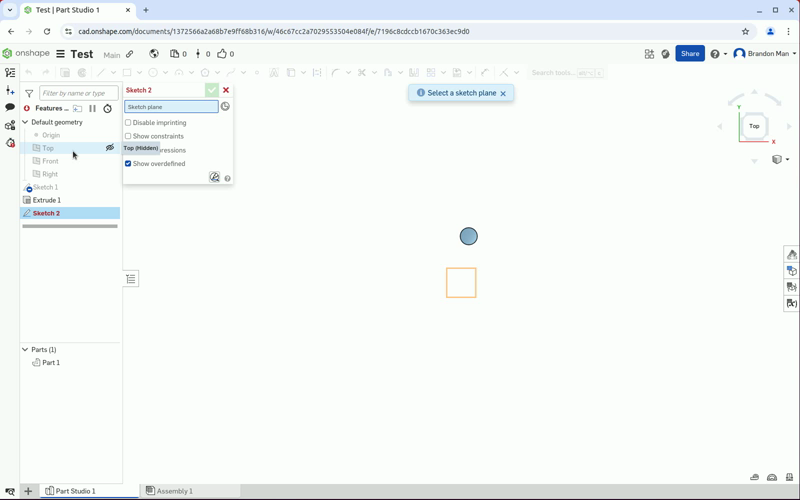
click(73, 150)
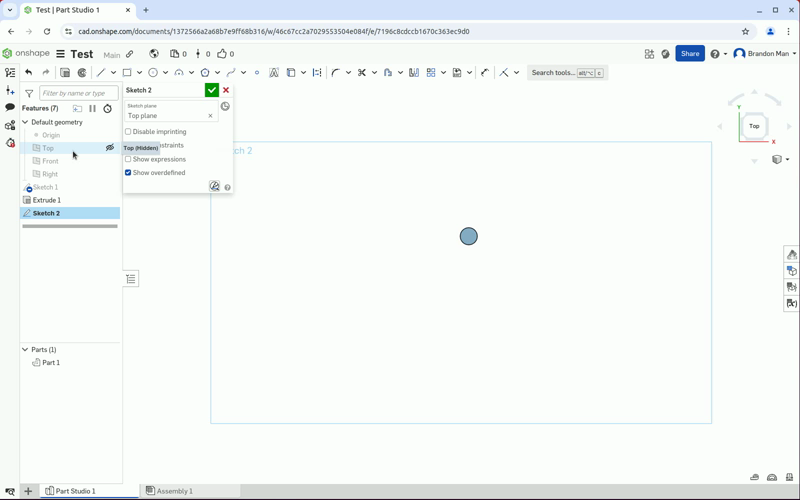
mouse_move(73, 352)
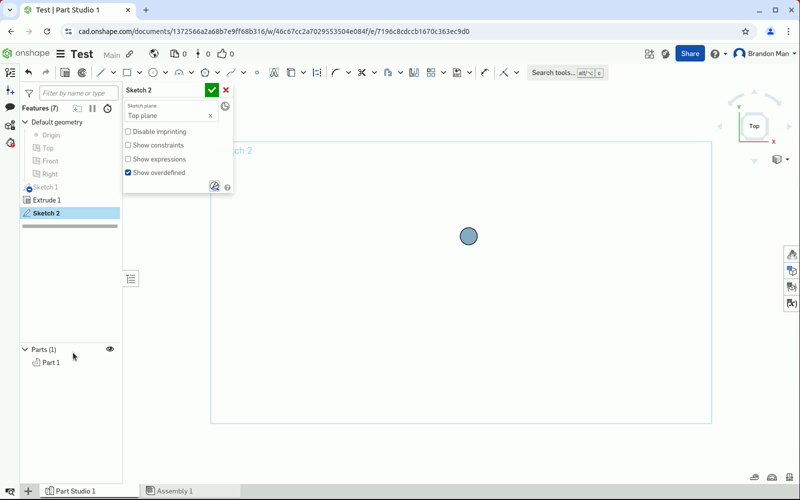
key(y)
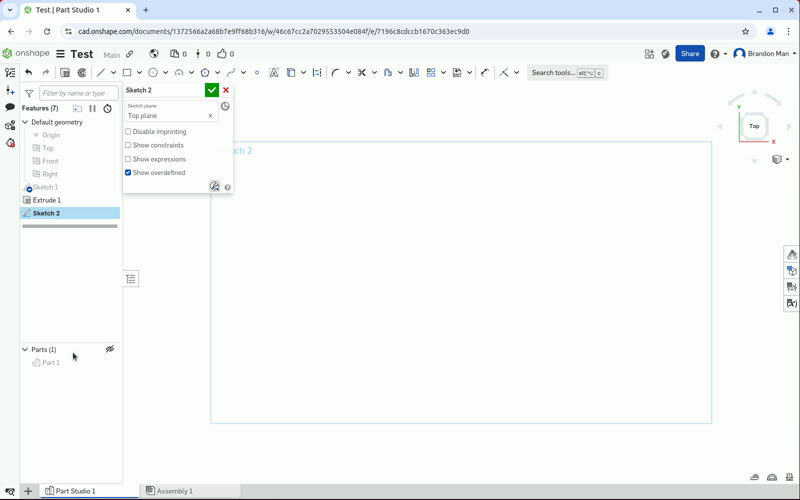
key(l)
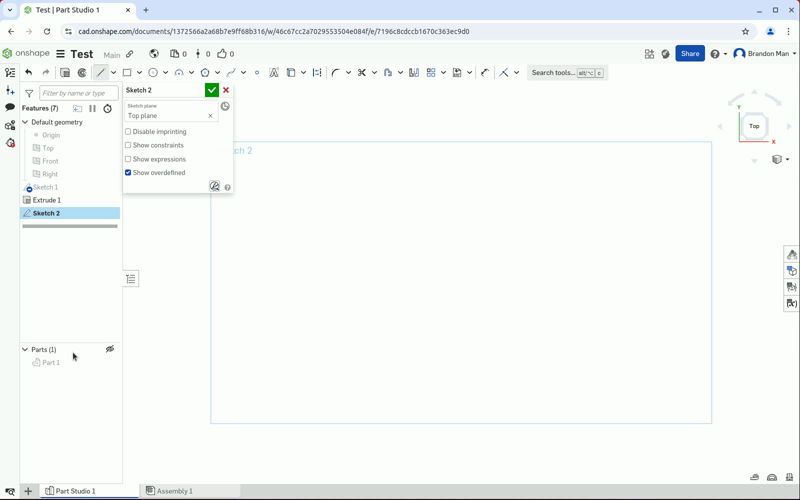
key_down(shift)
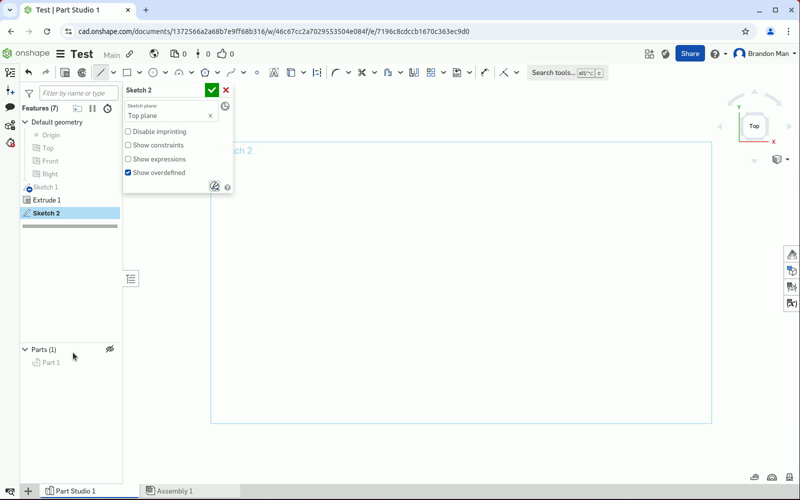
mouse_move(460, 262)
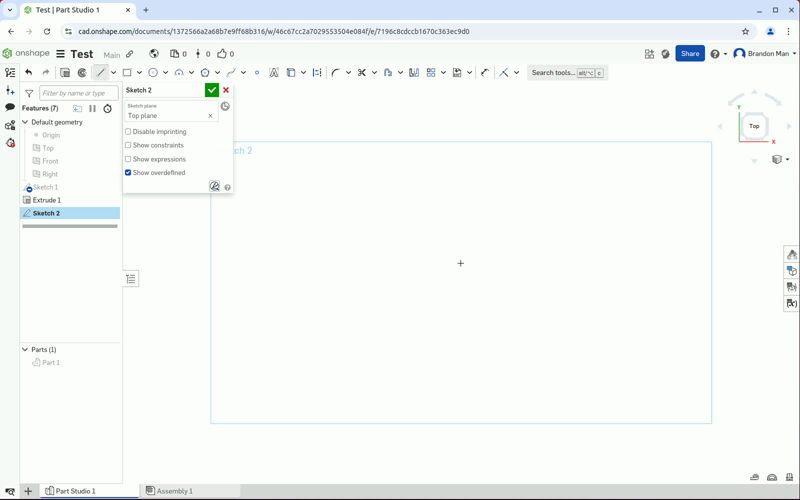
click(460, 262)
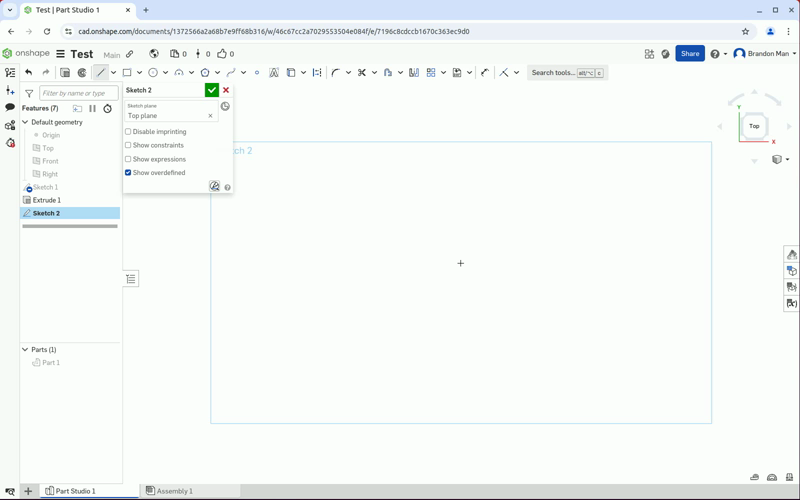
key_up(shift)
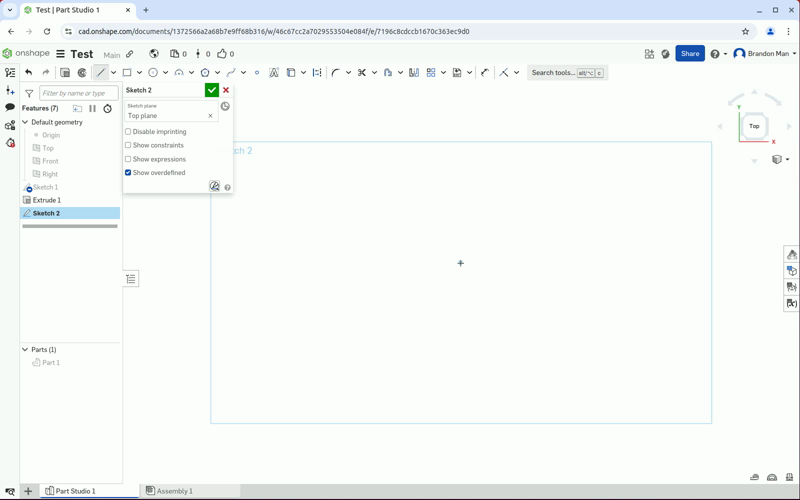
key_down(shift)
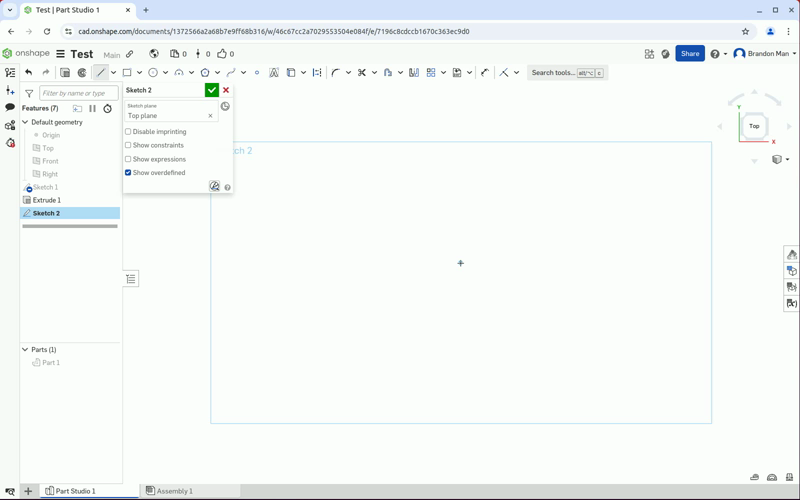
mouse_move(490, 262)
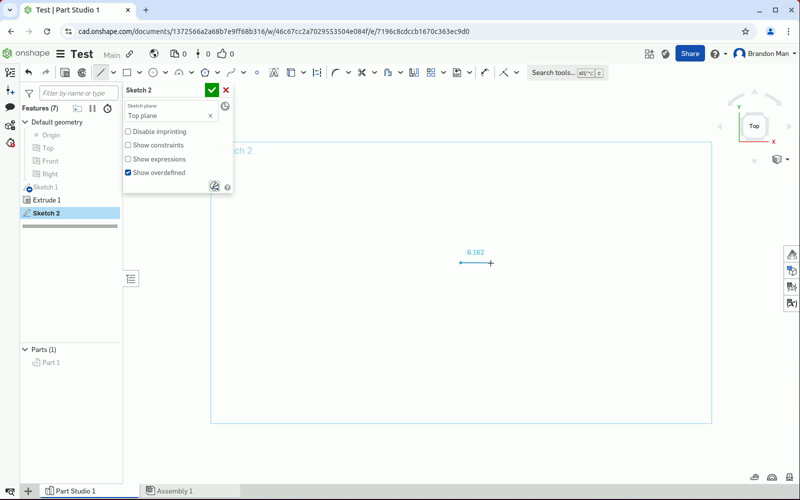
mouse_move(464, 262)
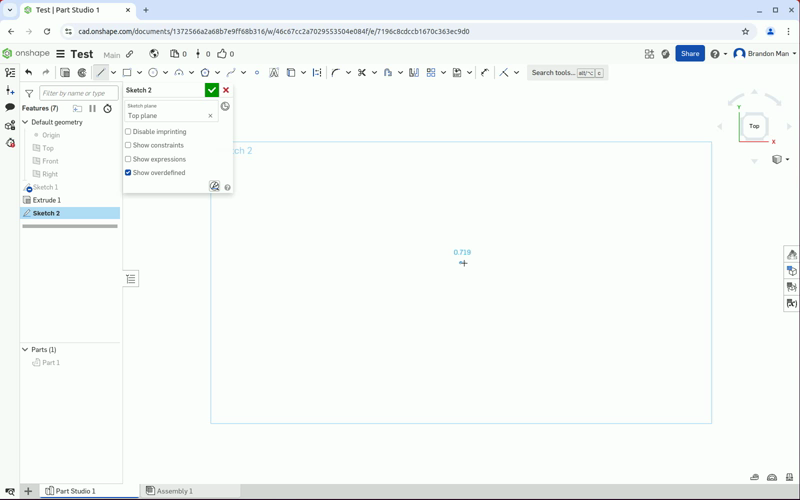
scroll(6)
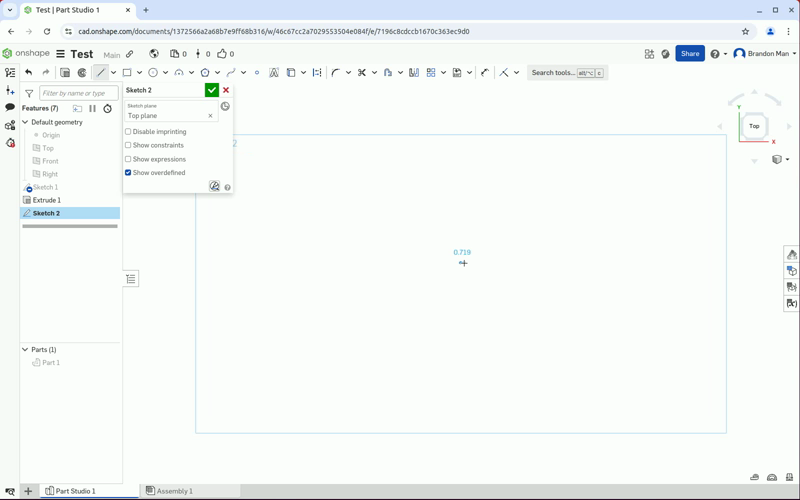
scroll(6)
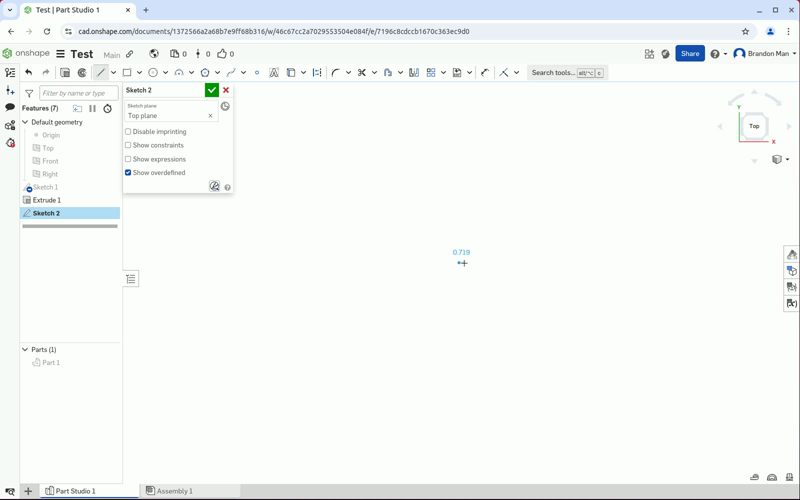
scroll(6)
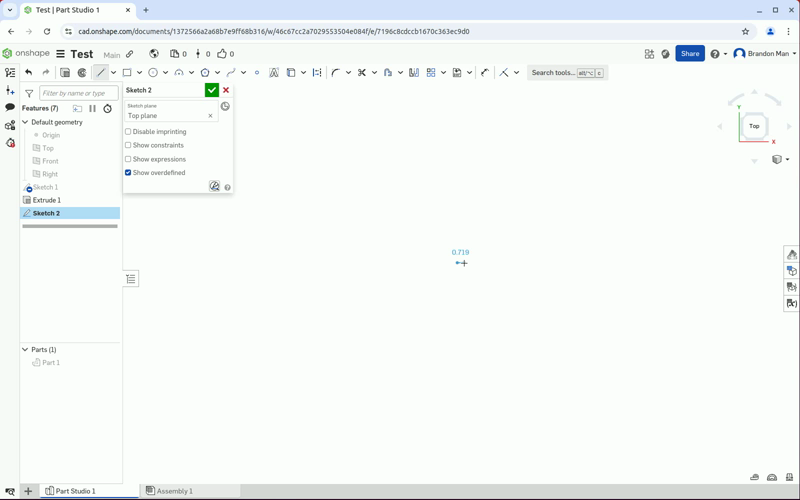
scroll(6)
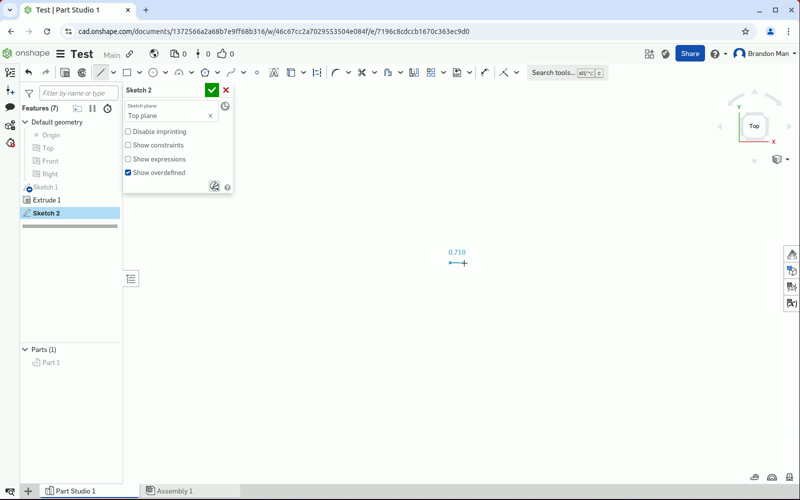
scroll(6)
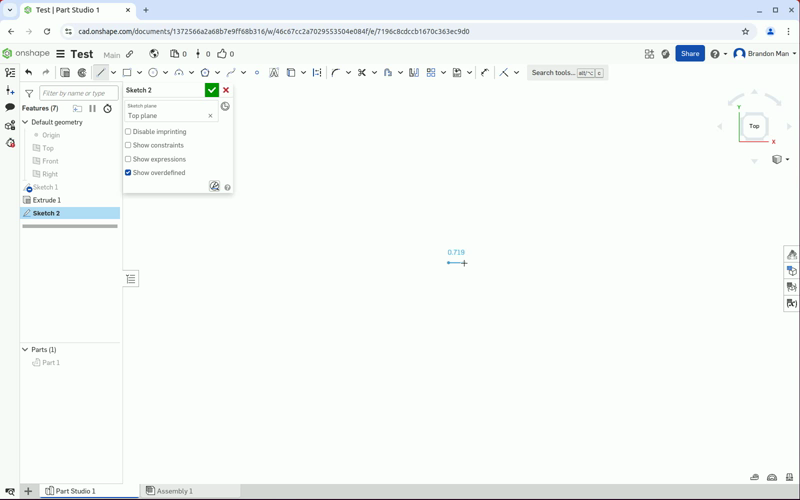
scroll(6)
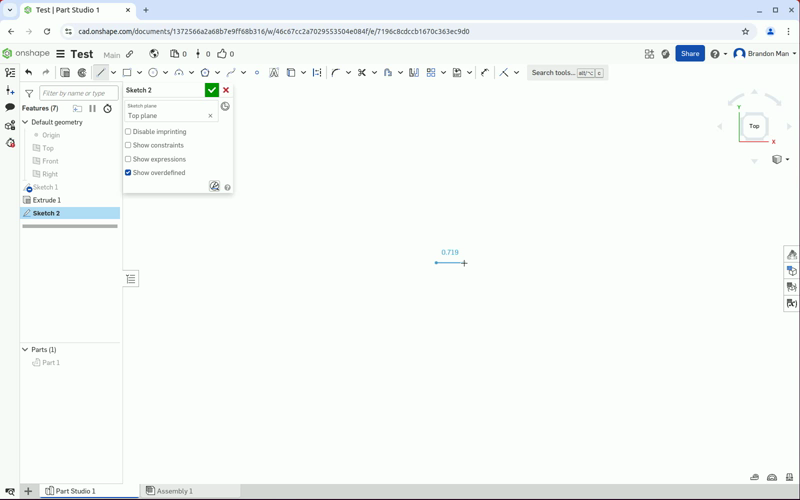
scroll(6)
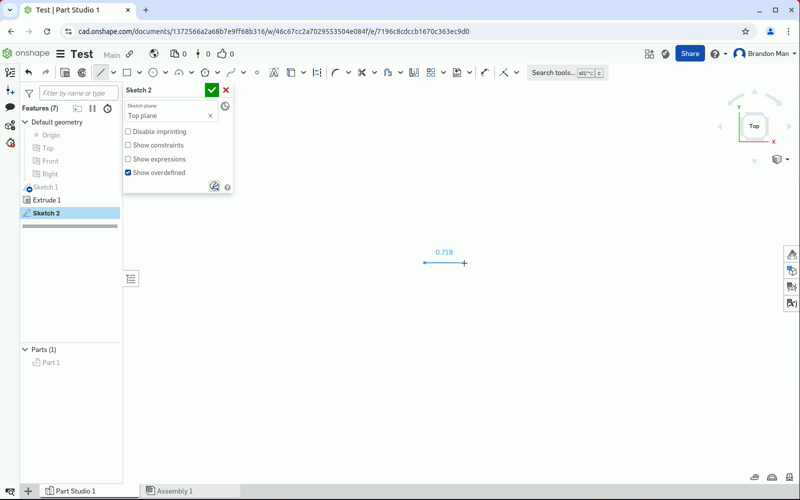
click(464, 262)
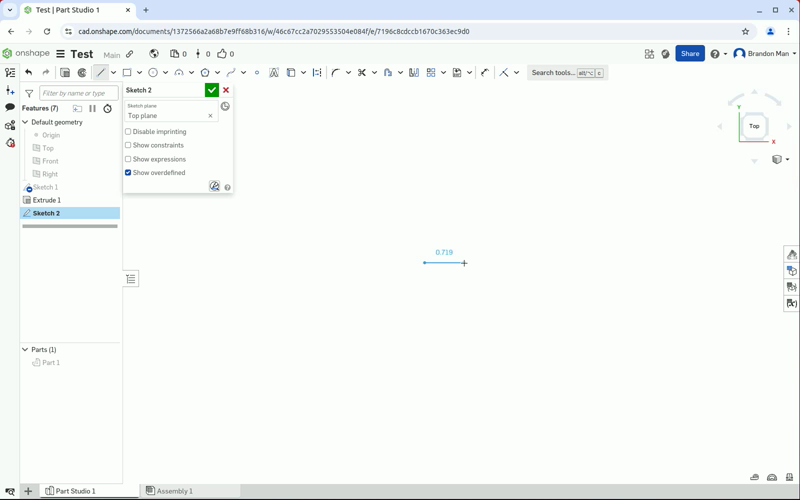
scroll(-6)
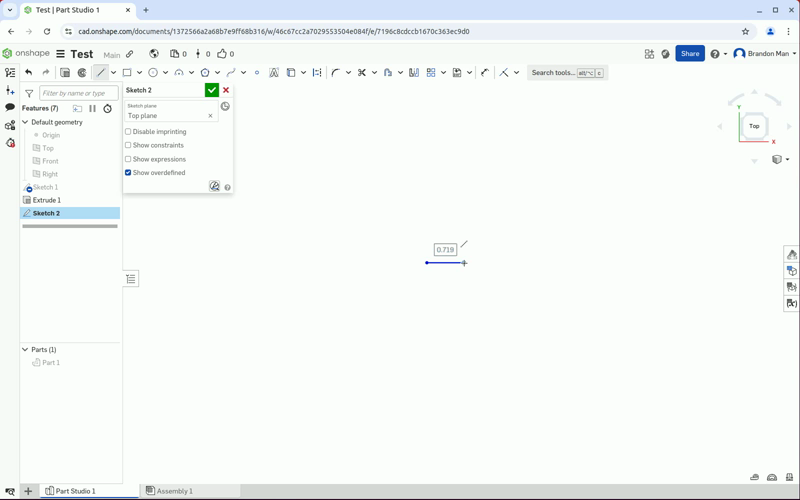
scroll(-6)
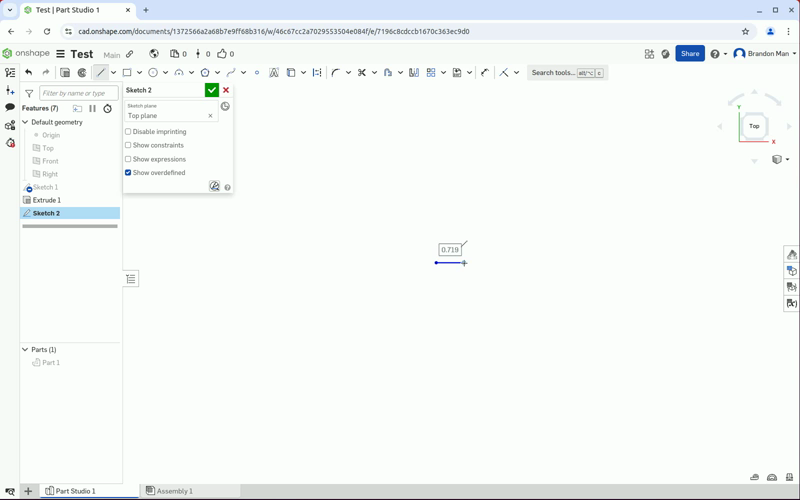
scroll(-6)
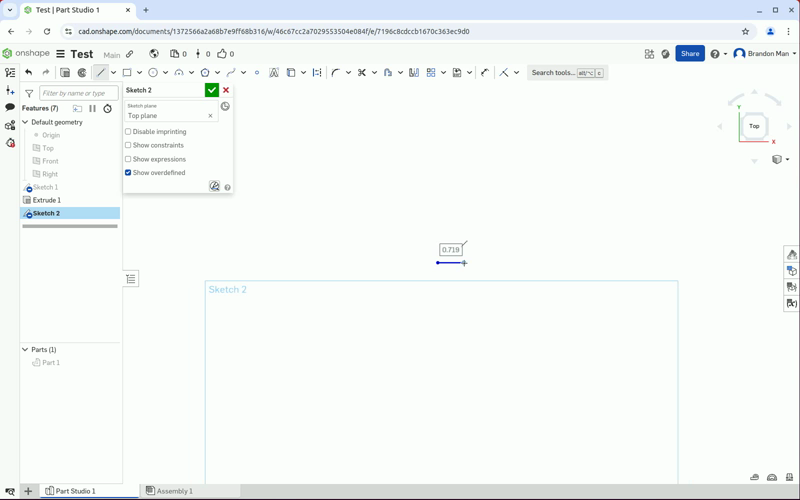
scroll(-6)
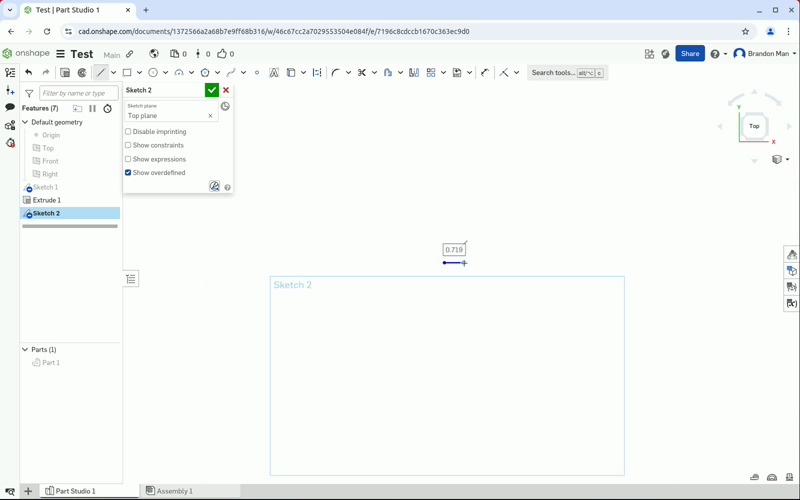
scroll(-6)
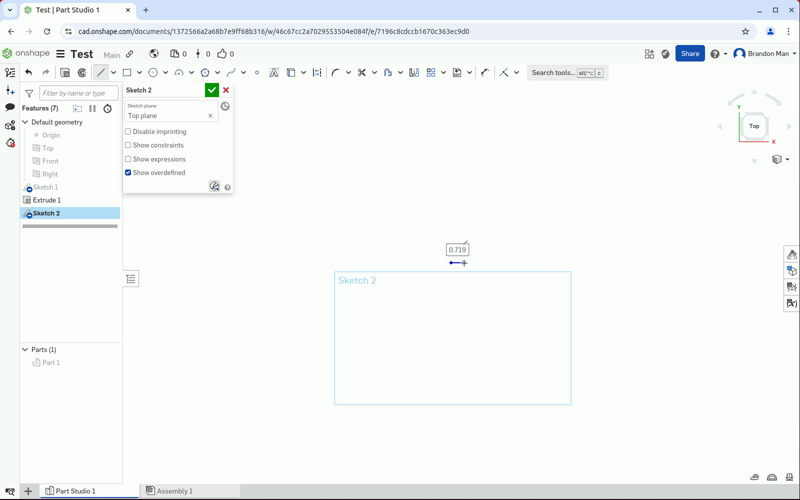
scroll(-6)
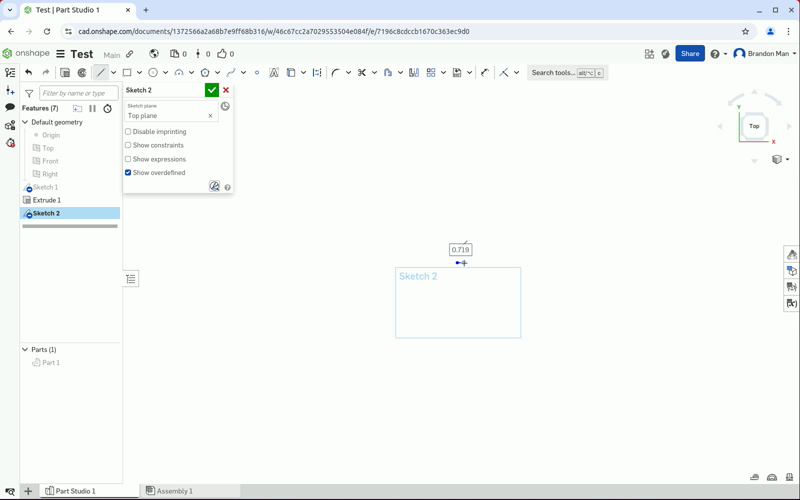
scroll(-6)
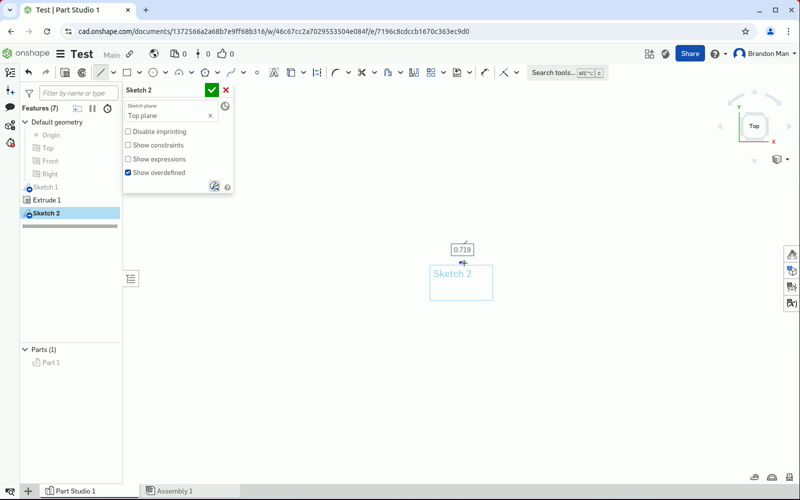
key_up(shift)
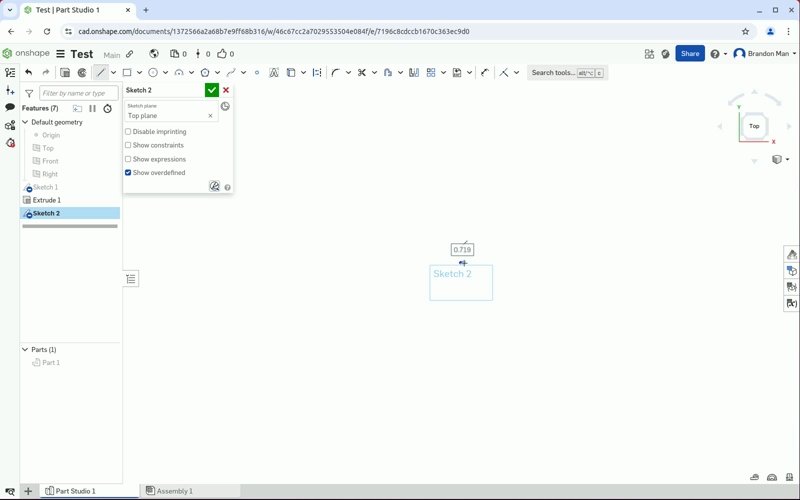
key_down(shift)
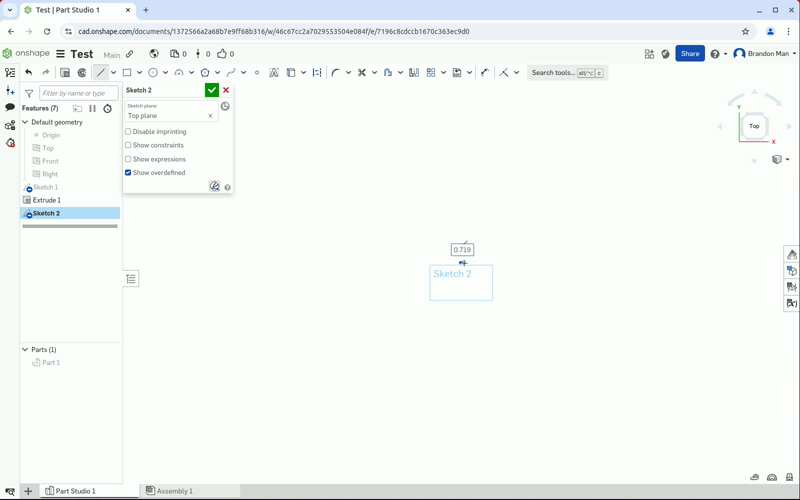
mouse_move(494, 262)
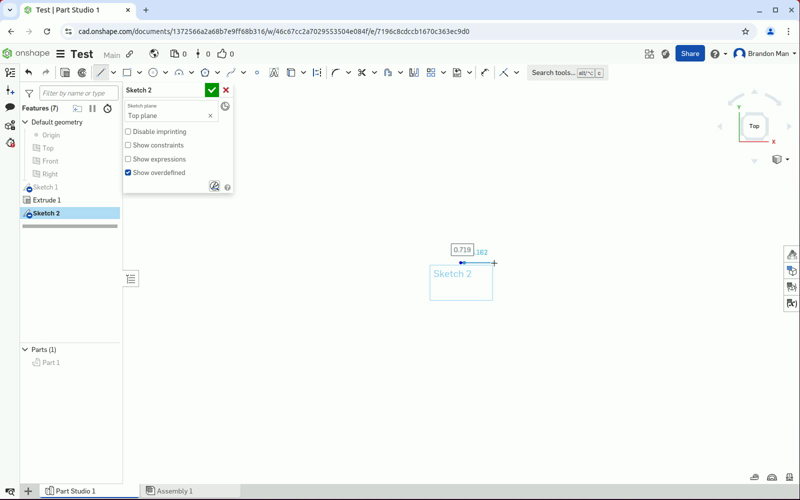
mouse_move(464, 282)
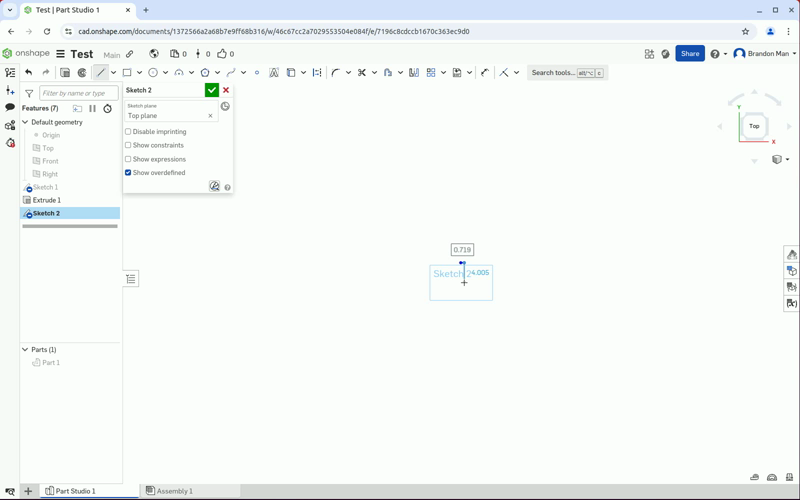
click(464, 282)
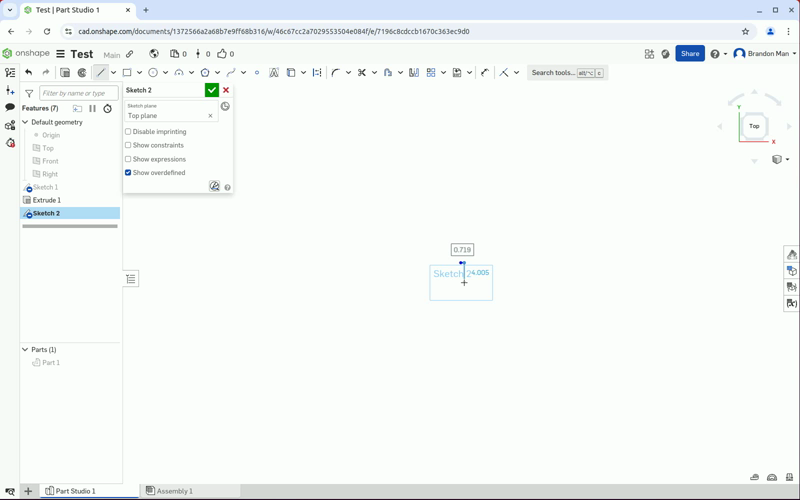
key_up(shift)
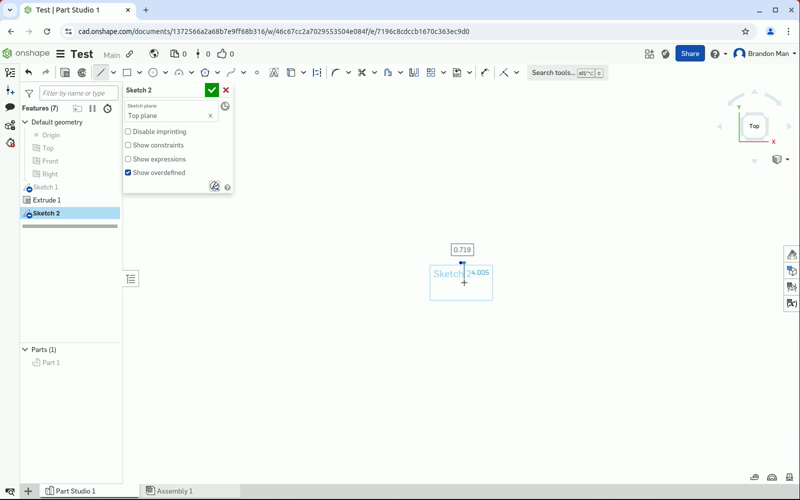
key_down(shift)
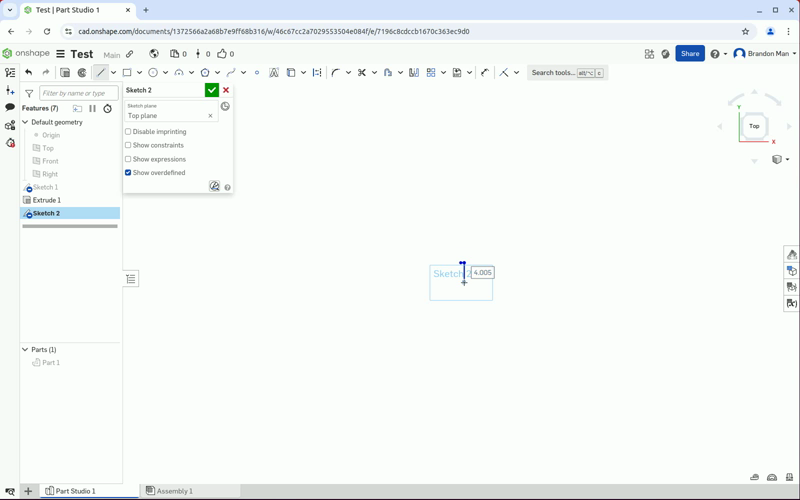
mouse_move(569, 282)
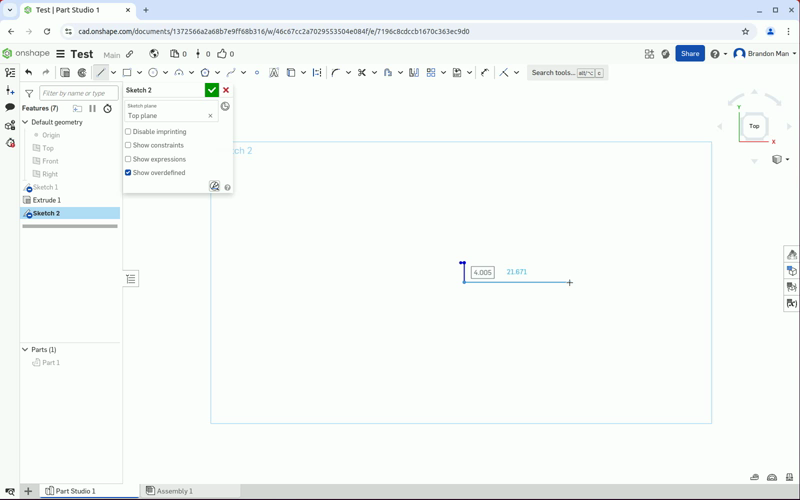
click(569, 282)
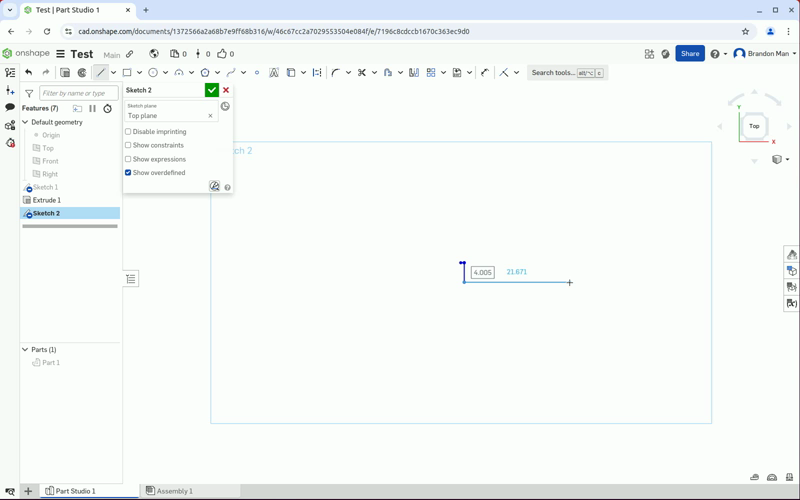
key_up(shift)
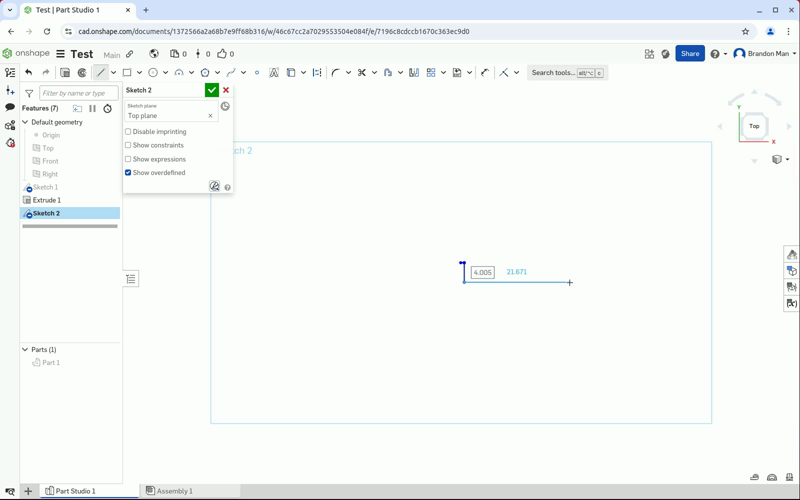
key_down(shift)
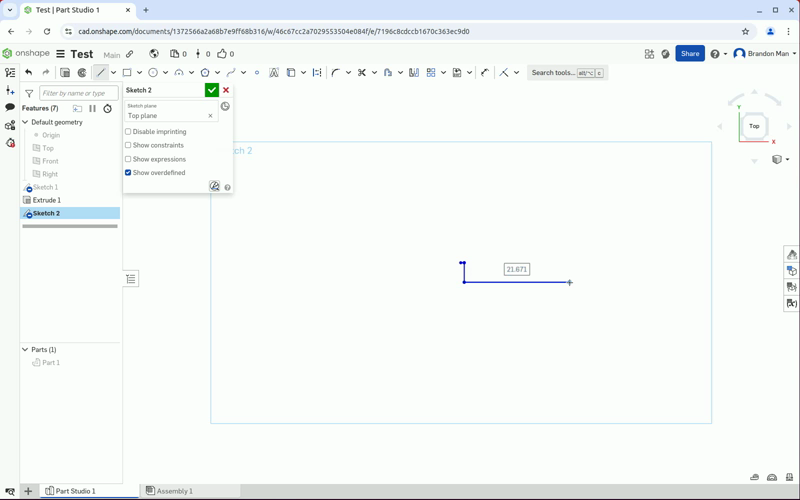
mouse_move(589, 282)
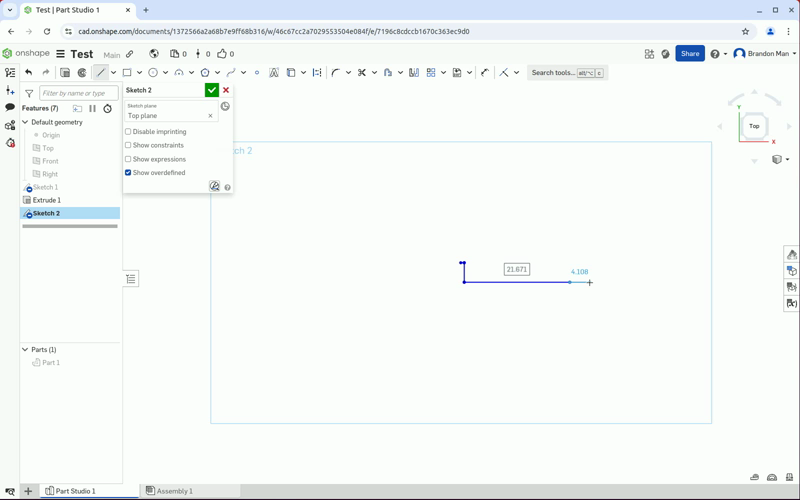
mouse_move(569, 262)
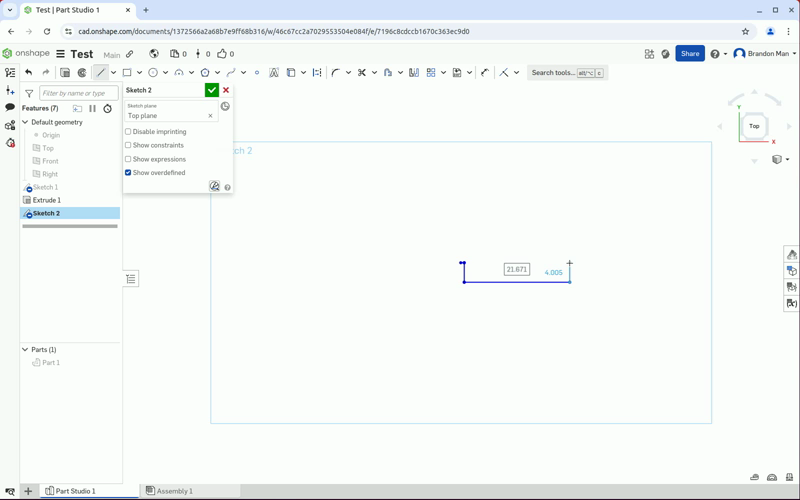
click(569, 262)
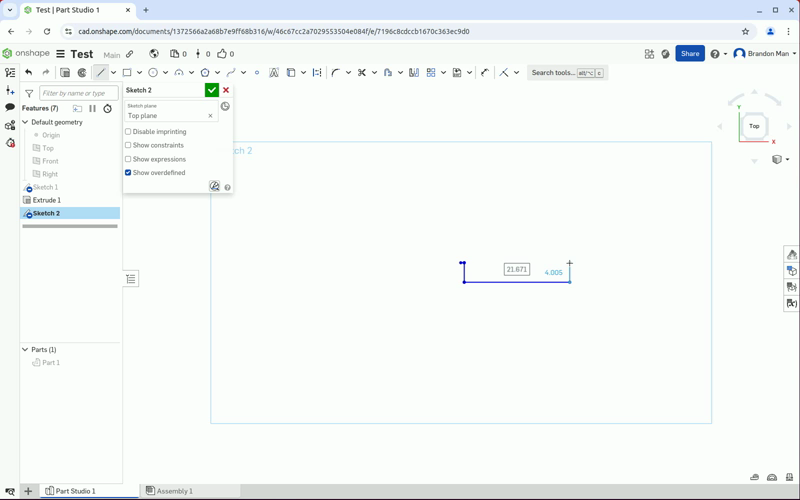
key_up(shift)
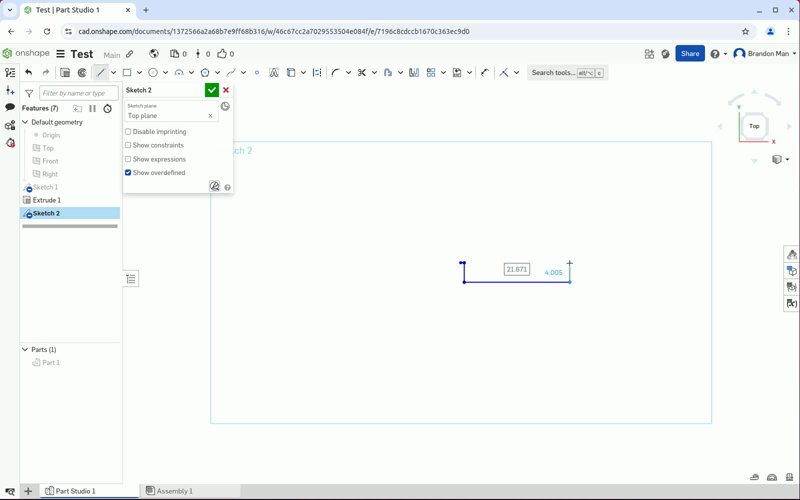
key_down(shift)
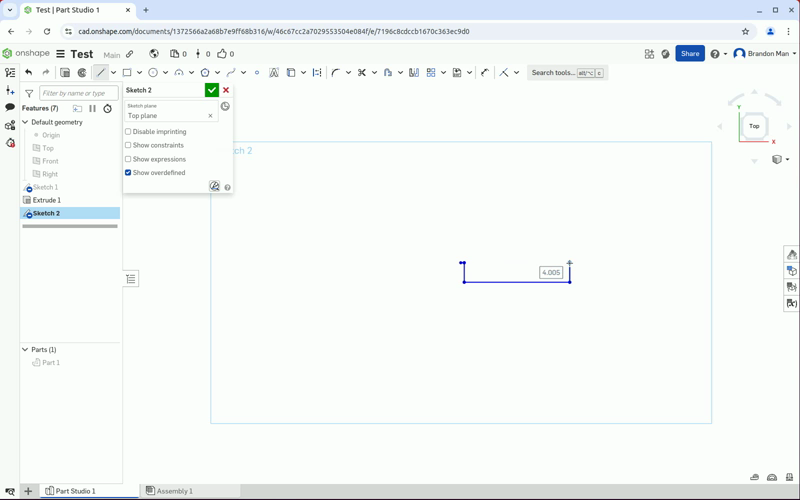
mouse_move(589, 262)
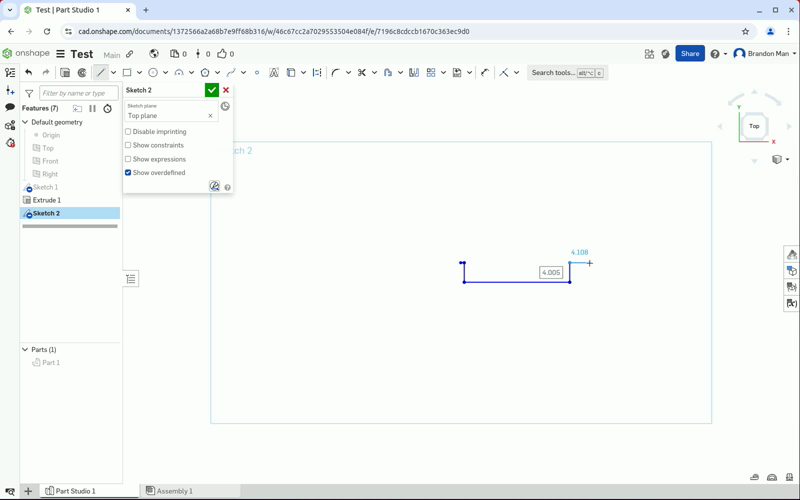
mouse_move(573, 262)
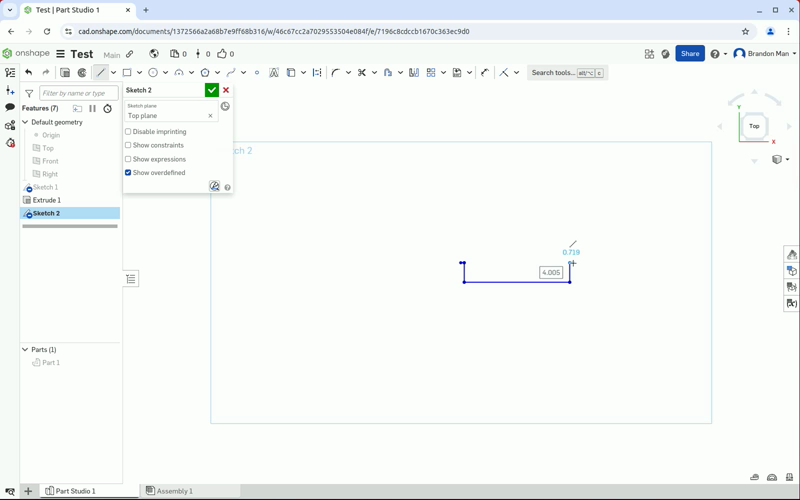
scroll(6)
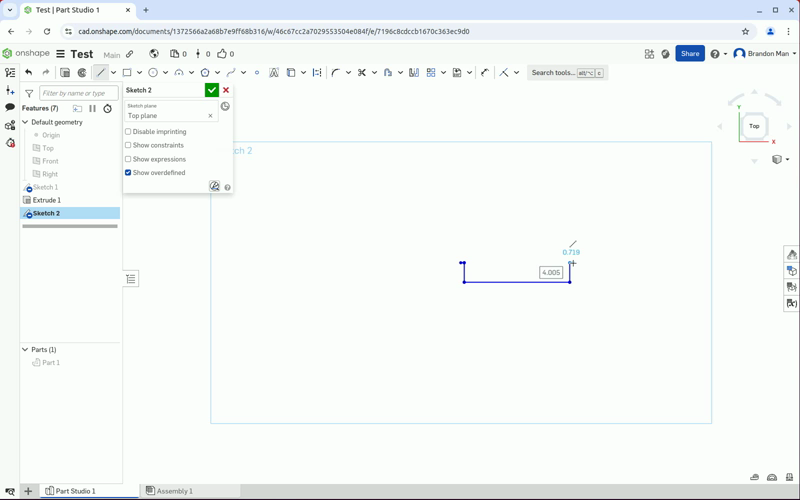
scroll(6)
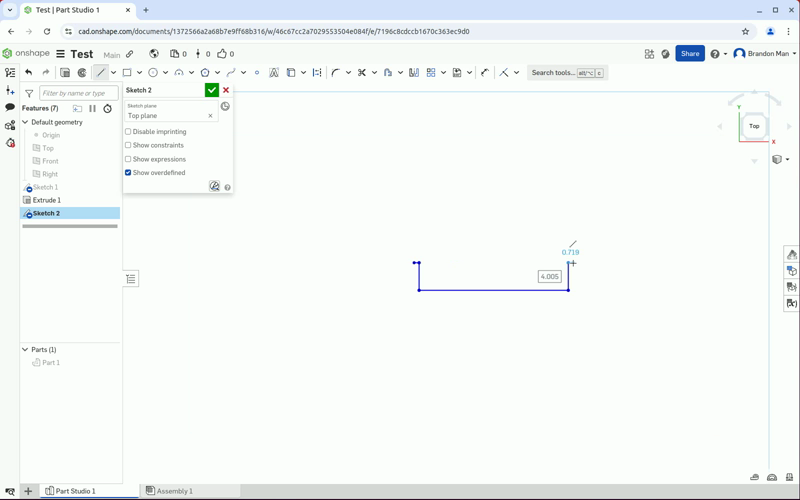
scroll(6)
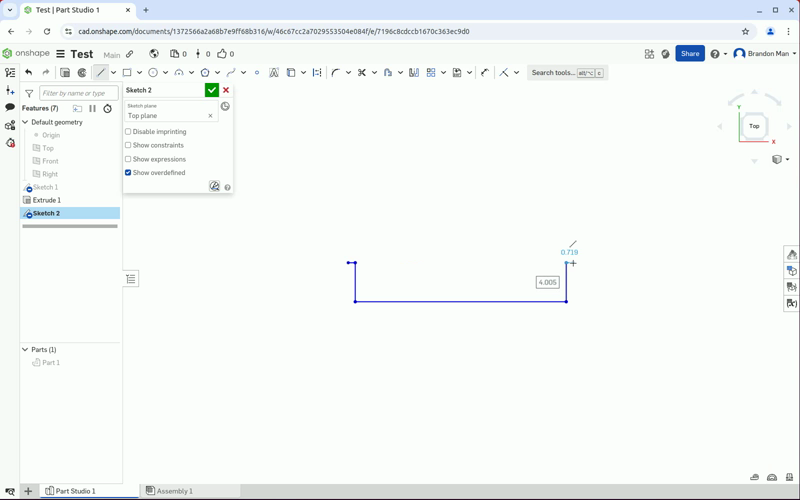
scroll(6)
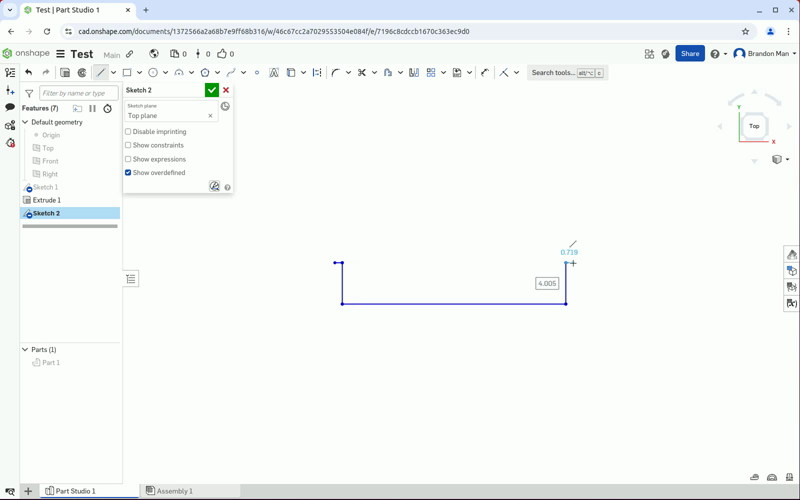
scroll(6)
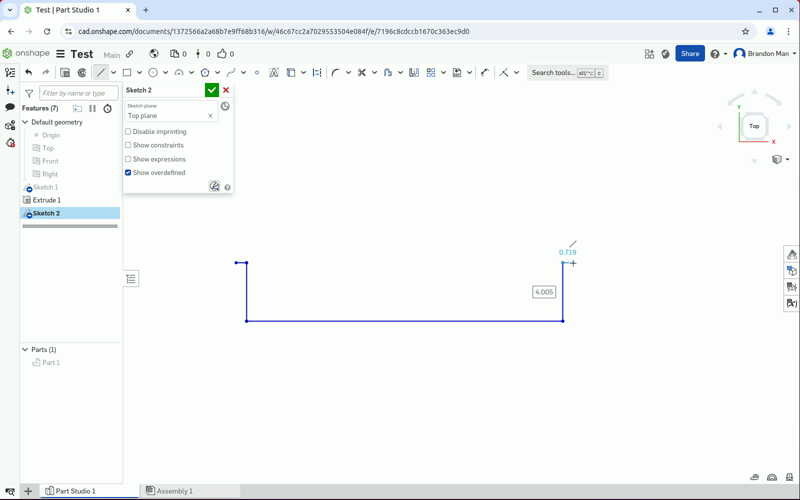
scroll(6)
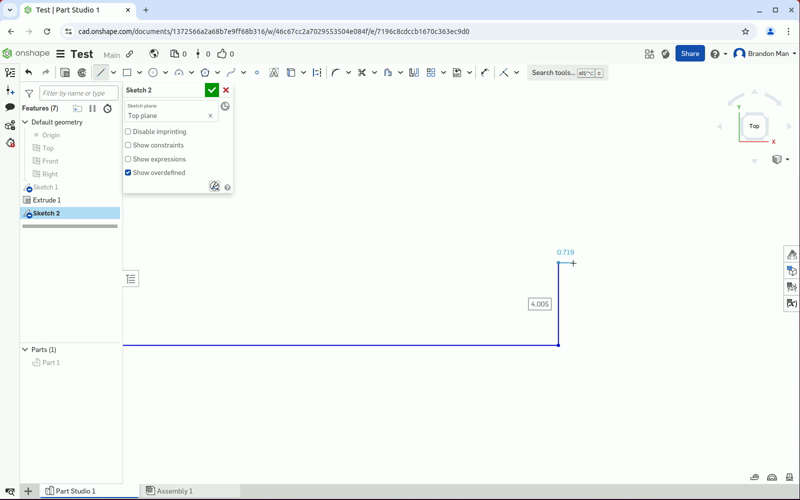
scroll(6)
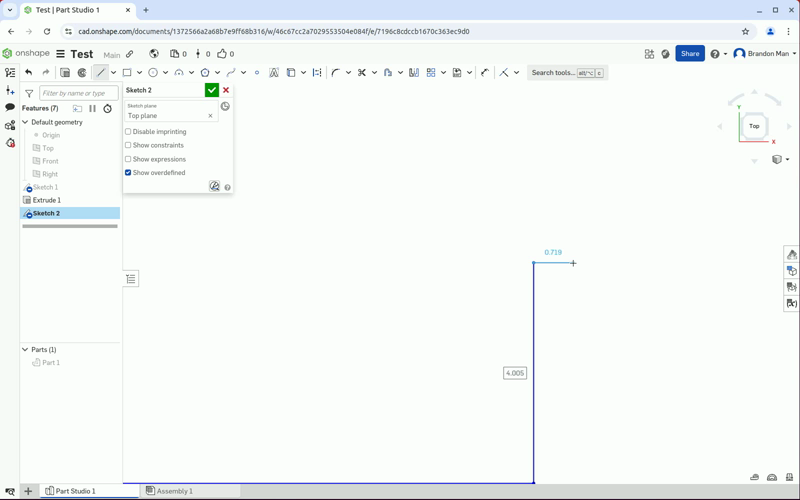
click(573, 262)
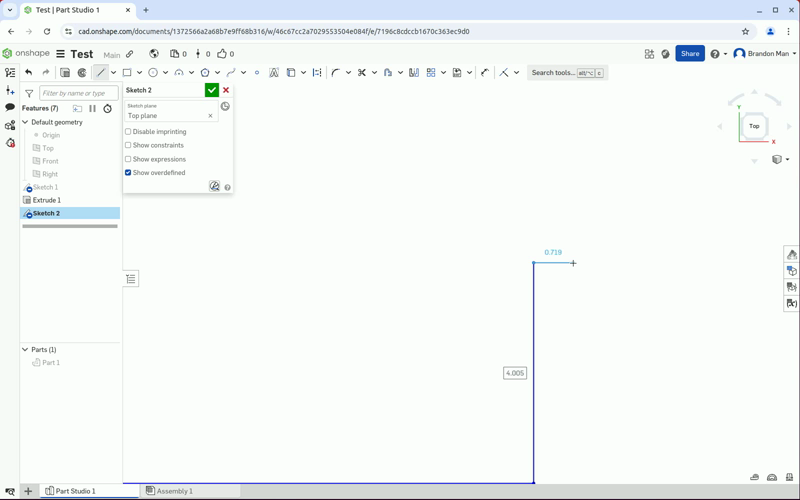
scroll(-6)
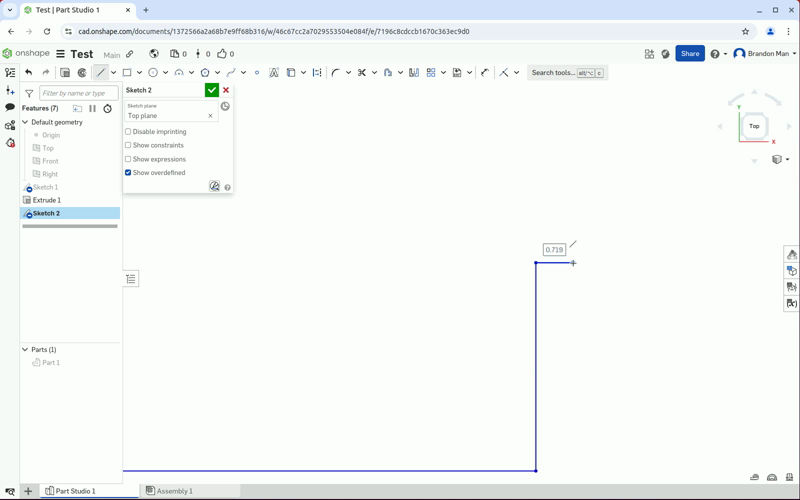
scroll(-6)
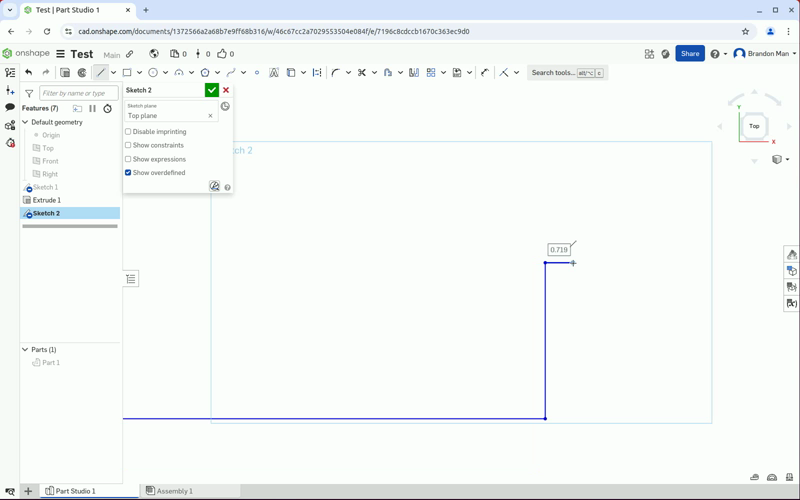
scroll(-6)
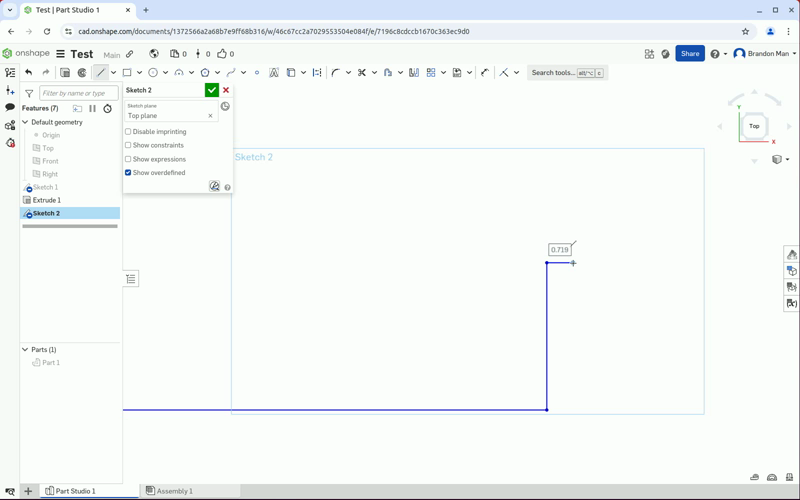
scroll(-6)
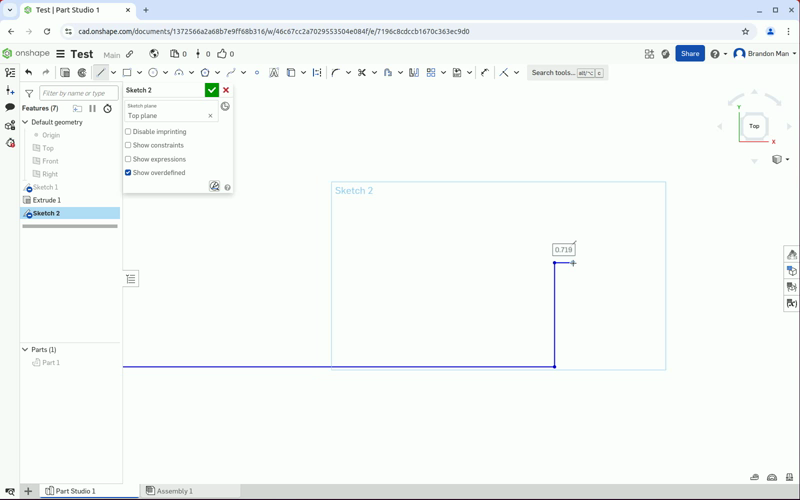
scroll(-6)
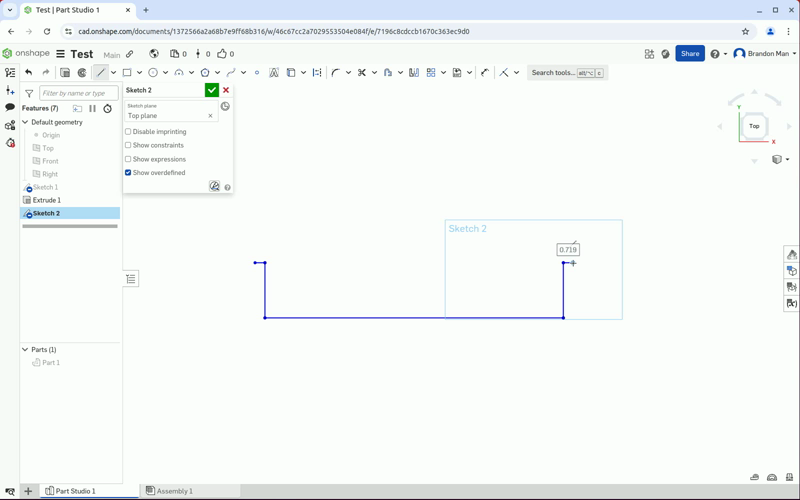
scroll(-6)
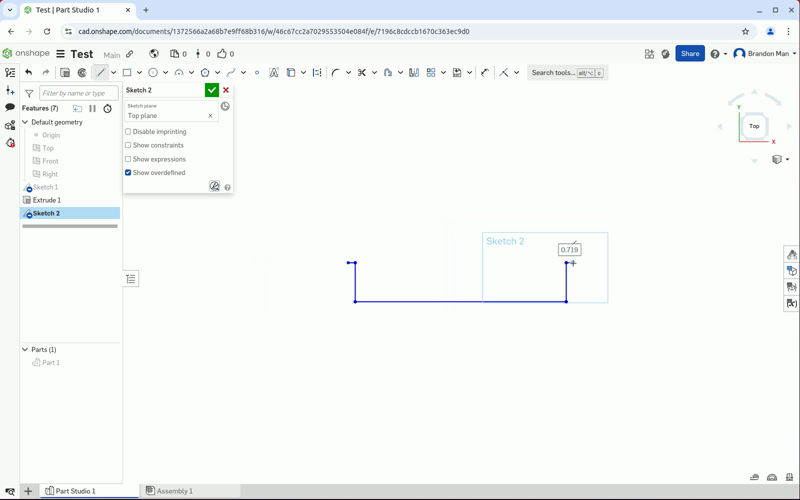
scroll(-6)
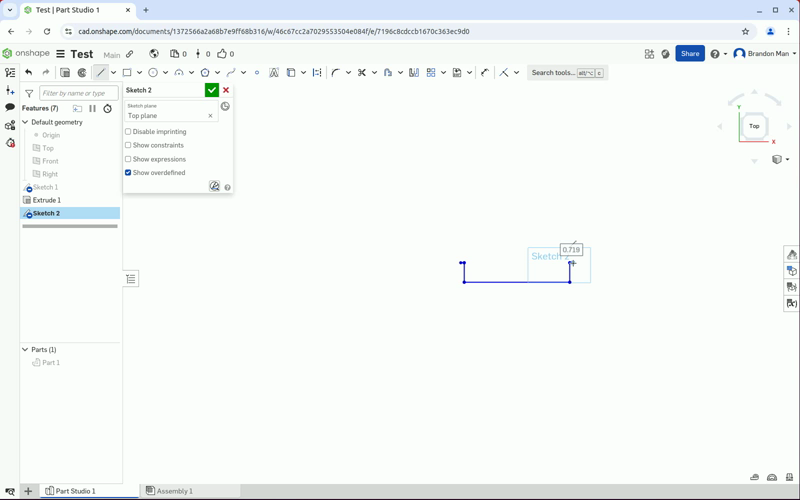
key_up(shift)
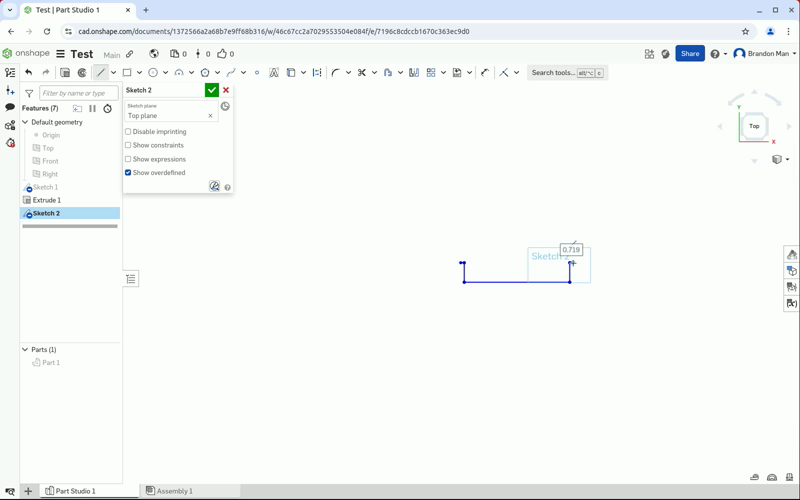
key_down(shift)
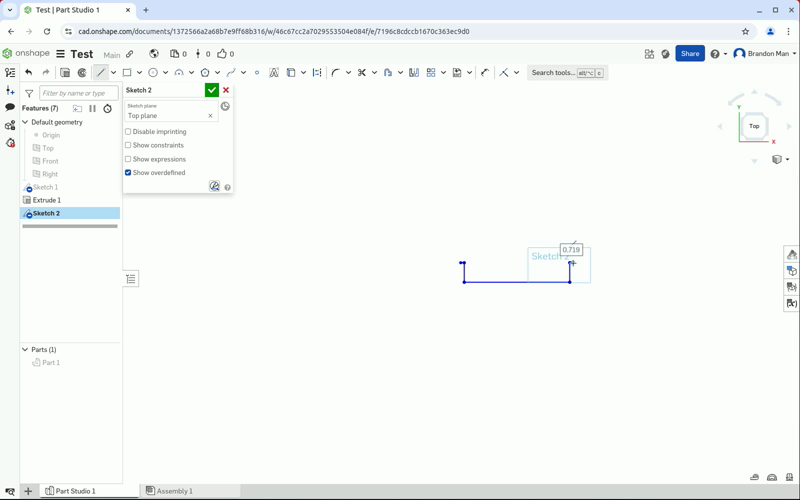
mouse_move(589, 262)
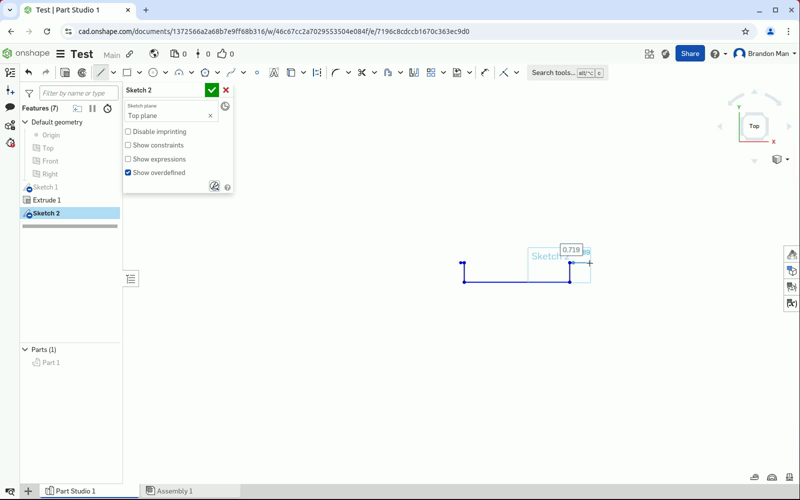
mouse_move(573, 235)
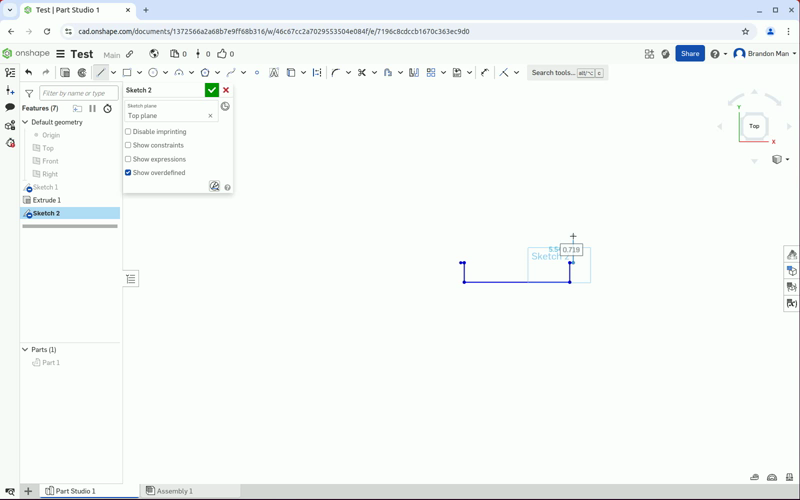
click(573, 235)
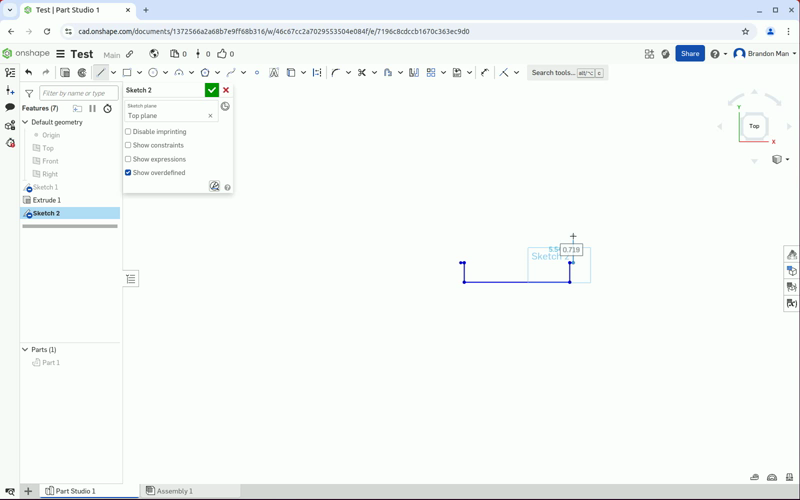
key_up(shift)
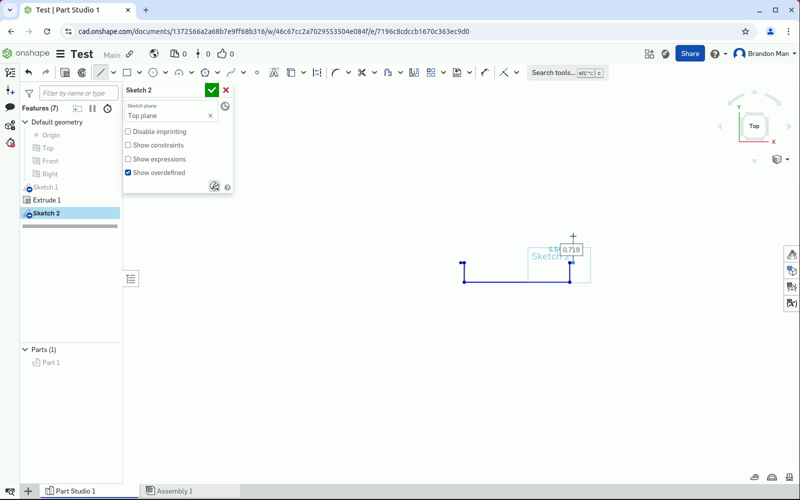
key(esc)
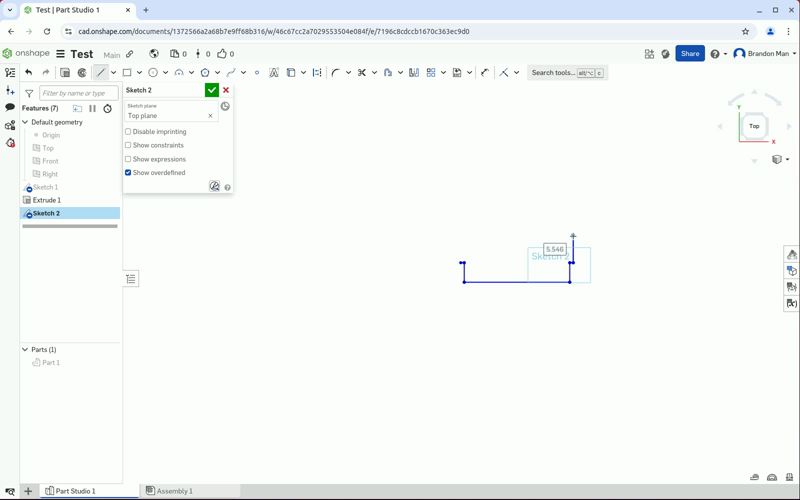
key(a)
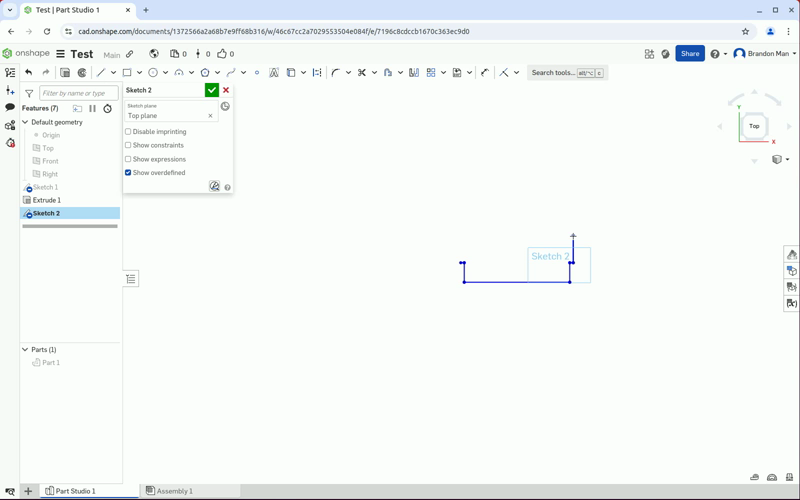
mouse_move(573, 235)
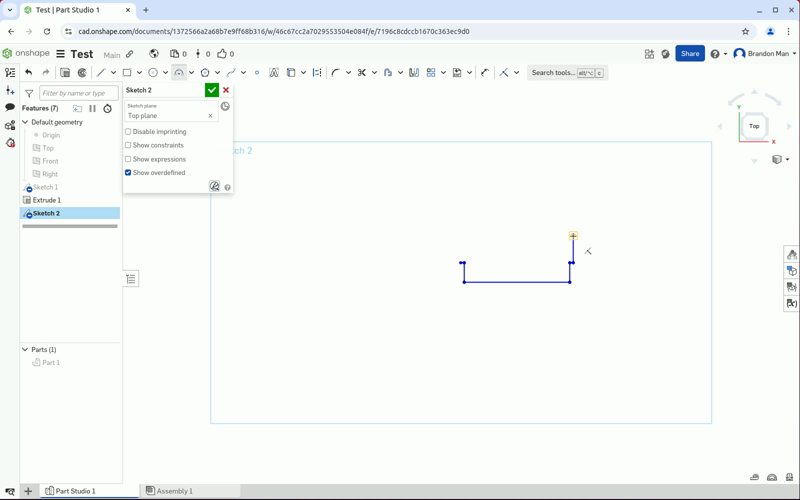
click(573, 235)
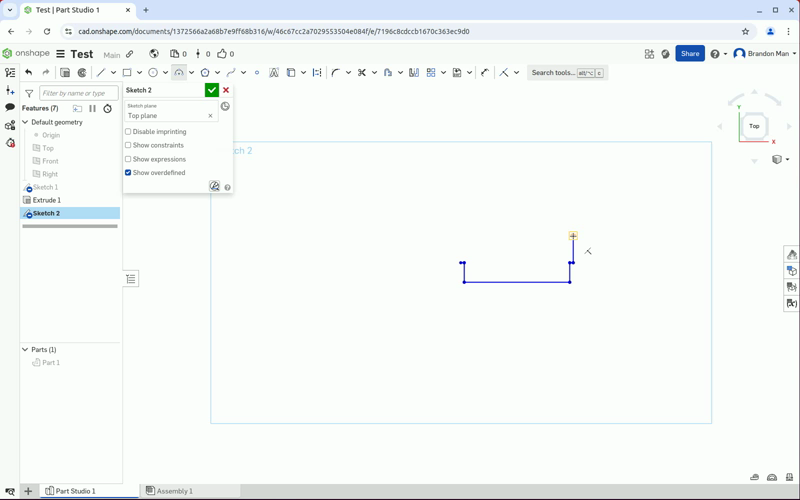
key_down(shift)
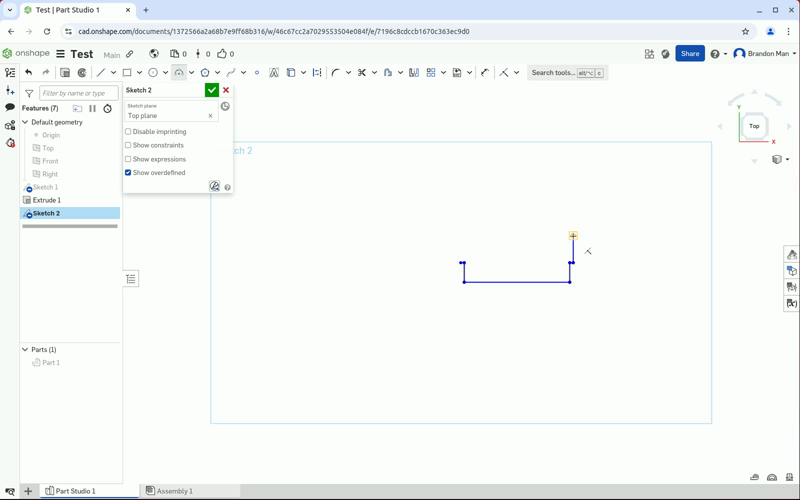
mouse_move(564, 228)
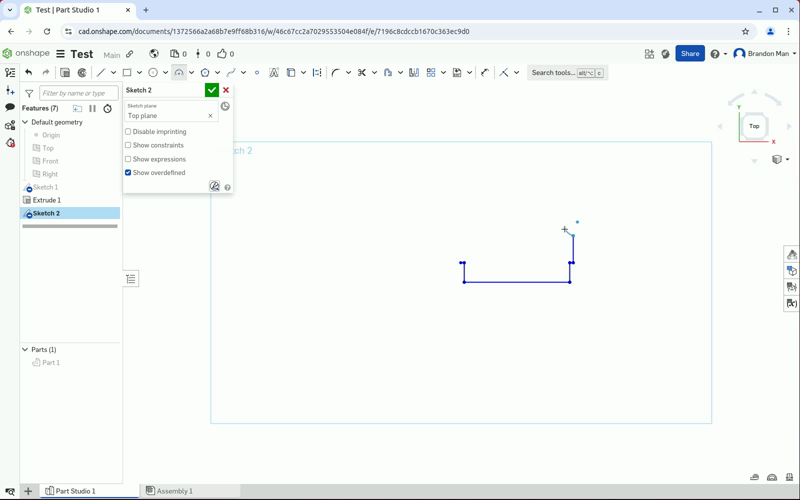
click(564, 228)
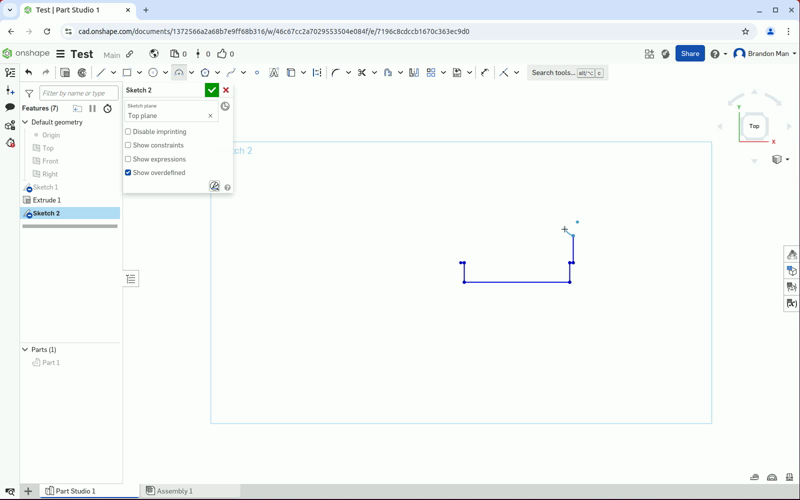
mouse_move(560, 242)
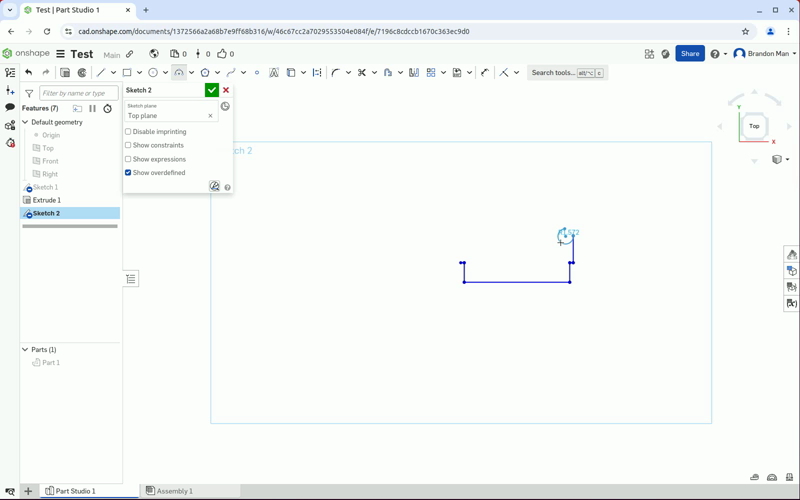
click(560, 242)
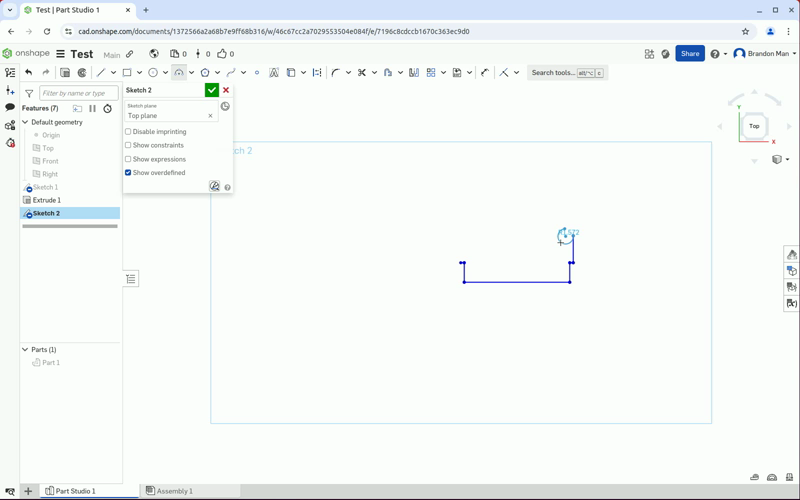
key_up(shift)
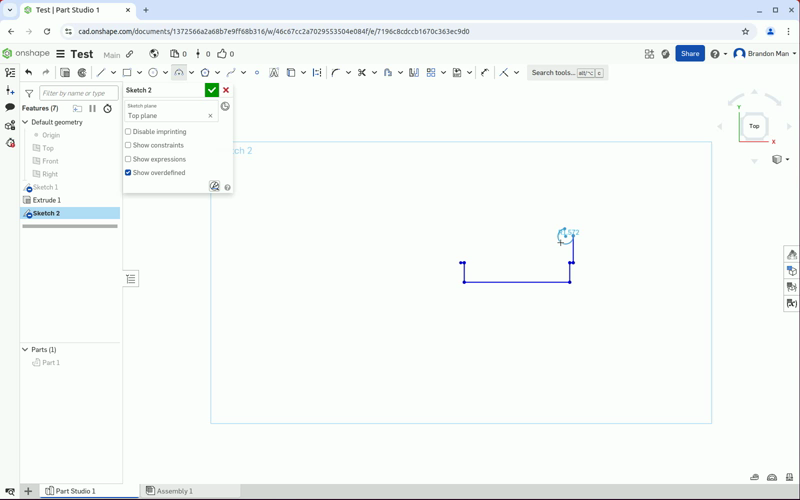
key(esc)
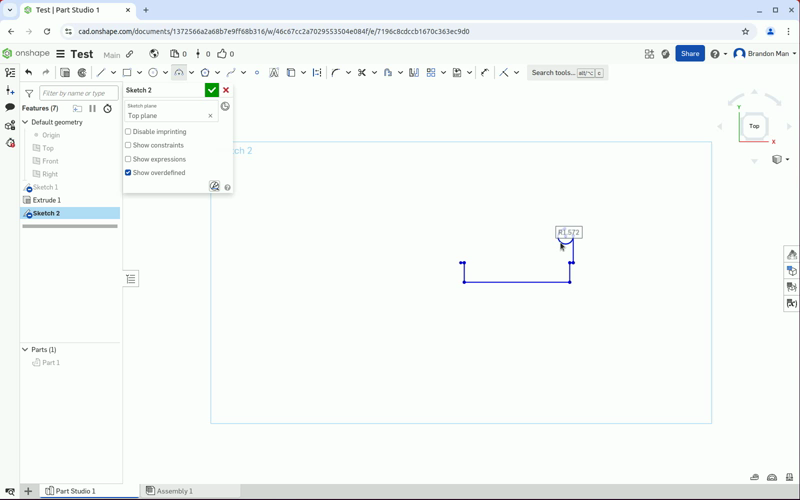
key(l)
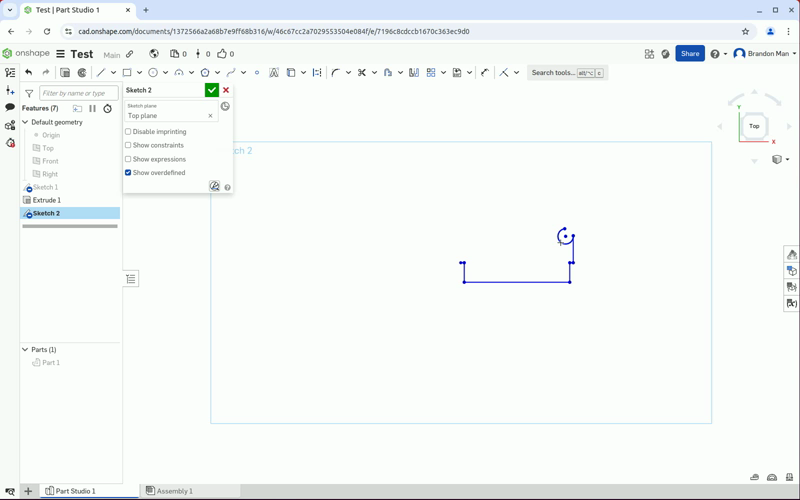
mouse_move(564, 228)
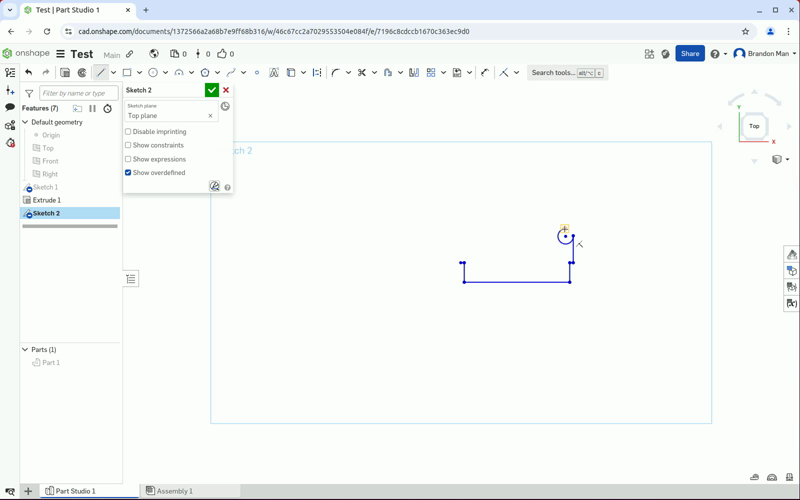
click(564, 228)
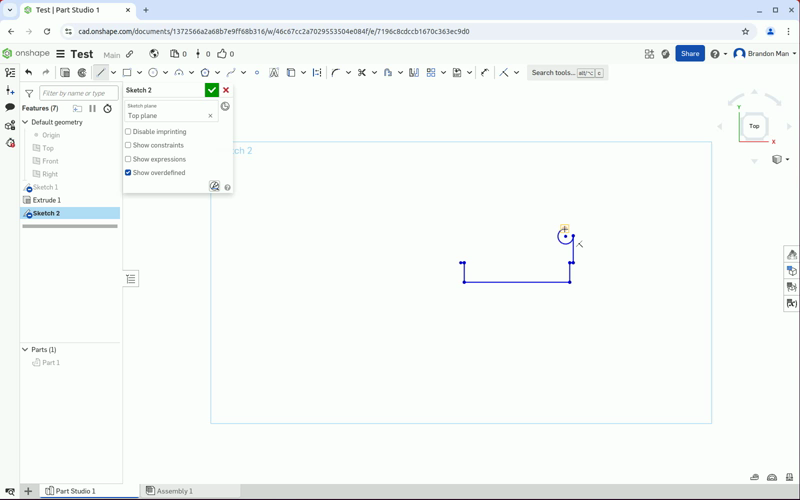
key_down(shift)
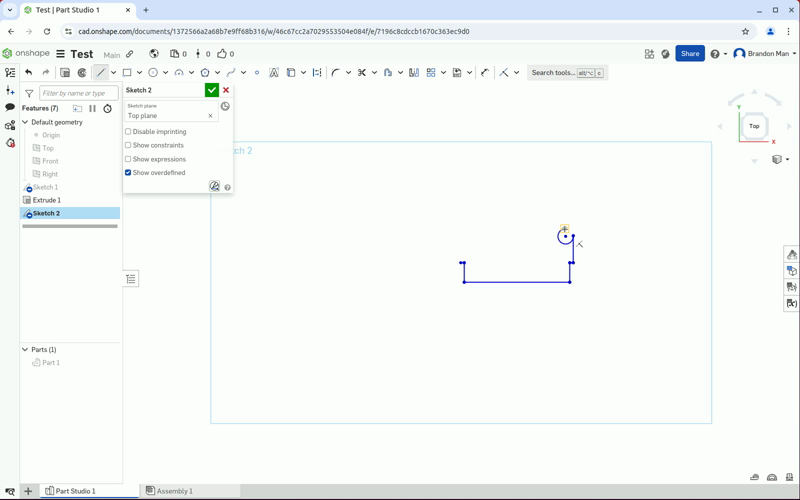
mouse_move(589, 228)
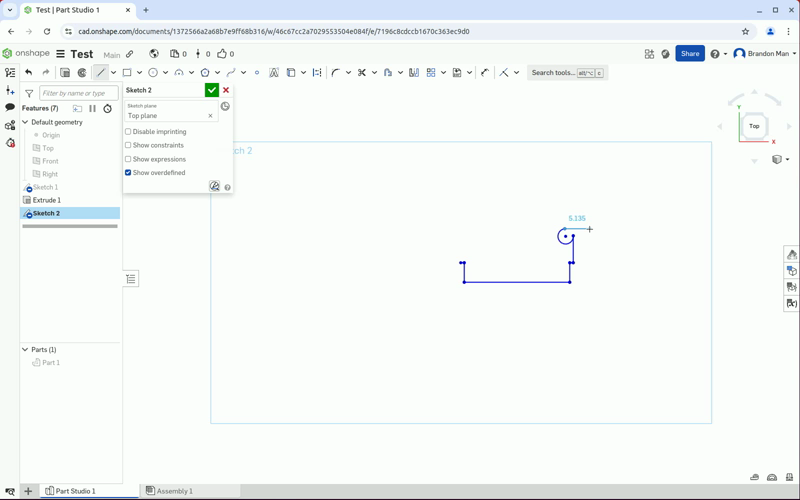
mouse_move(546, 228)
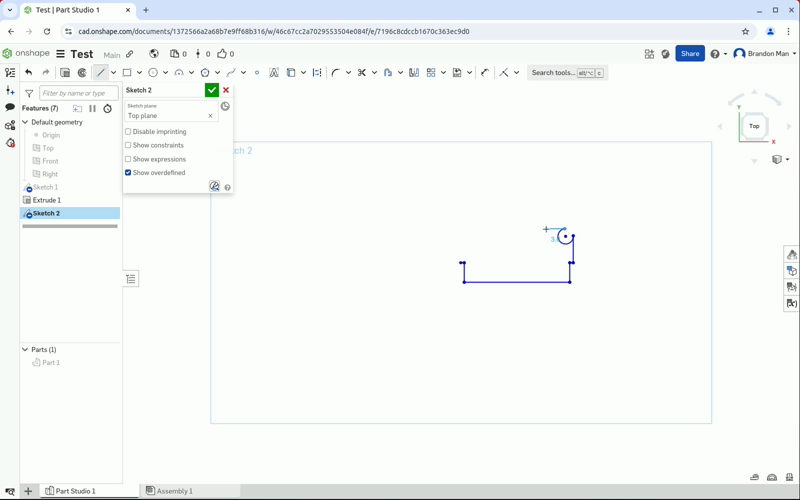
click(546, 228)
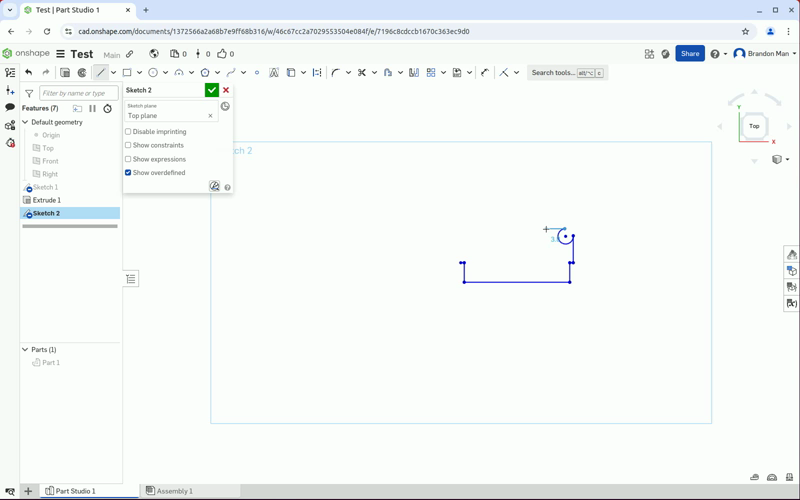
key_up(shift)
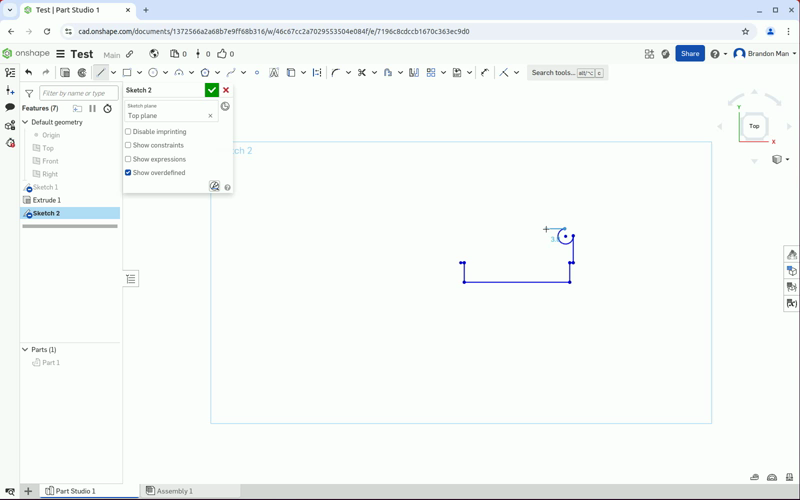
key_down(shift)
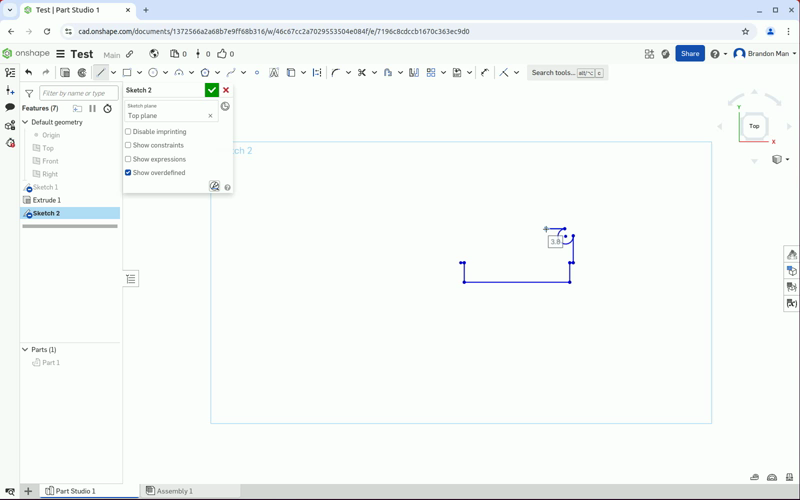
mouse_move(576, 228)
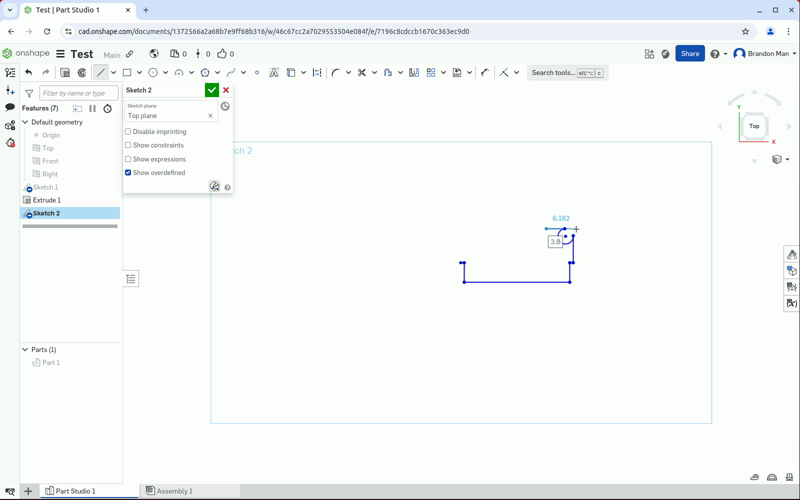
mouse_move(546, 239)
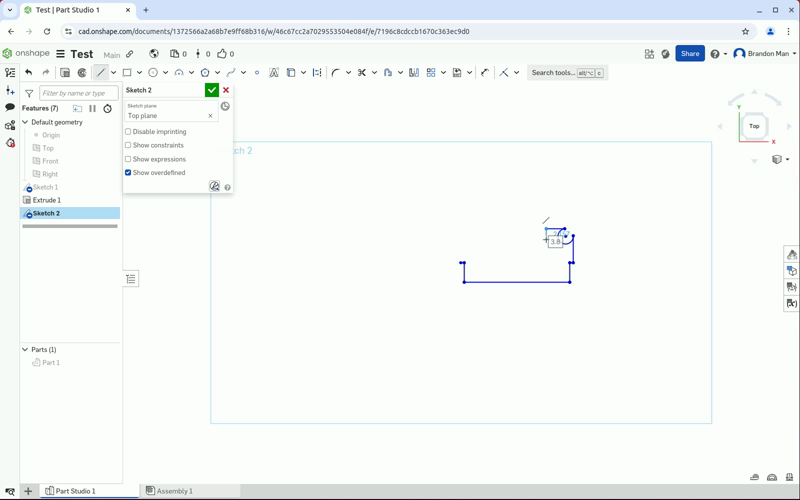
click(546, 239)
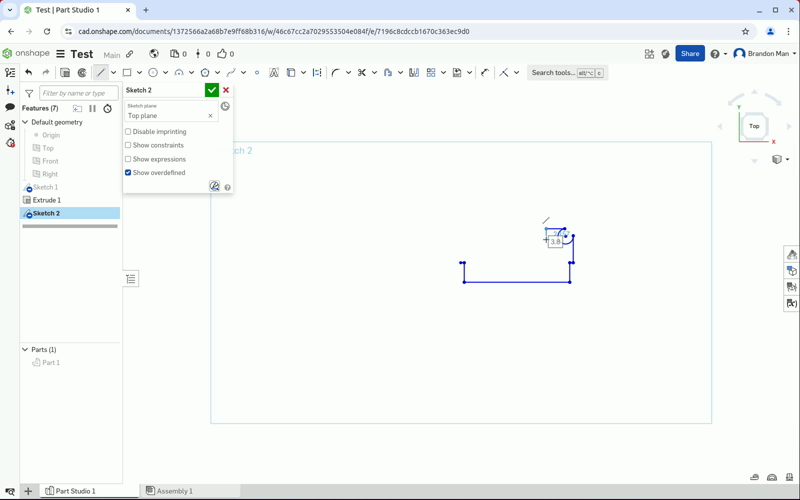
key_up(shift)
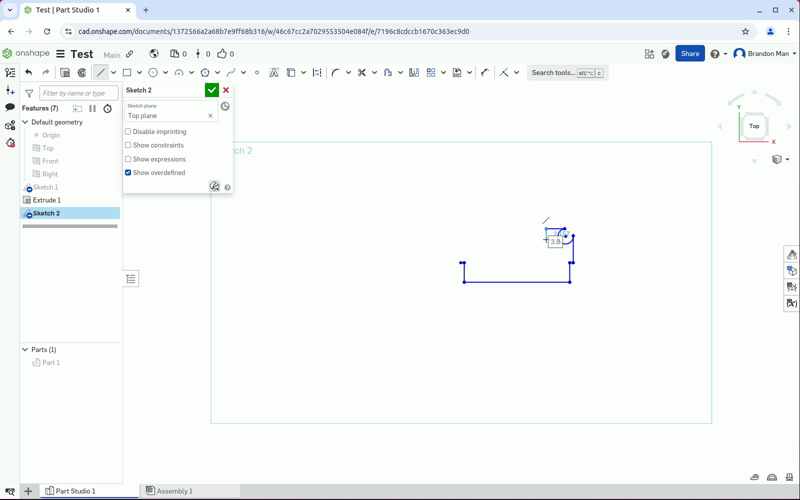
key_down(shift)
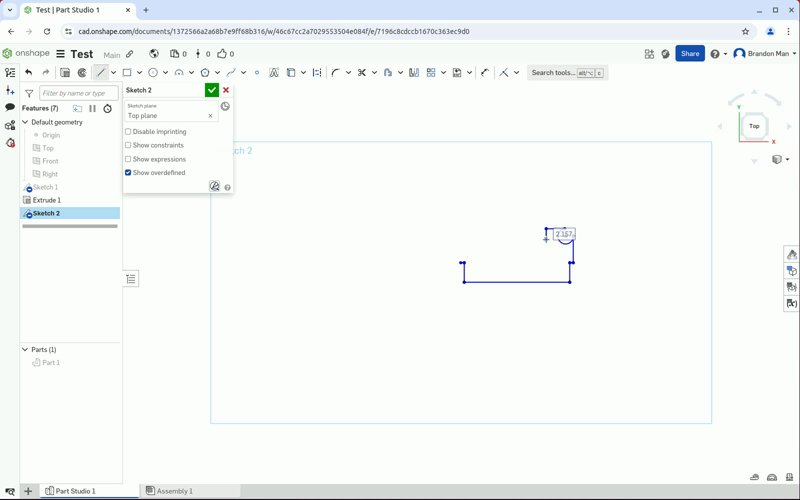
mouse_move(576, 239)
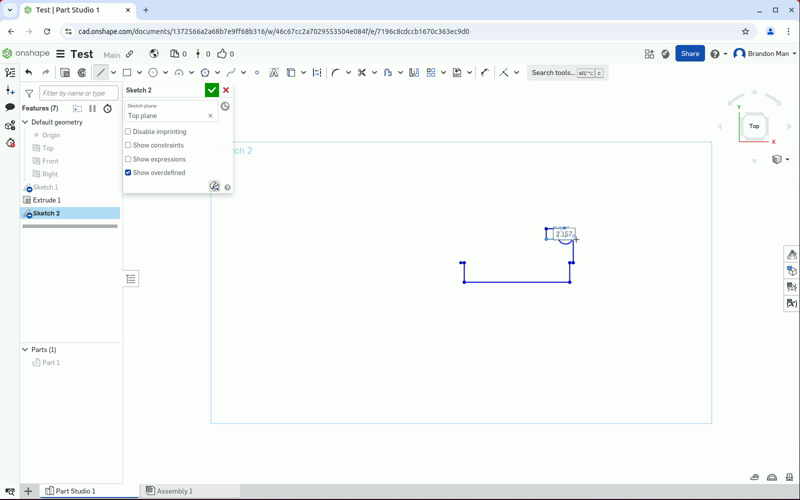
mouse_move(488, 239)
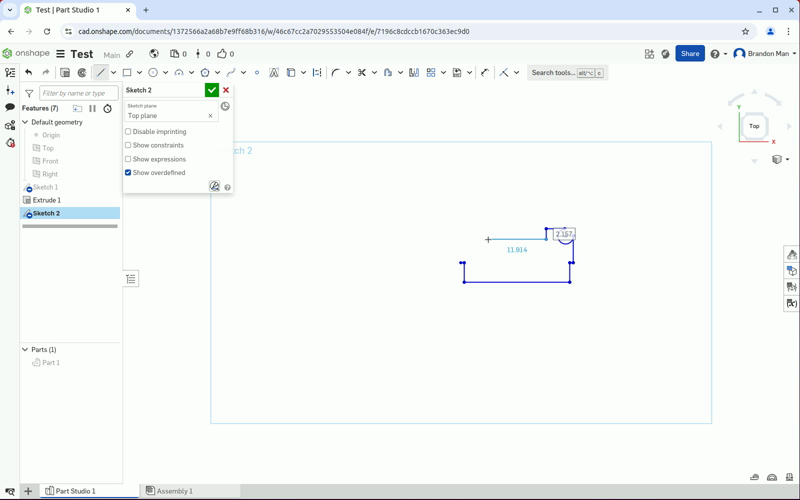
click(488, 239)
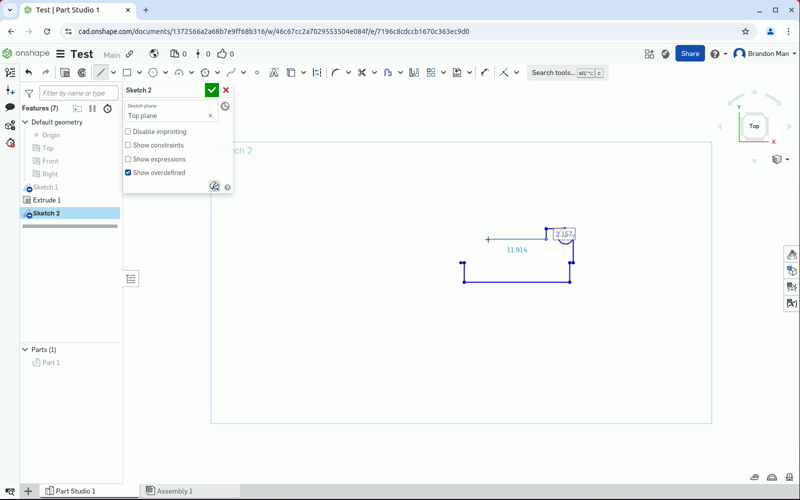
key_up(shift)
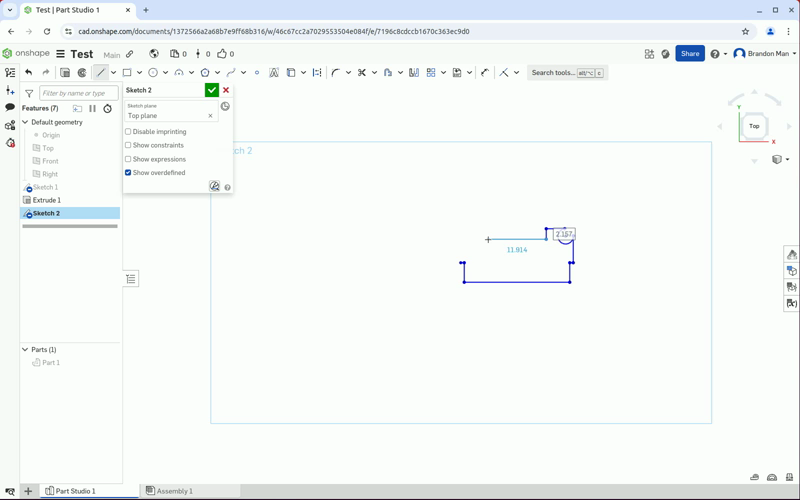
key_down(shift)
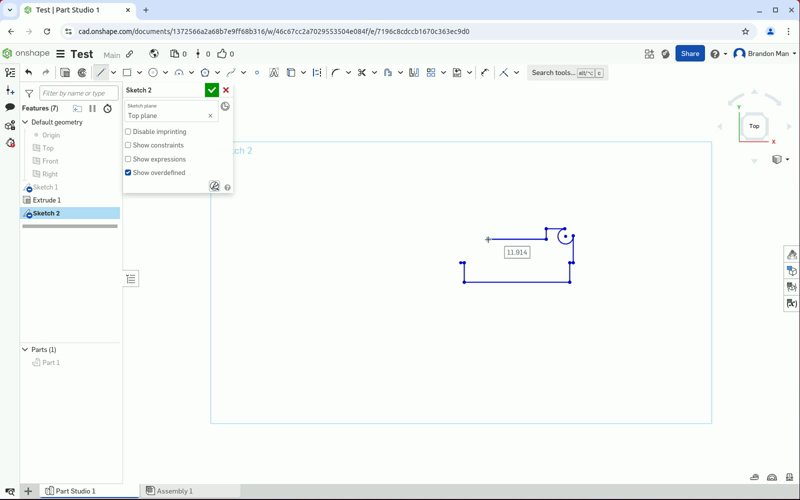
mouse_move(518, 239)
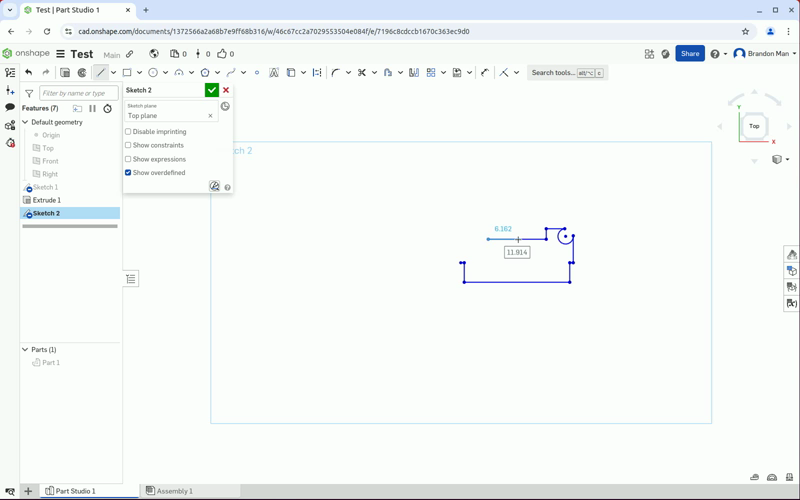
mouse_move(488, 228)
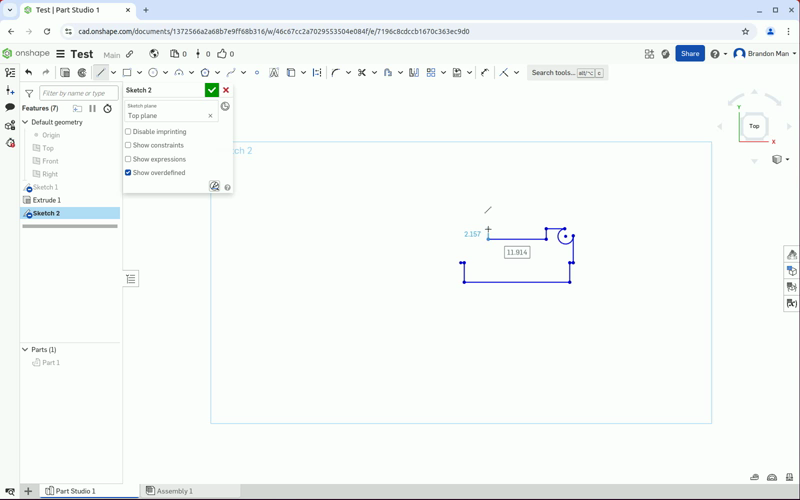
click(488, 228)
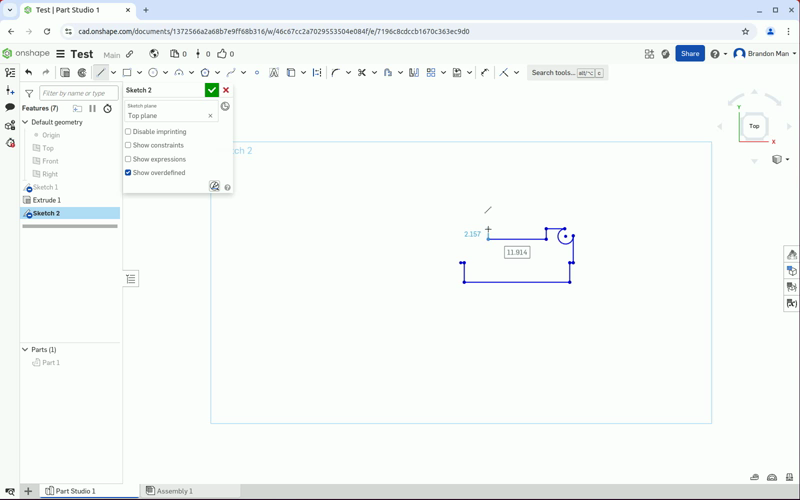
key_up(shift)
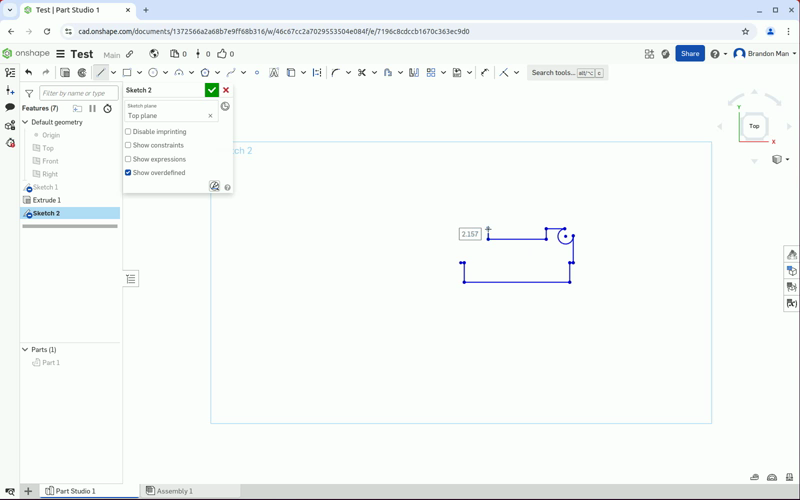
key_down(shift)
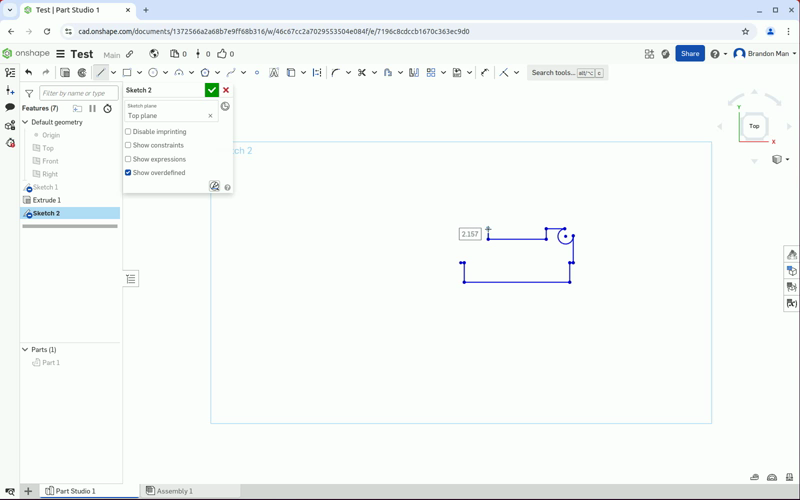
mouse_move(518, 228)
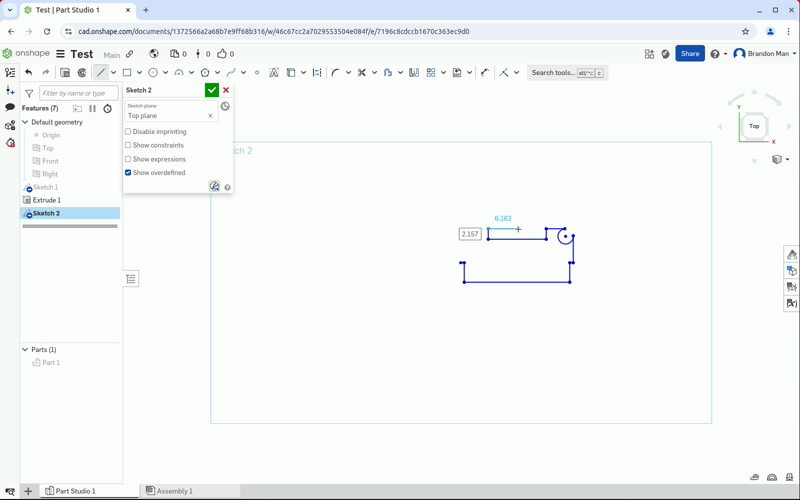
mouse_move(469, 228)
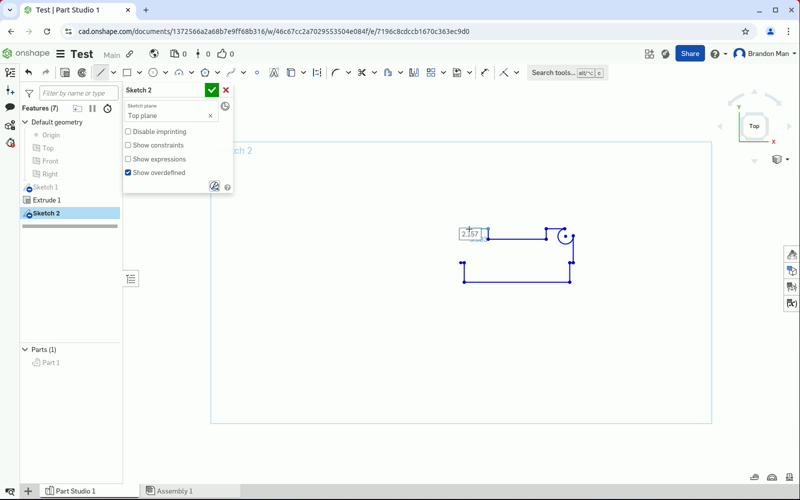
click(469, 228)
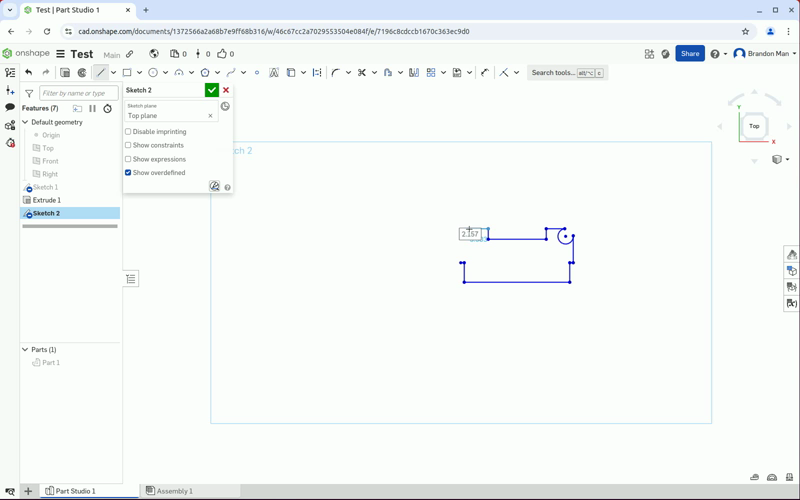
key_up(shift)
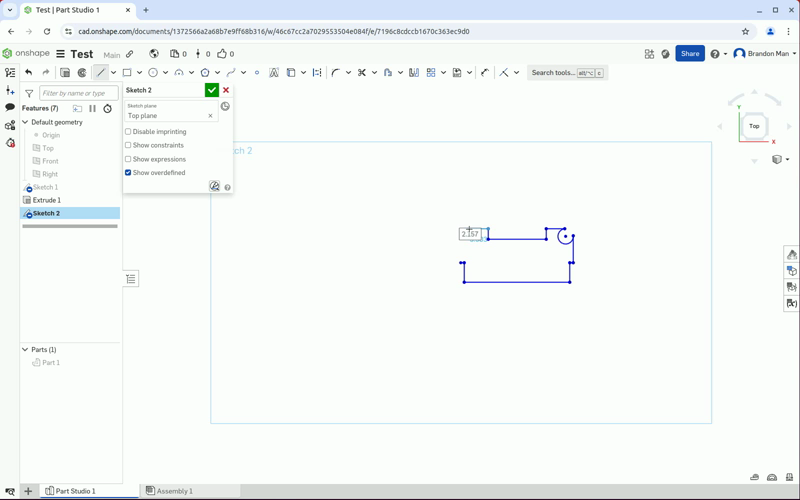
key(esc)
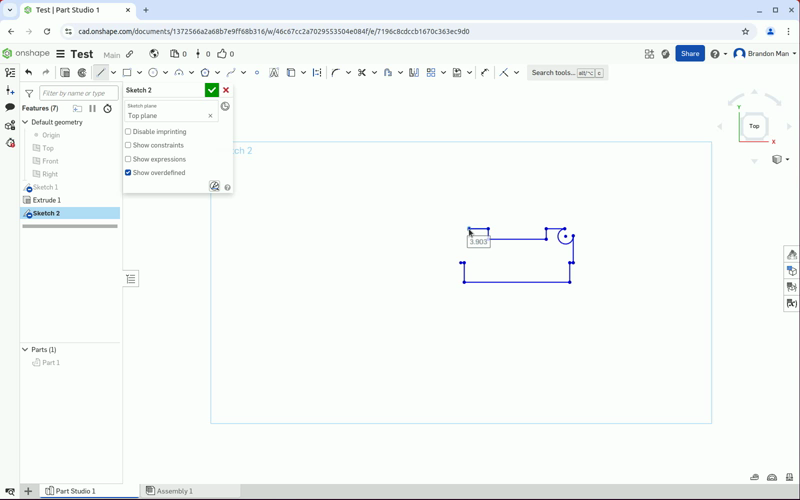
key(a)
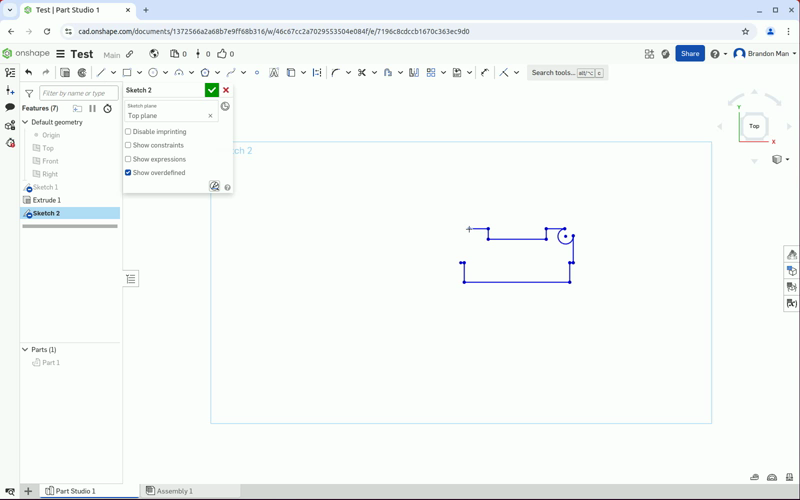
mouse_move(469, 228)
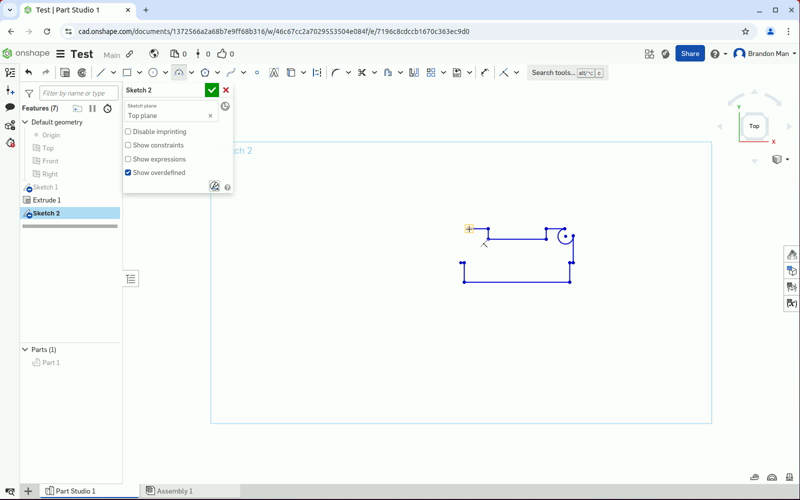
click(469, 228)
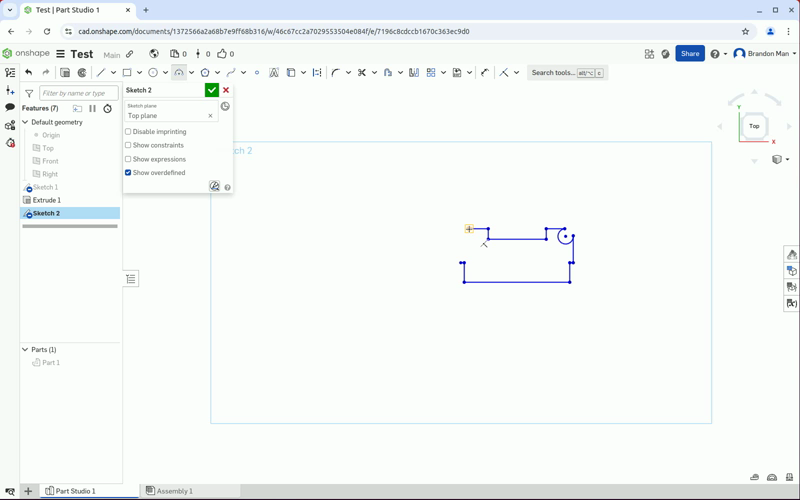
key_down(shift)
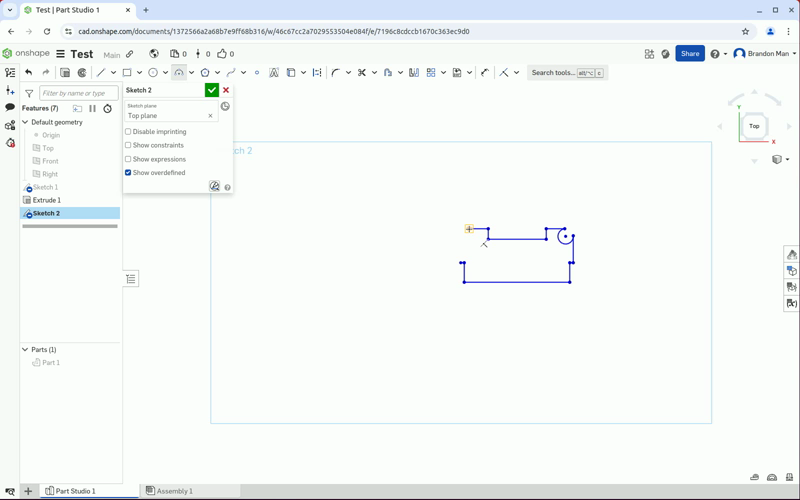
mouse_move(460, 235)
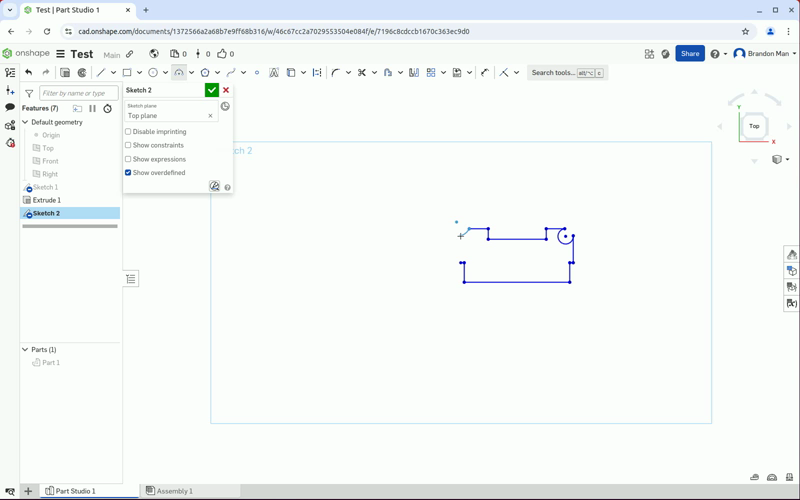
click(460, 235)
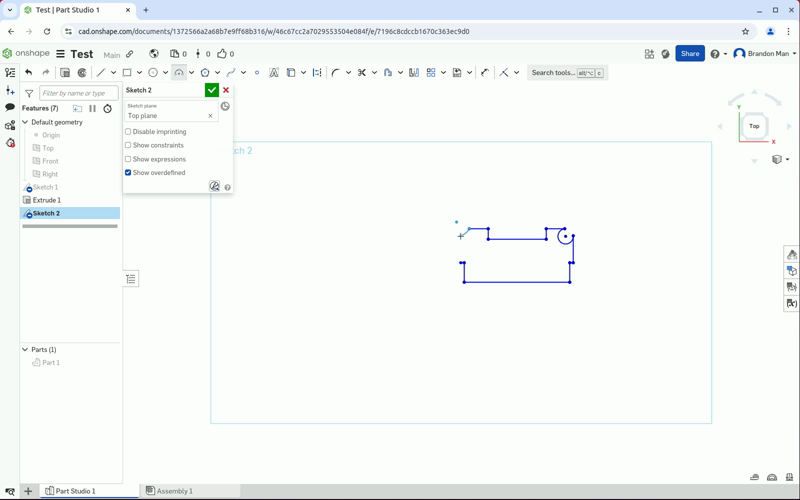
mouse_move(473, 242)
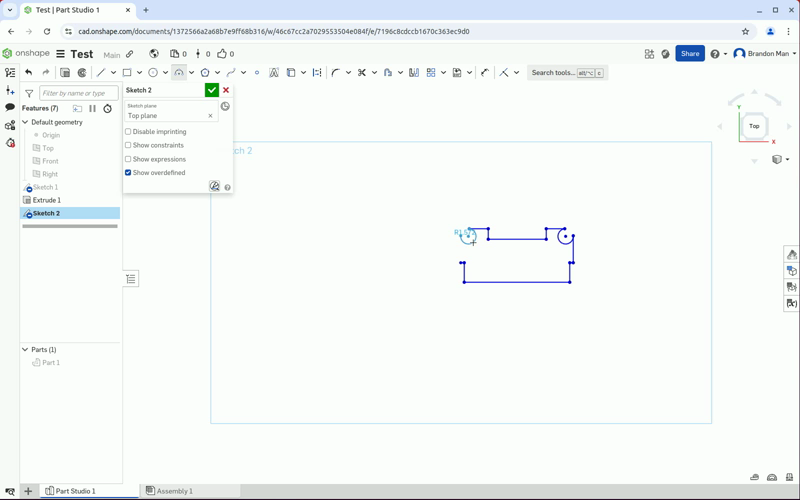
click(473, 242)
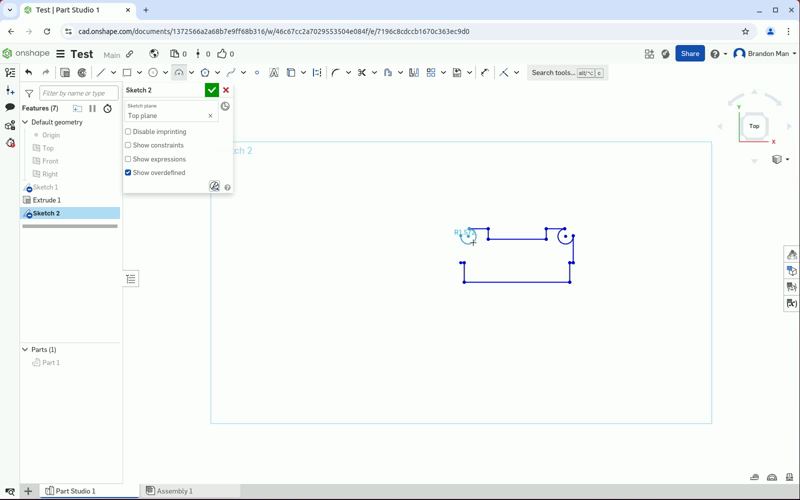
key_up(shift)
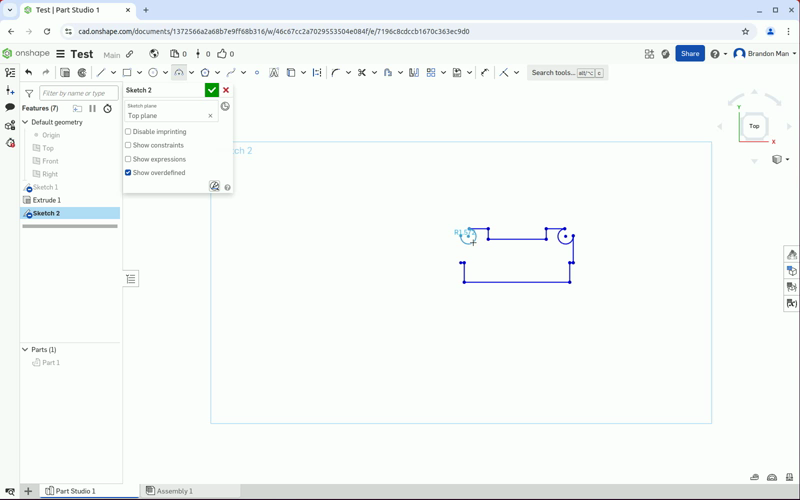
key(esc)
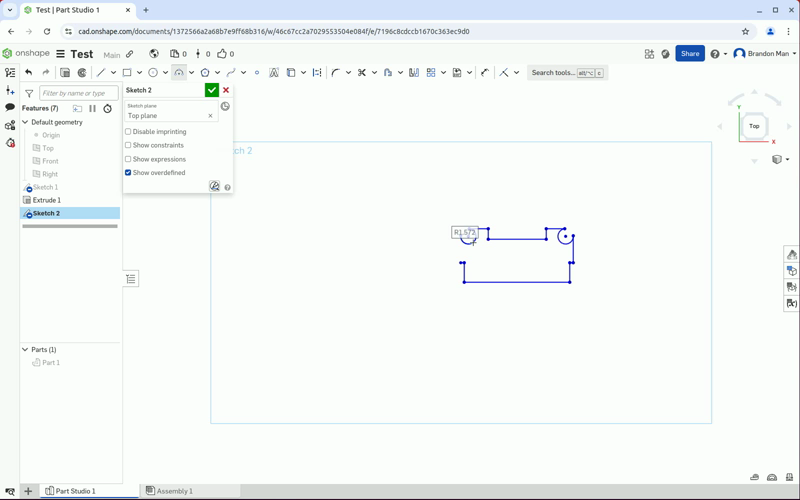
key(l)
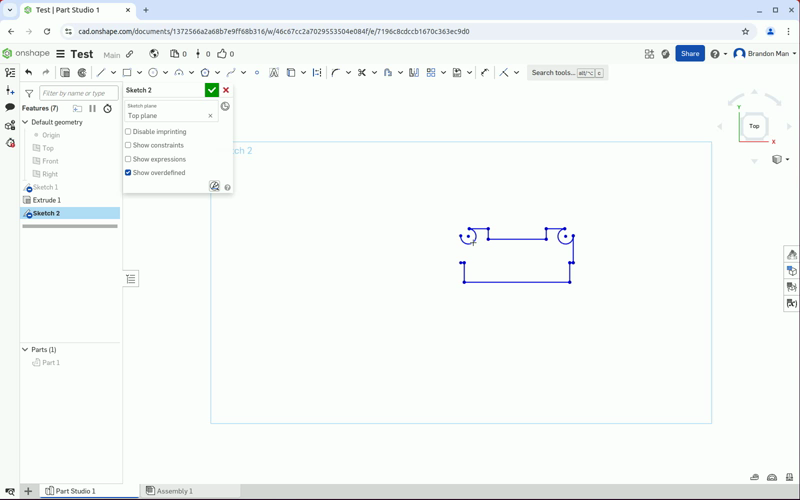
mouse_move(460, 235)
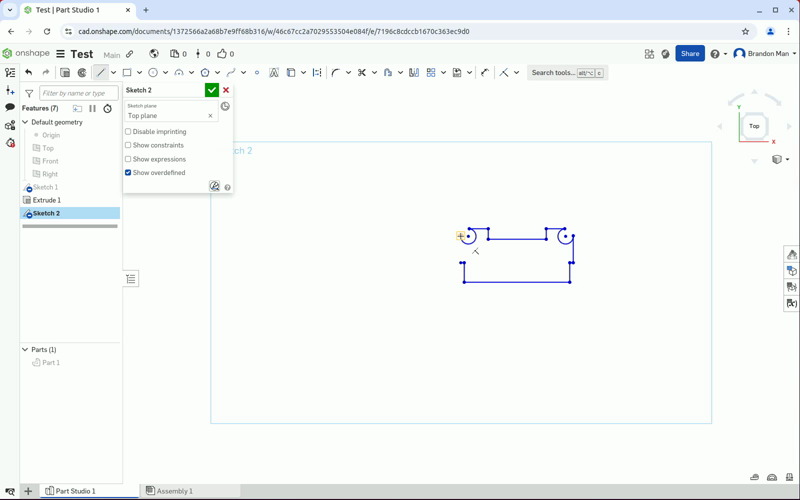
click(460, 235)
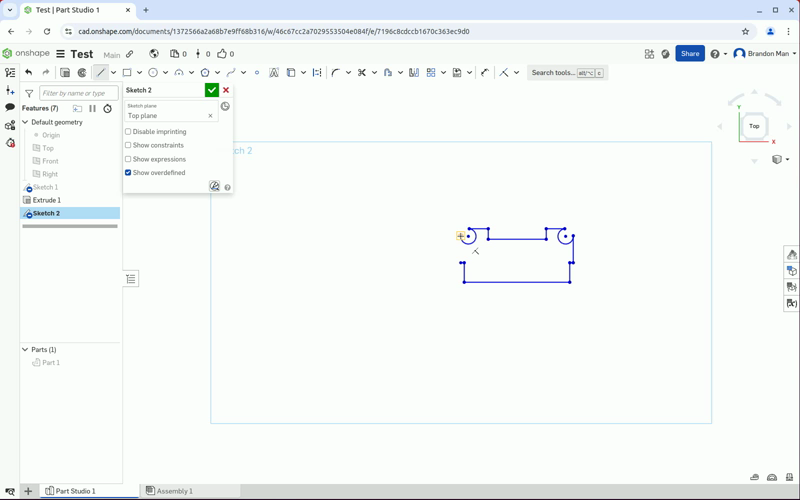
mouse_move(490, 235)
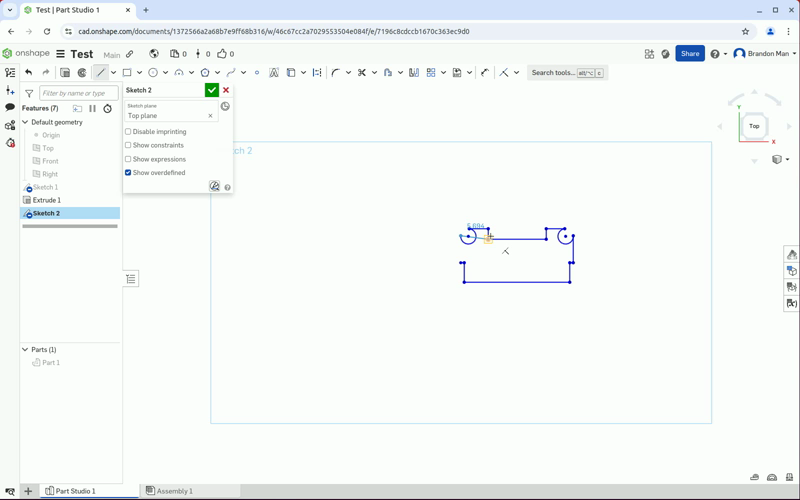
key_down(shift)
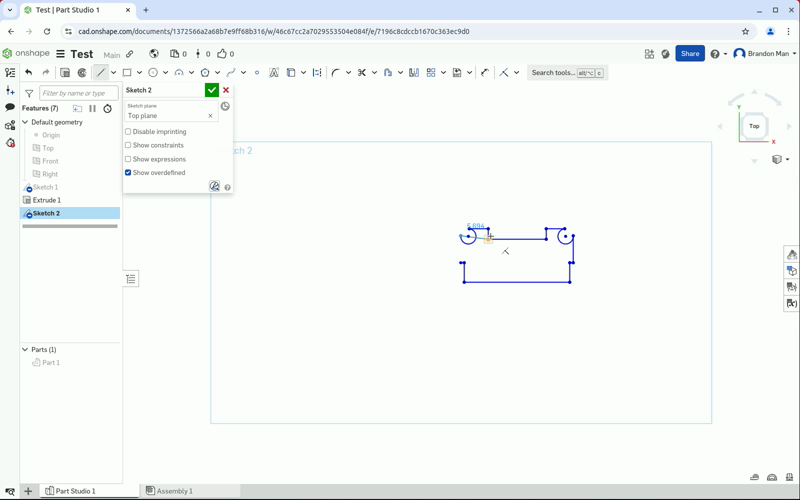
mouse_move(460, 262)
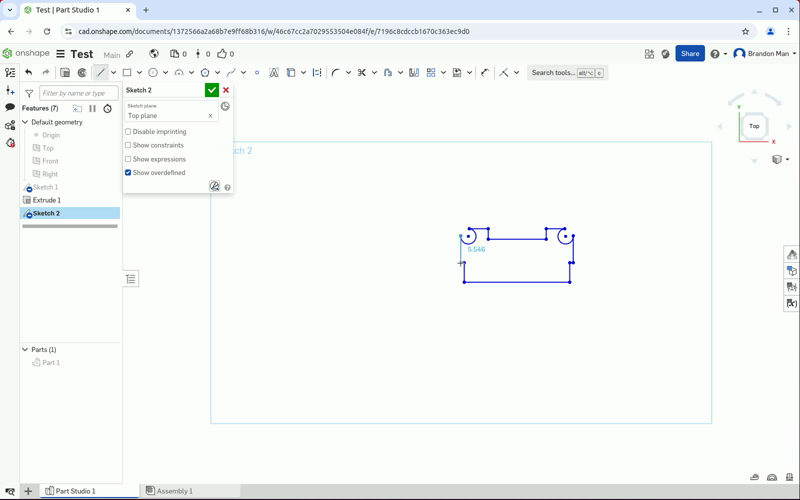
scroll(6)
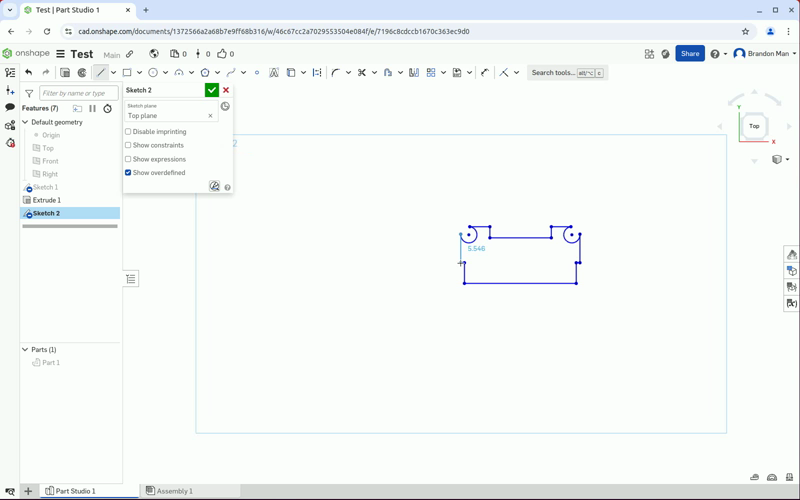
scroll(6)
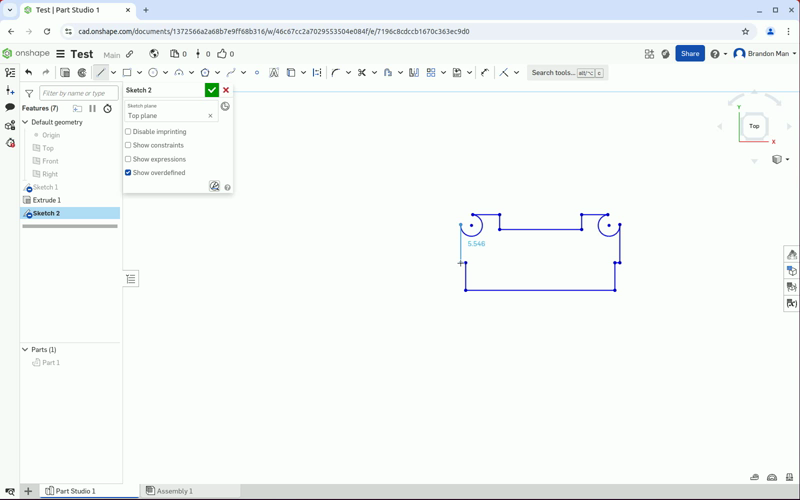
scroll(6)
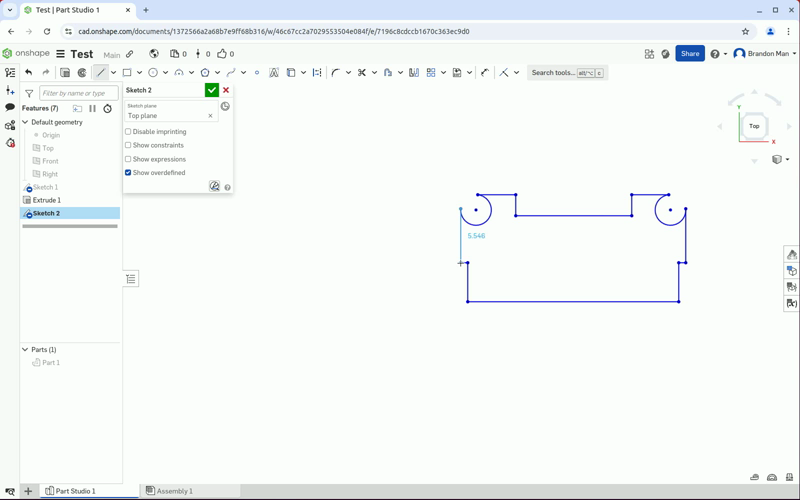
scroll(6)
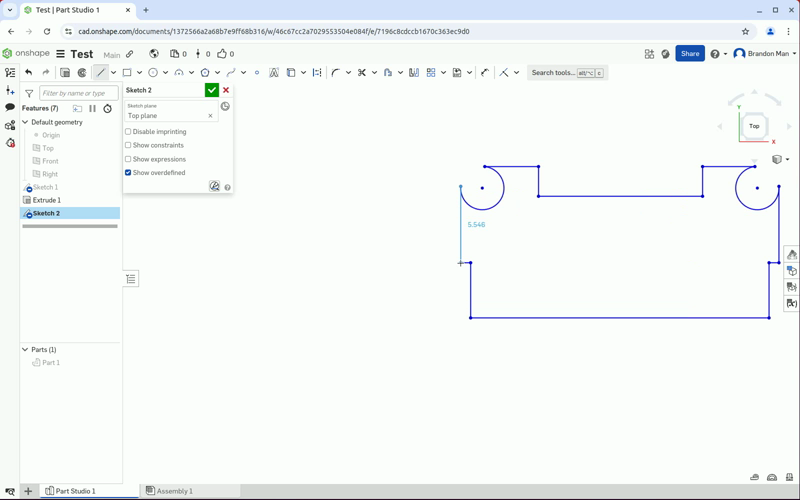
scroll(6)
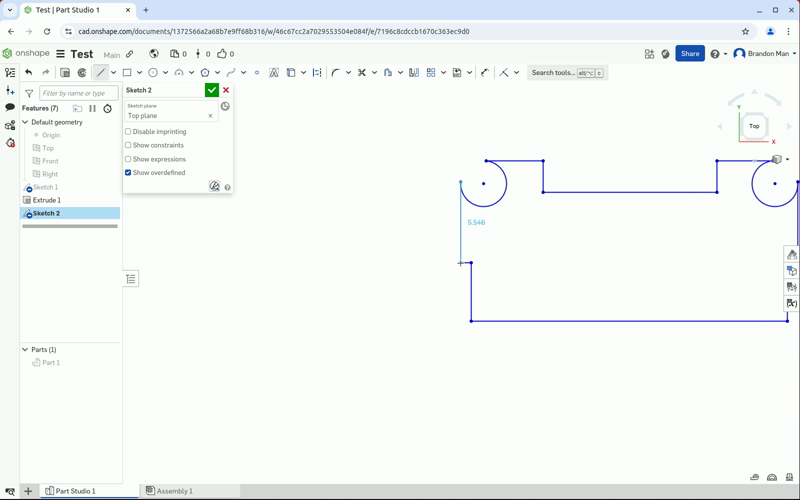
scroll(6)
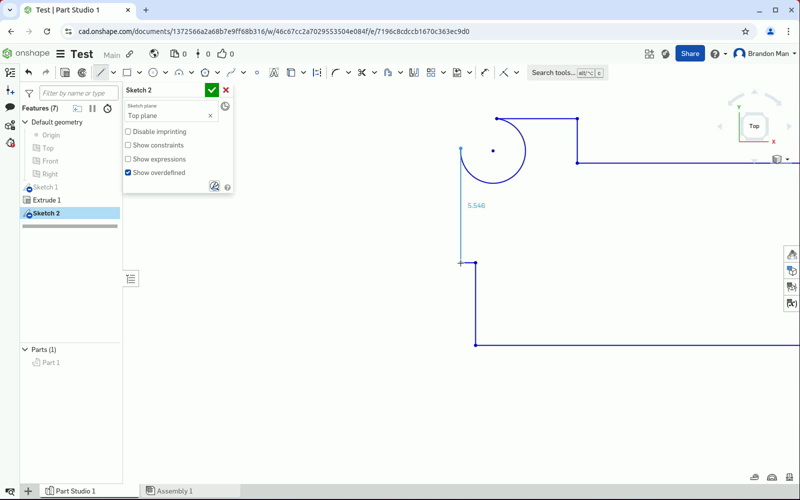
scroll(6)
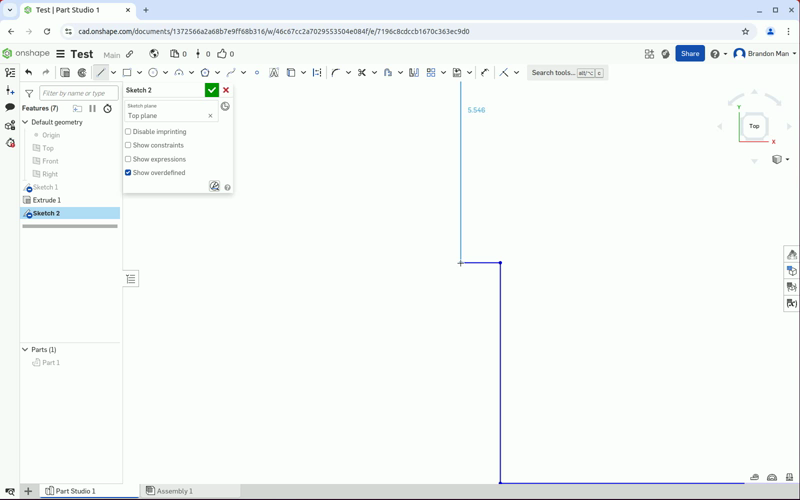
key_up(shift)
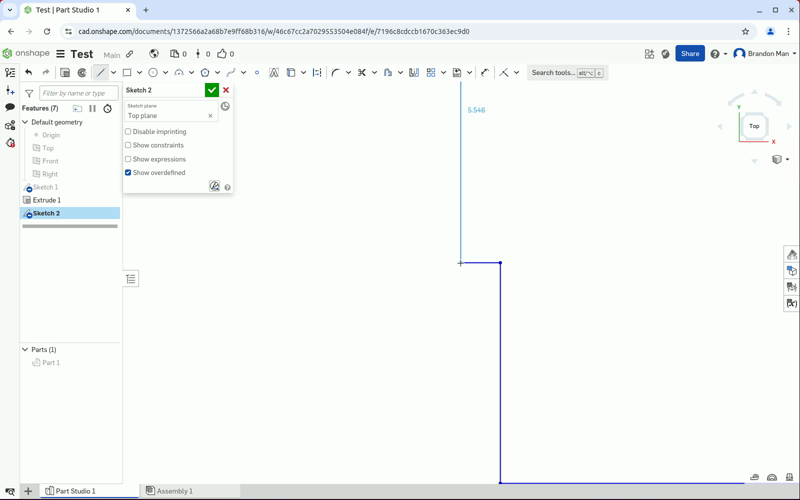
click(460, 262)
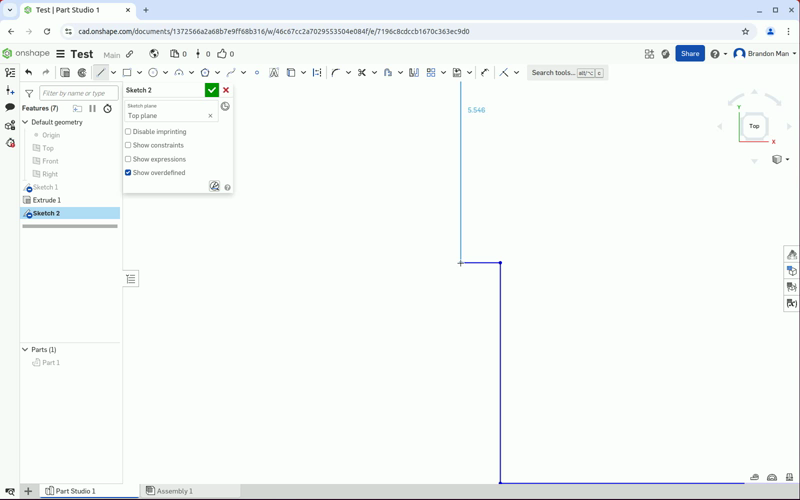
scroll(-6)
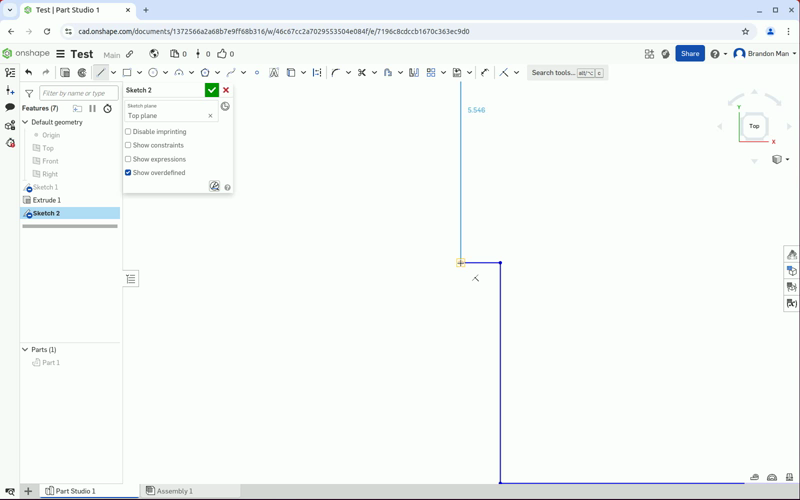
scroll(-6)
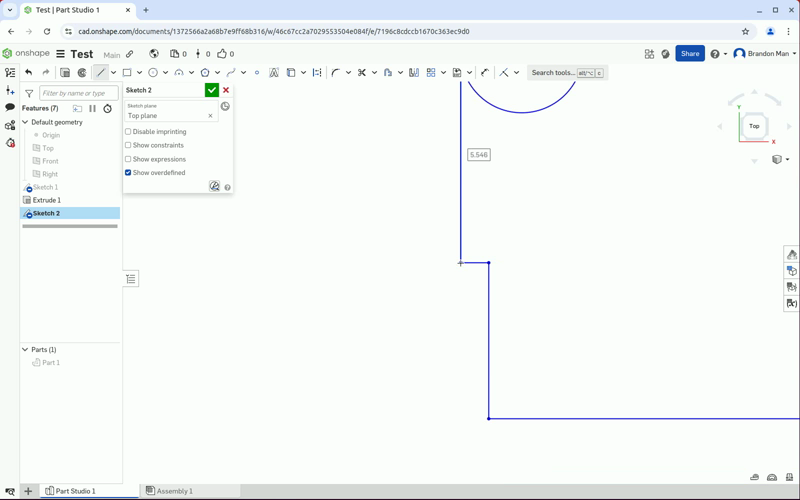
scroll(-6)
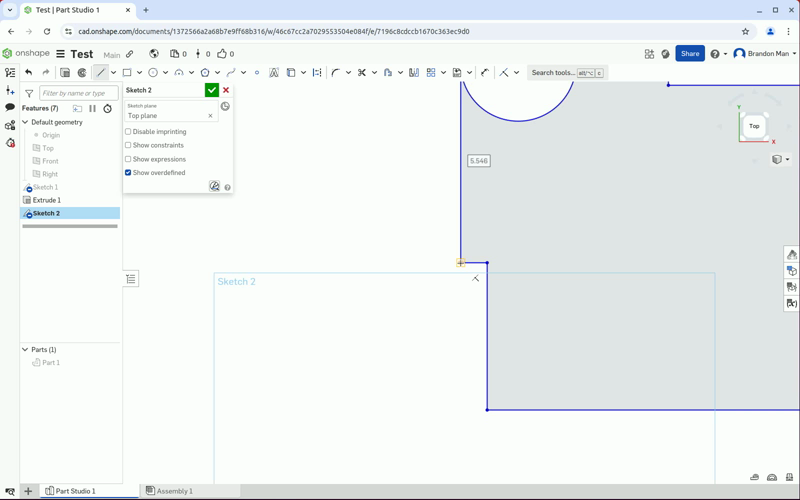
scroll(-6)
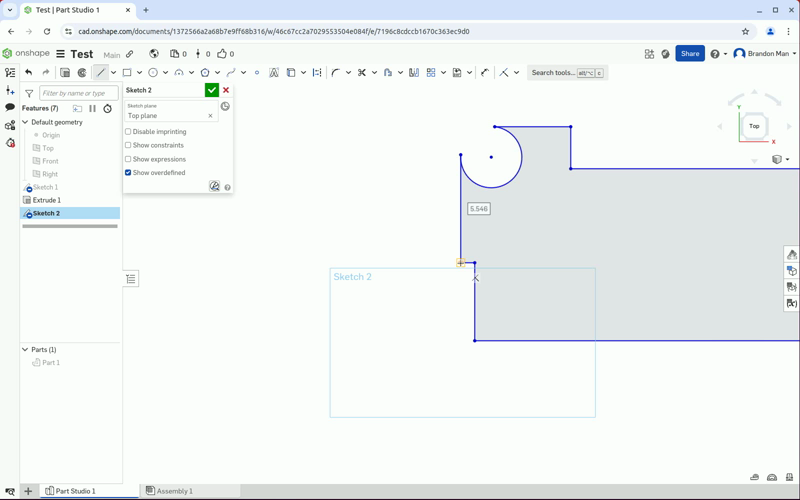
scroll(-6)
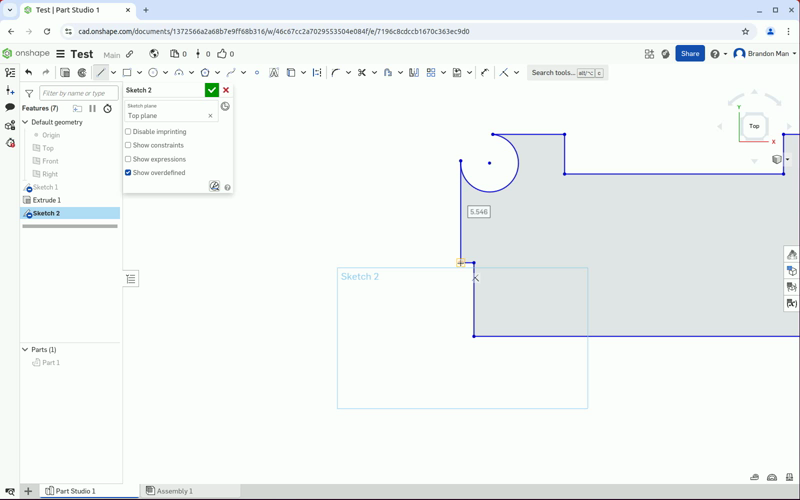
scroll(-6)
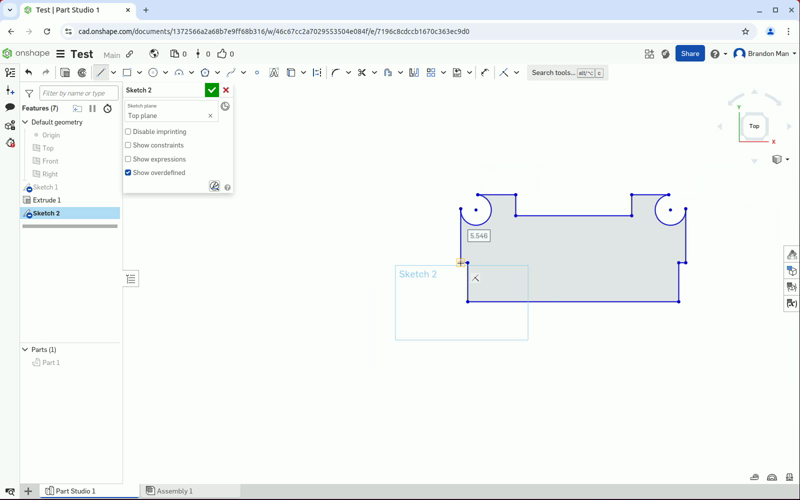
scroll(-6)
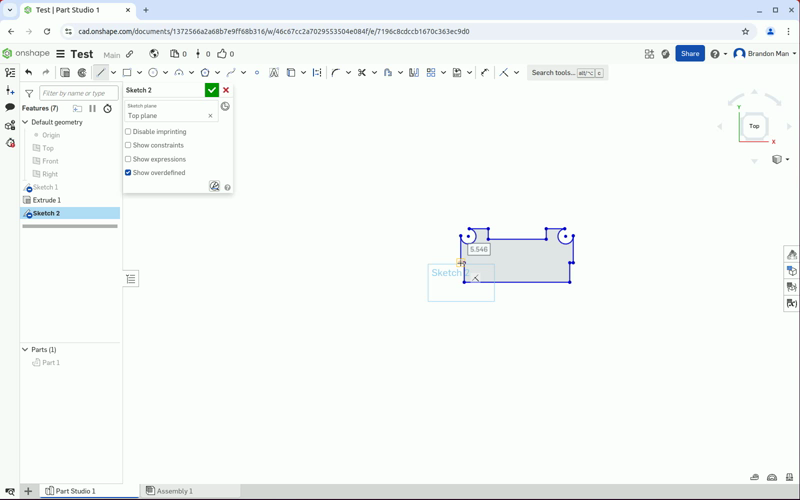
key(esc)
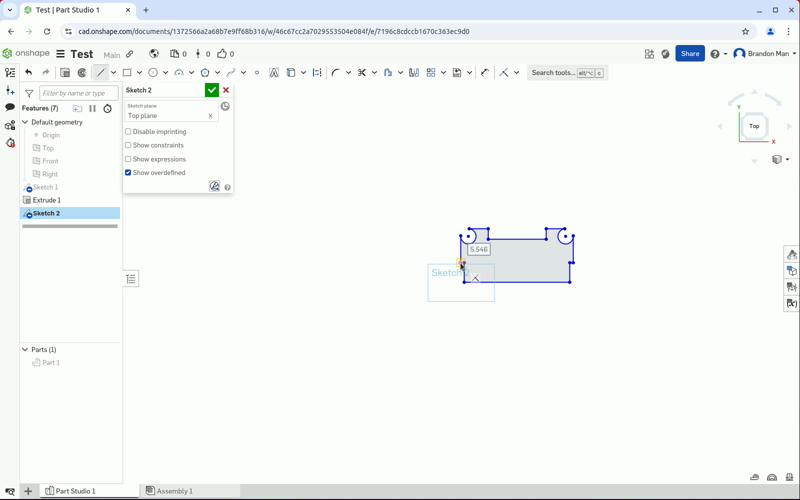
key(c)
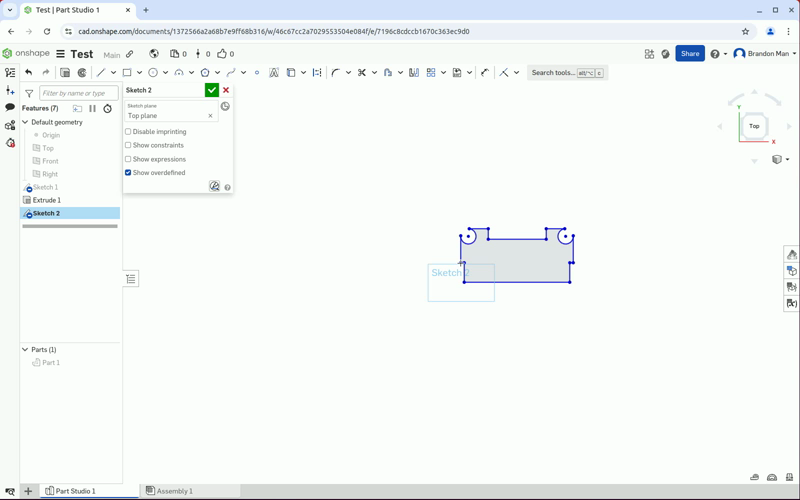
key_down(shift)
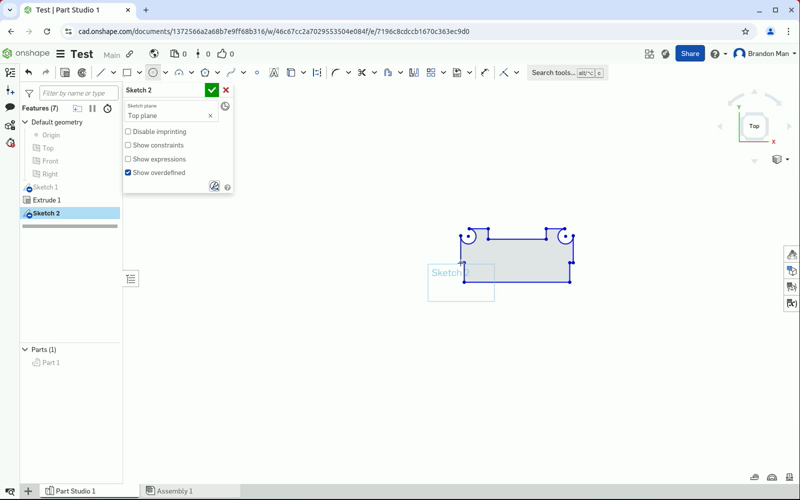
mouse_move(490, 254)
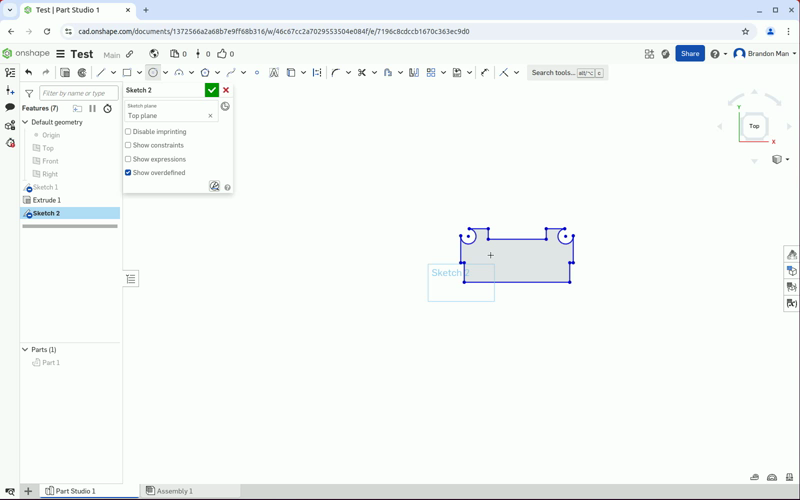
click(490, 254)
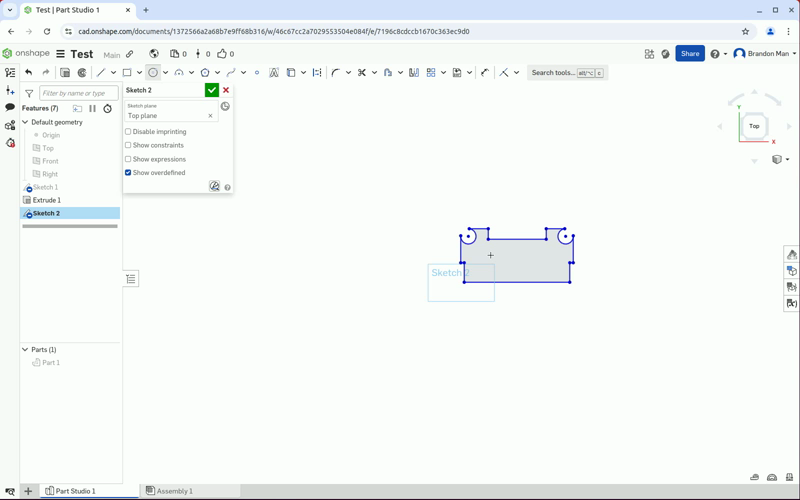
key_up(shift)
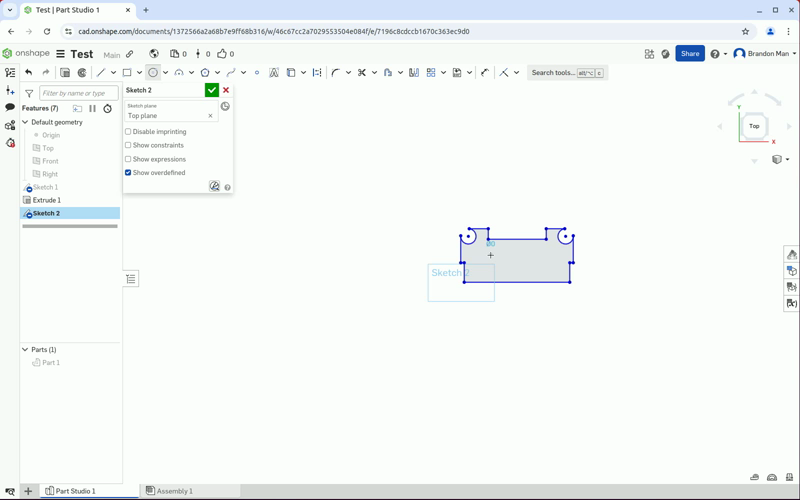
mouse_move(496, 254)
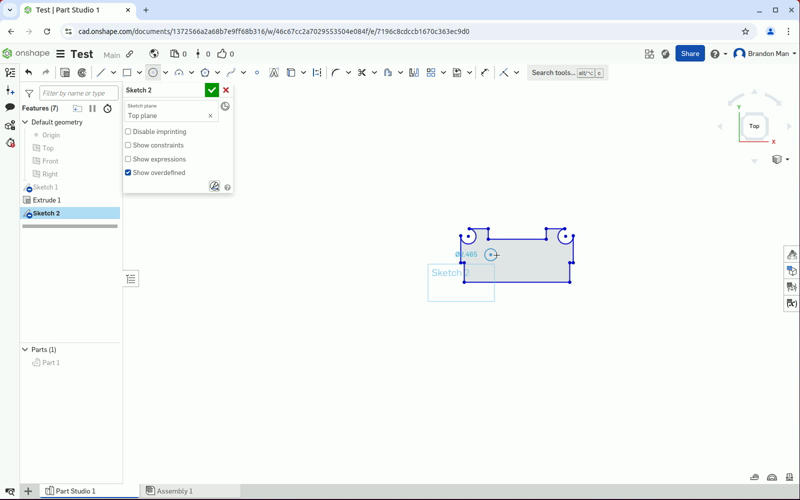
click(496, 254)
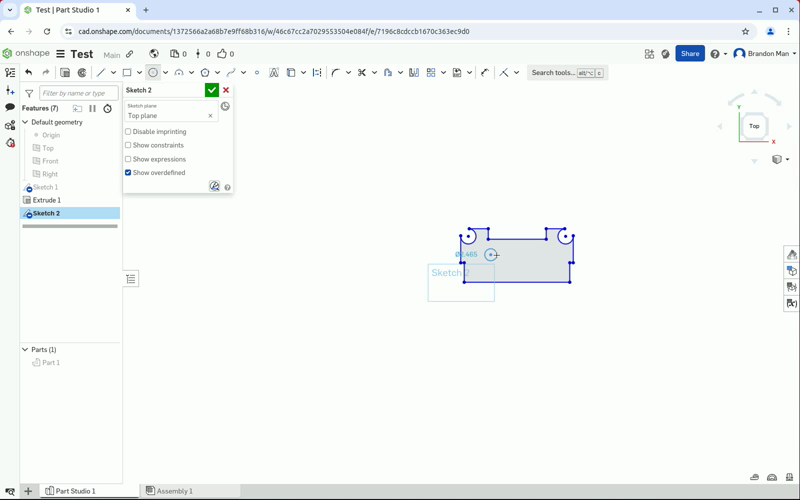
key(esc)
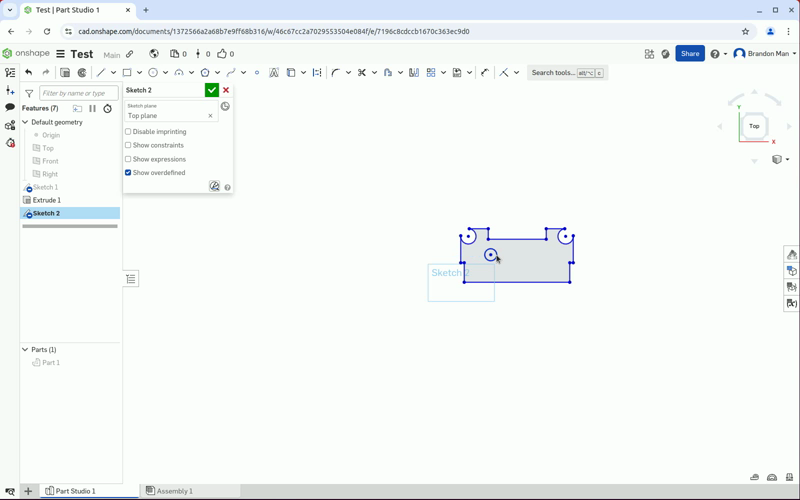
key(c)
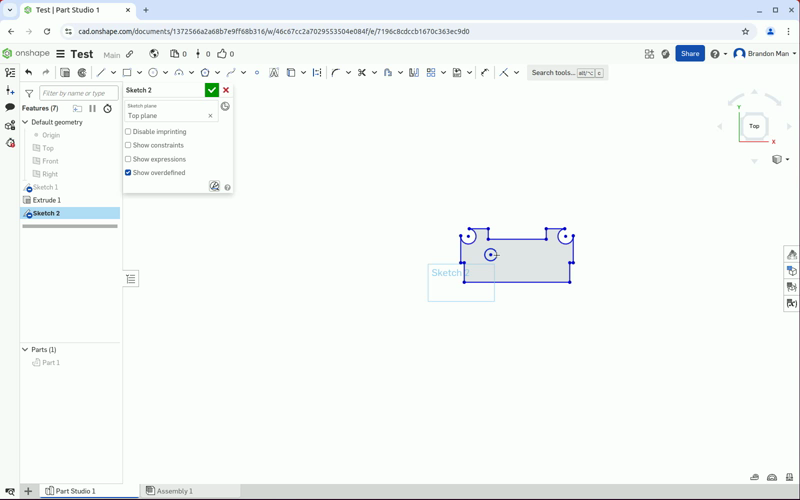
key_down(shift)
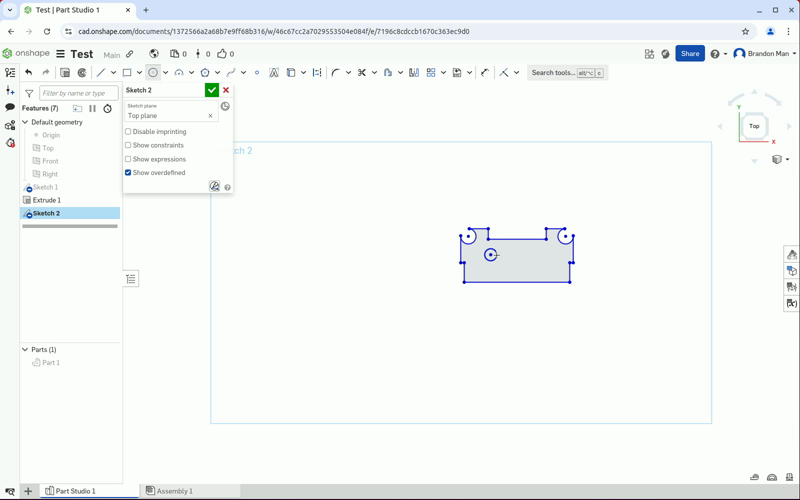
mouse_move(543, 254)
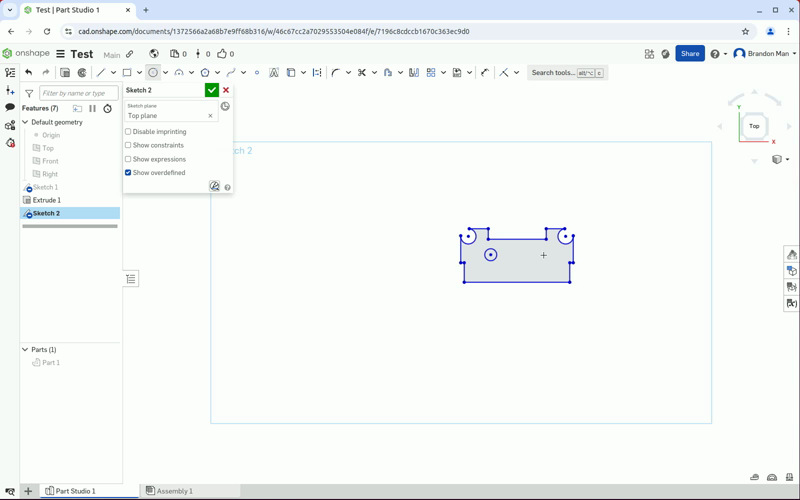
click(543, 254)
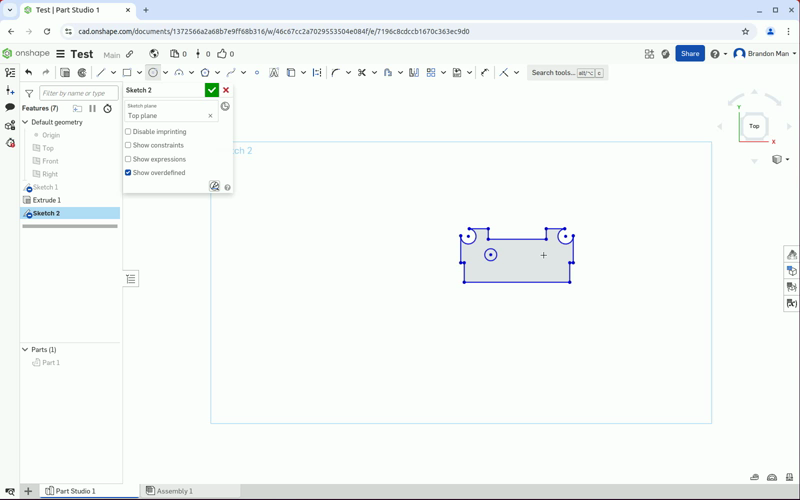
key_up(shift)
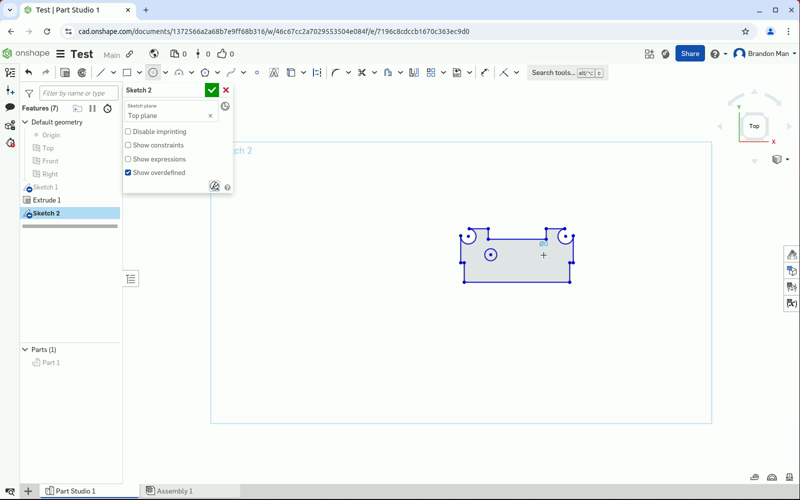
mouse_move(549, 254)
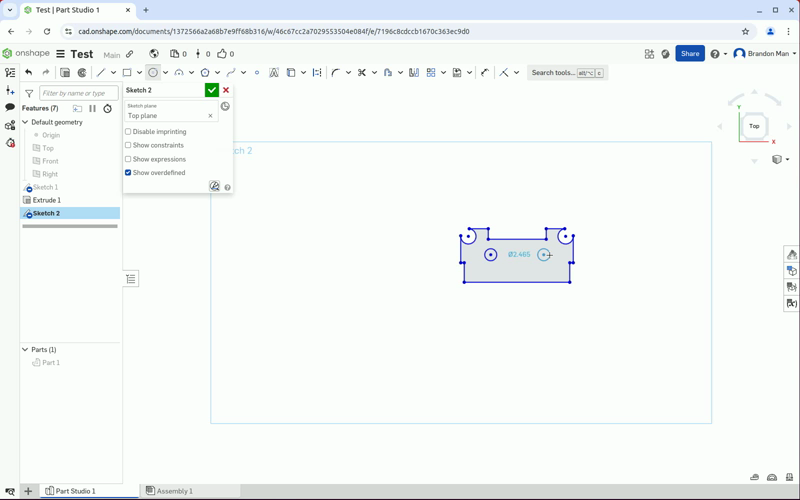
click(549, 254)
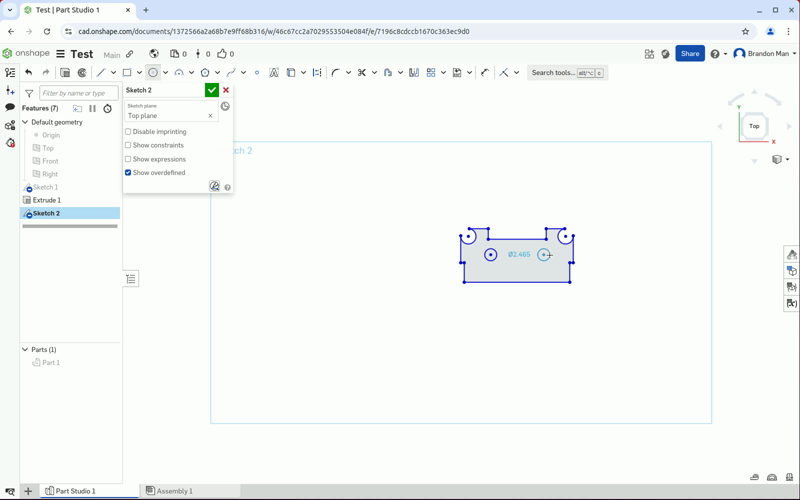
key(esc)
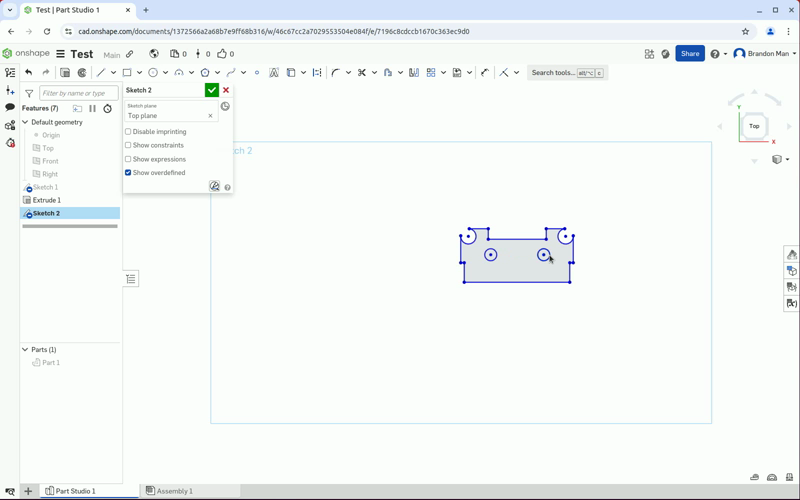
mouse_move(477, 274)
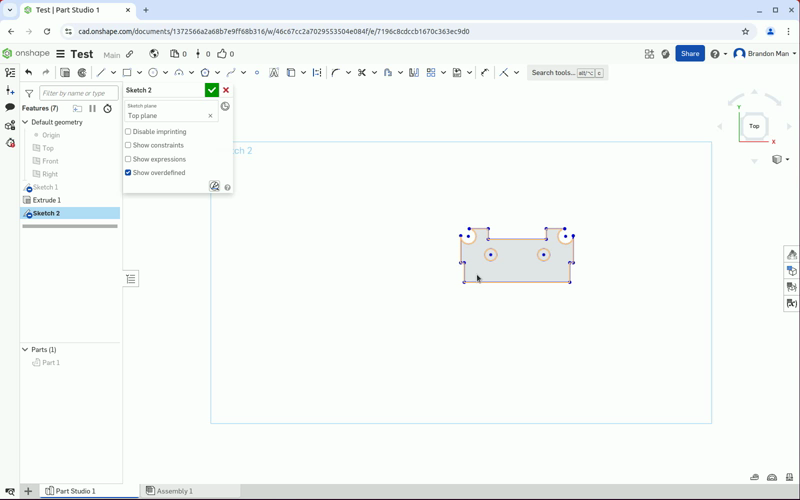
click(477, 274)
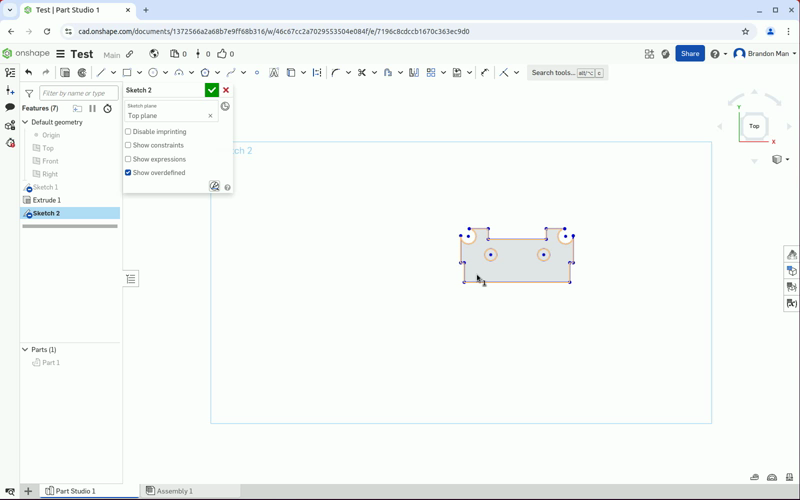
mouse_move(73, 352)
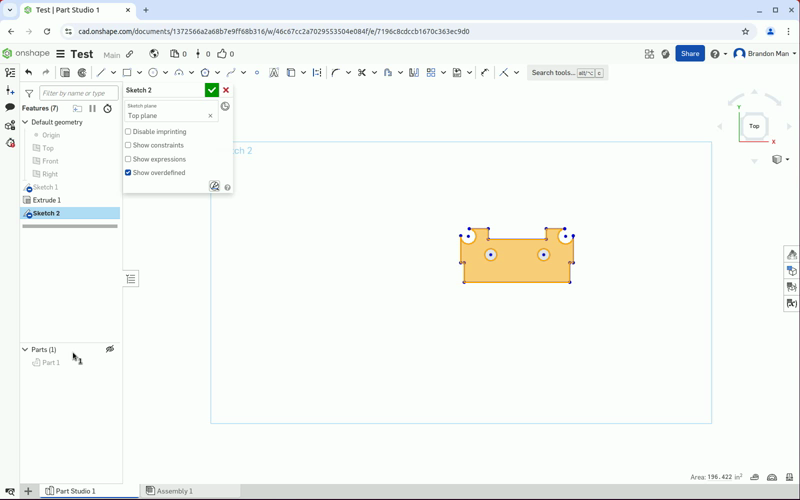
key(shift+y)
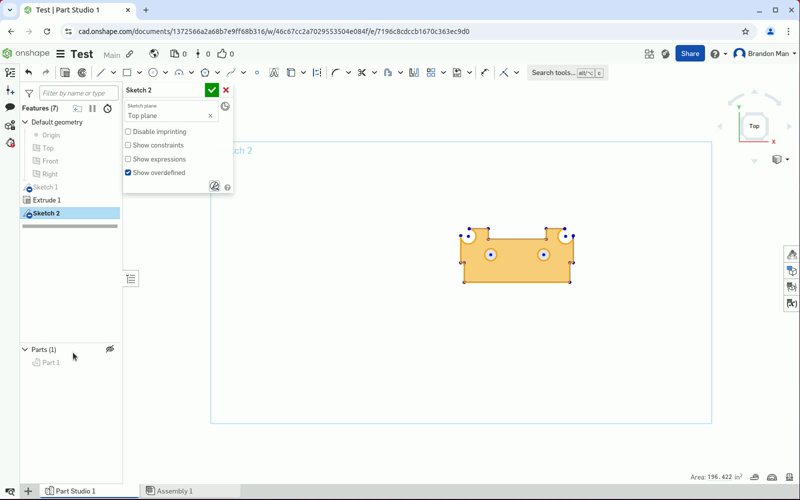
key(shift+e)
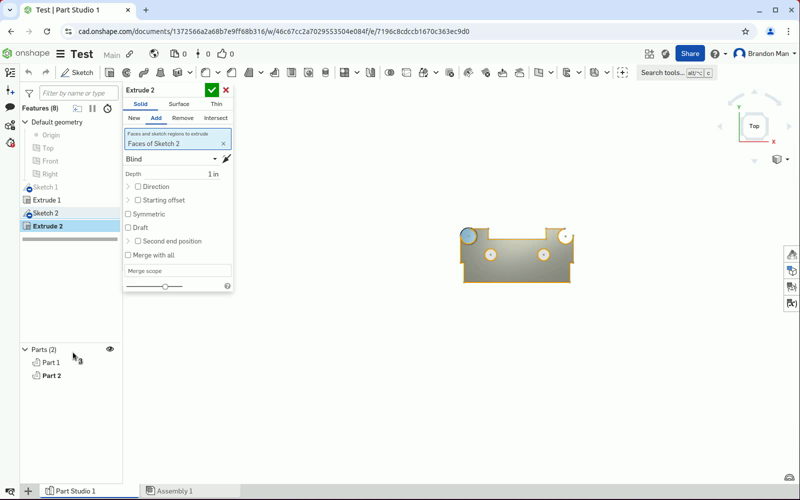
mouse_move(143, 106)
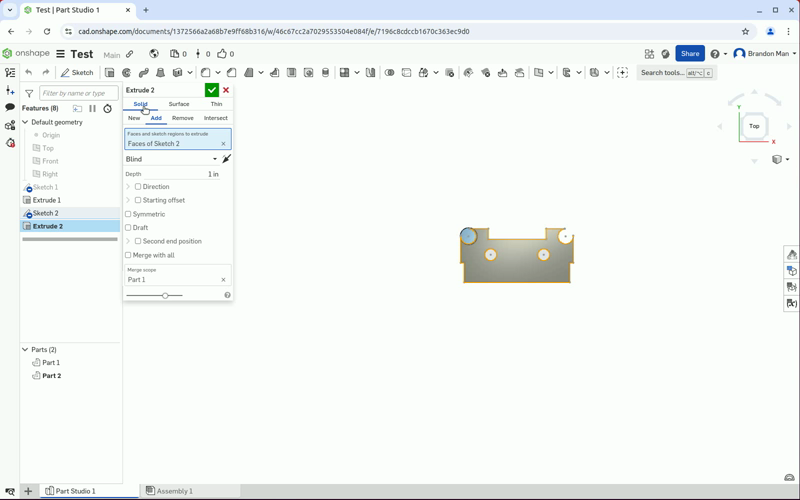
click(143, 106)
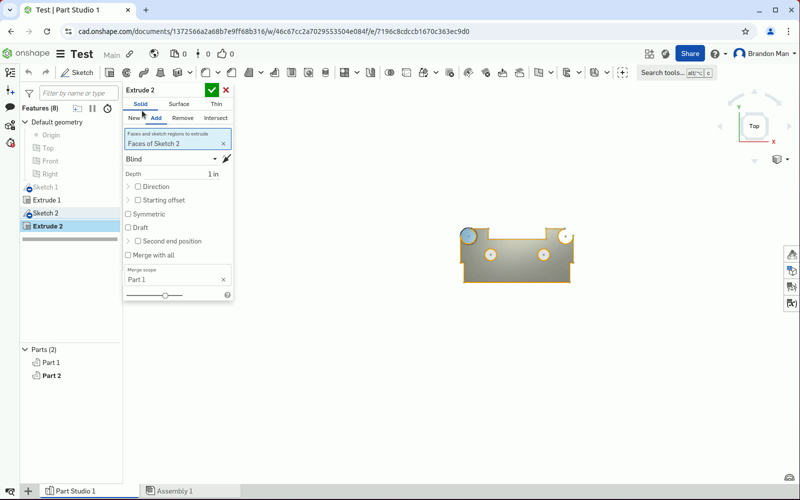
mouse_move(137, 120)
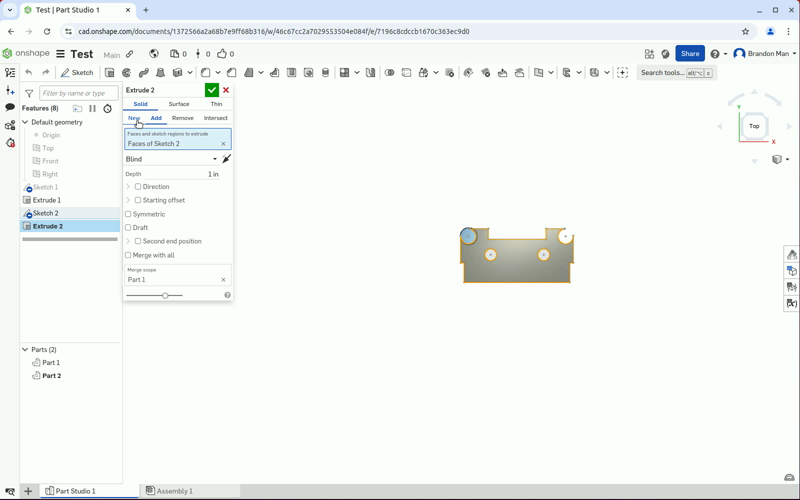
click(137, 120)
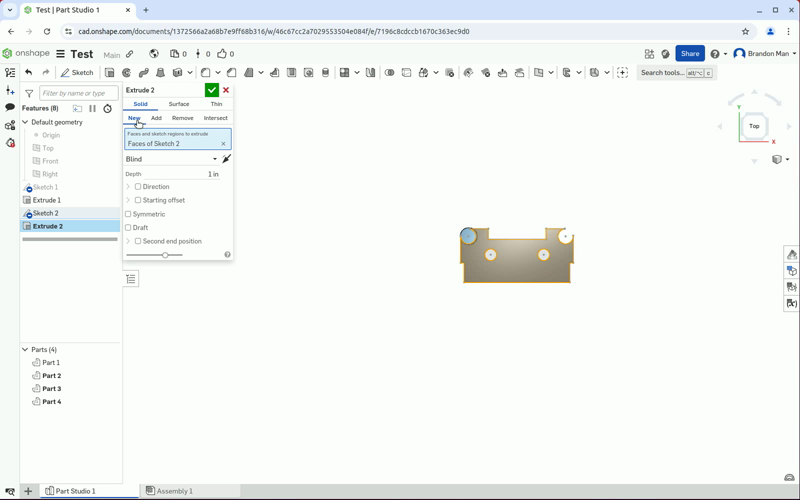
key(tab, 4)
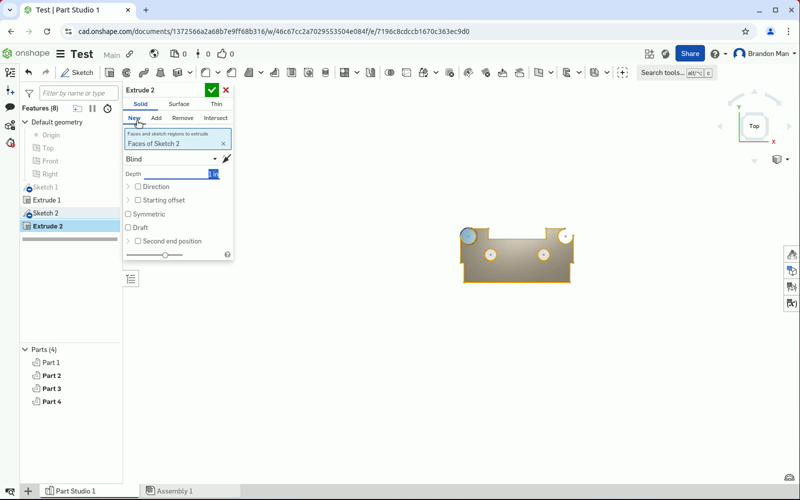
text(6.258)
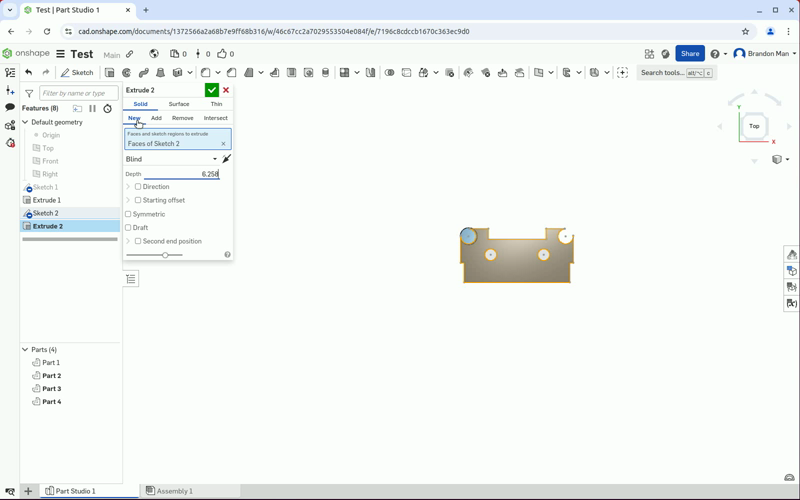
key(enter)
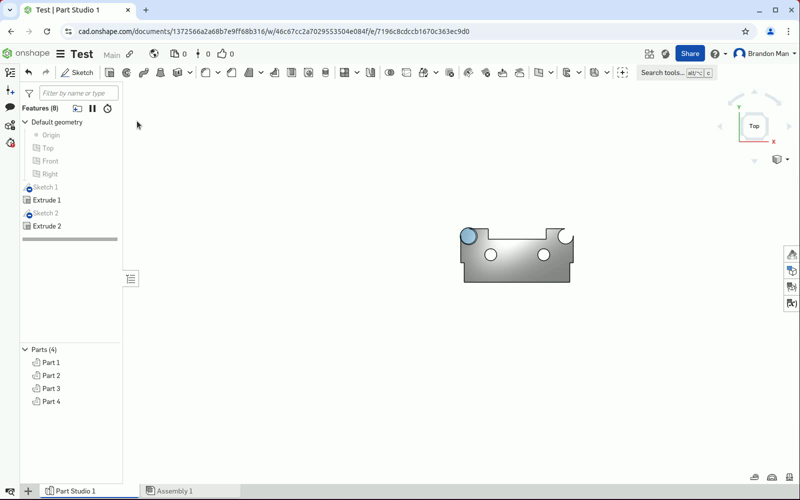
key(shift+h)
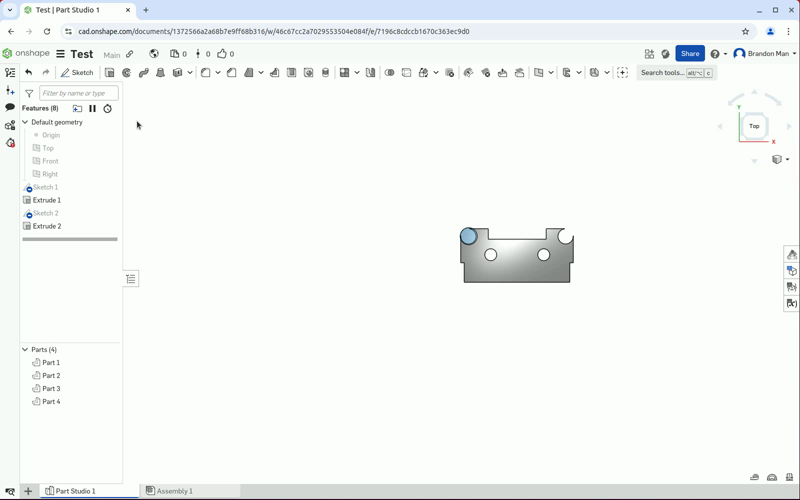
key(shift+h)
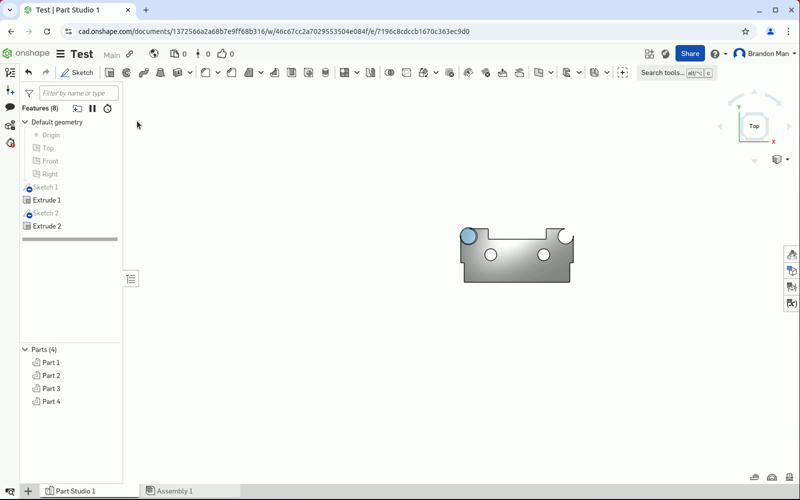
mouse_move(73, 189)
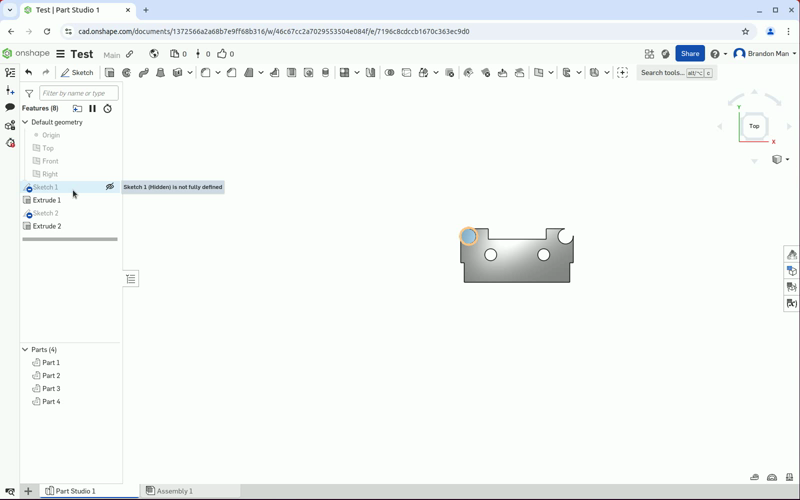
click(73, 189)
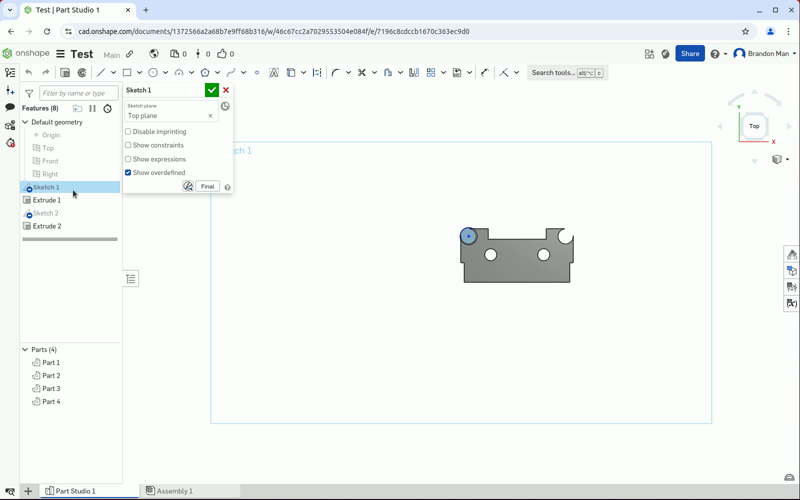
mouse_move(229, 92)
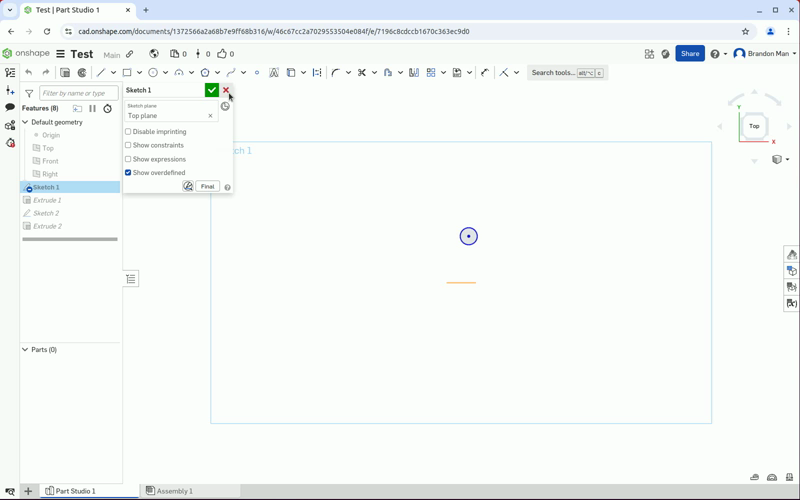
click(229, 92)
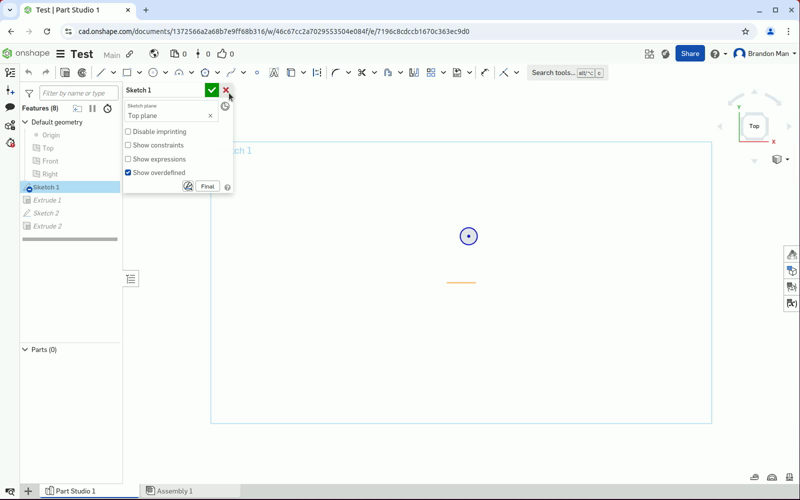
key(shift+s)
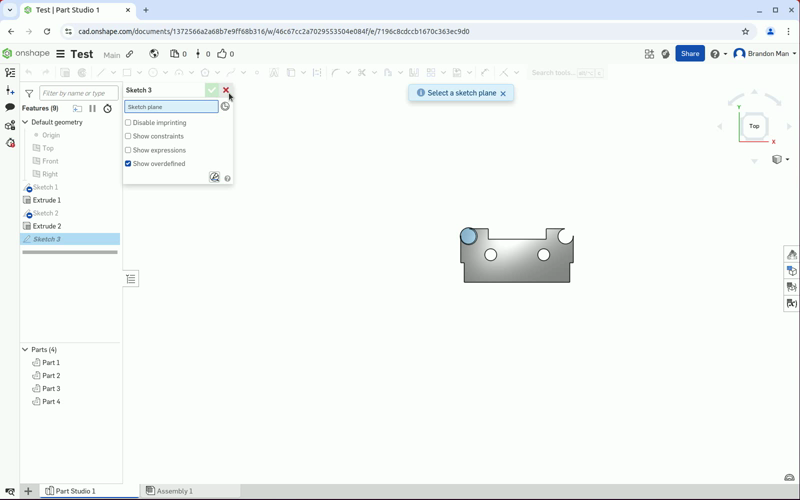
mouse_move(73, 150)
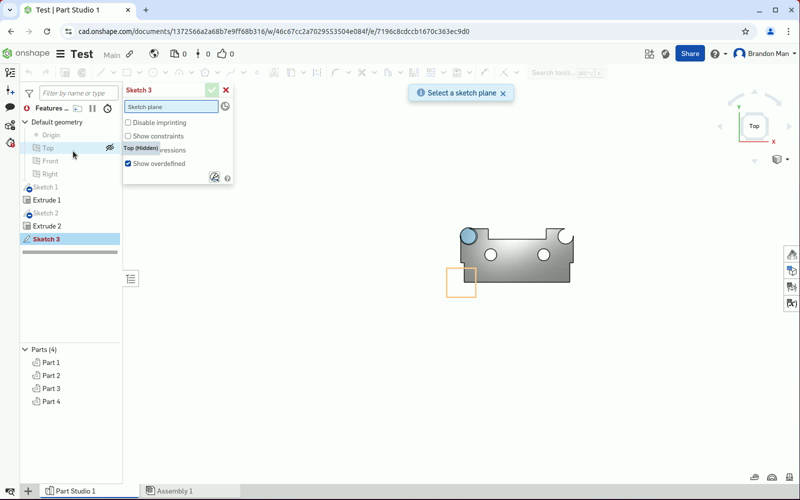
click(73, 150)
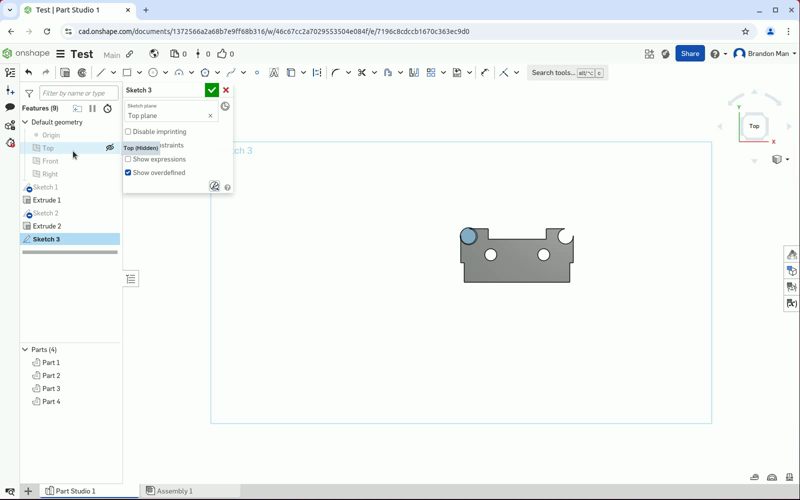
mouse_move(73, 352)
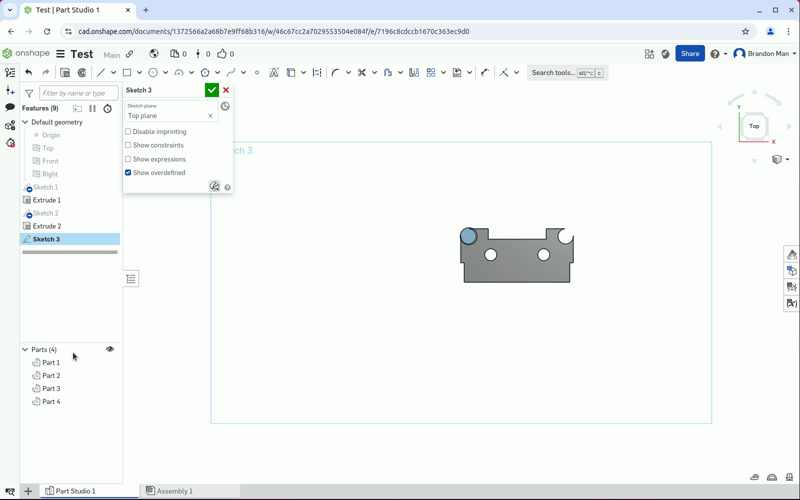
key(y)
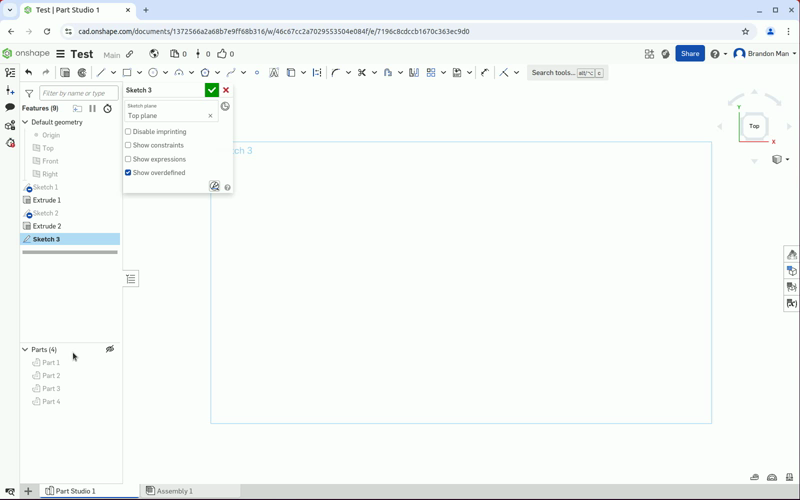
key(c)
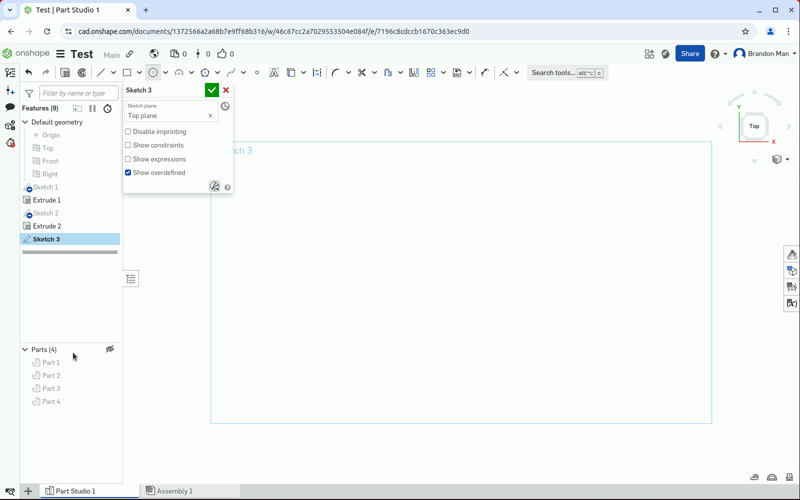
key_down(shift)
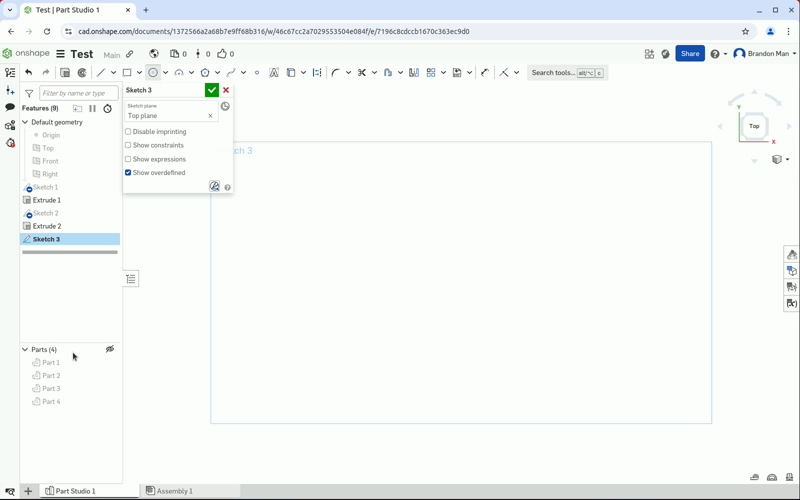
mouse_move(566, 236)
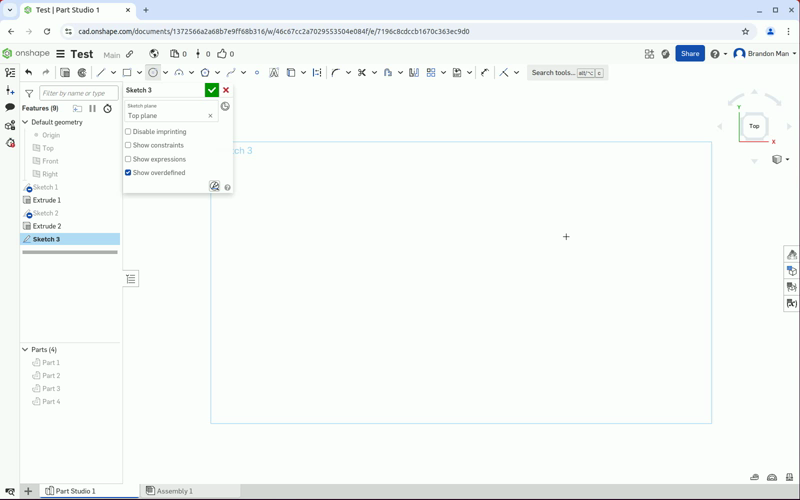
click(566, 236)
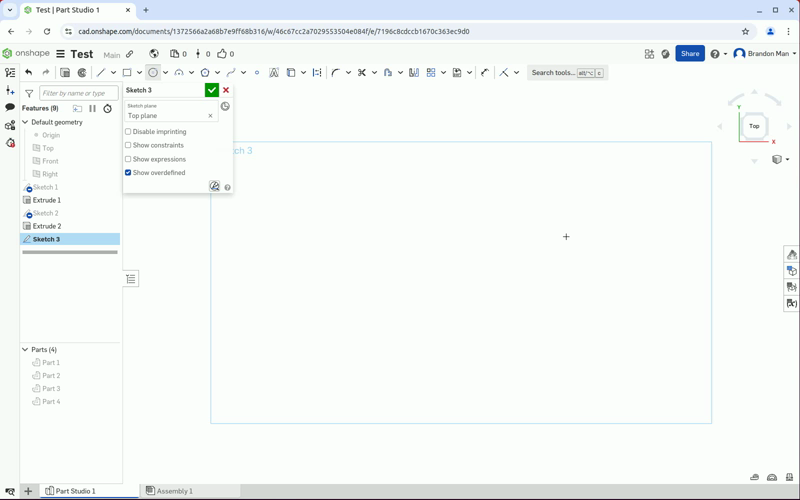
key_up(shift)
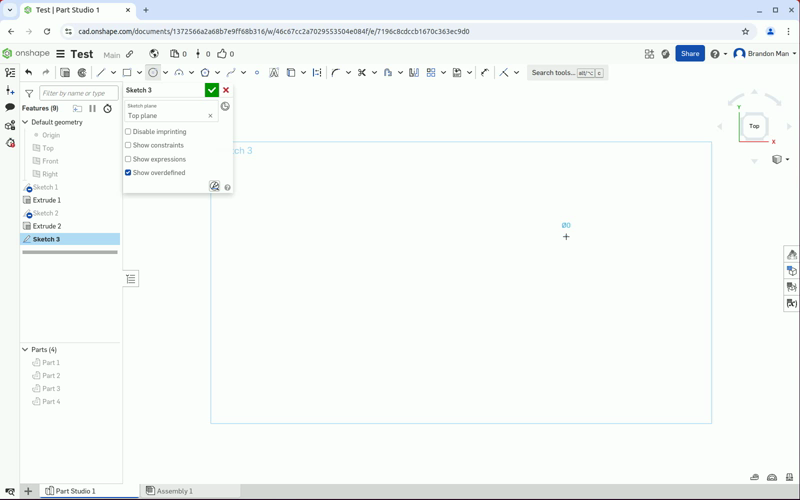
mouse_move(574, 236)
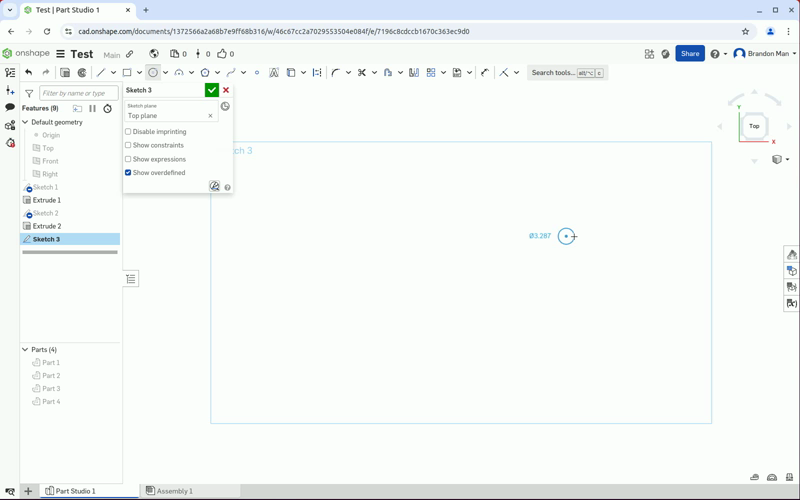
click(574, 236)
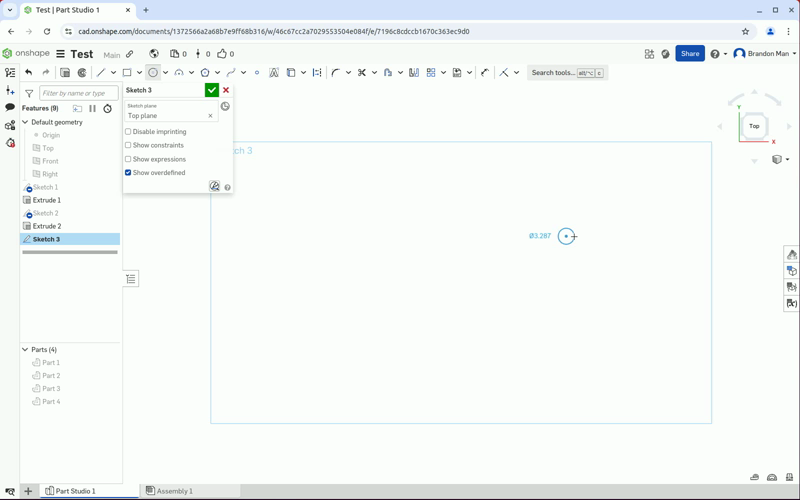
key(esc)
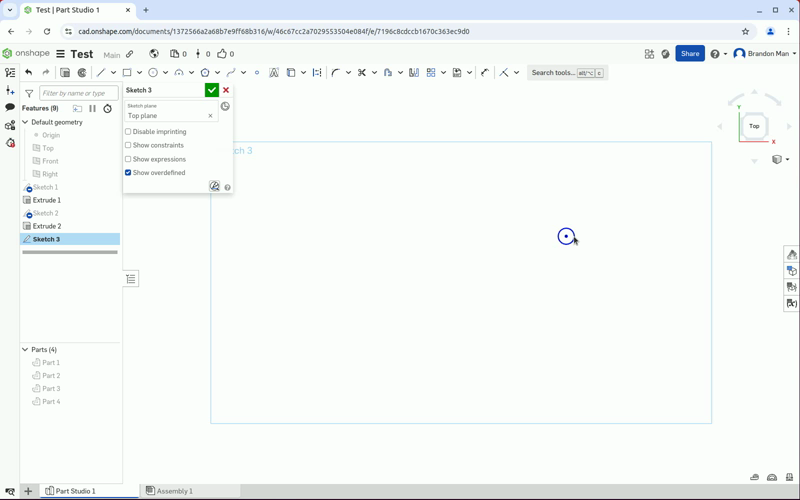
mouse_move(562, 230)
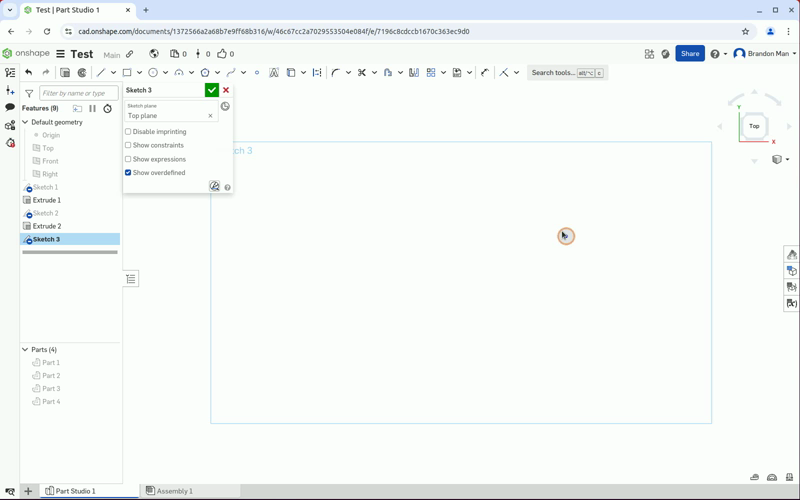
scroll(6)
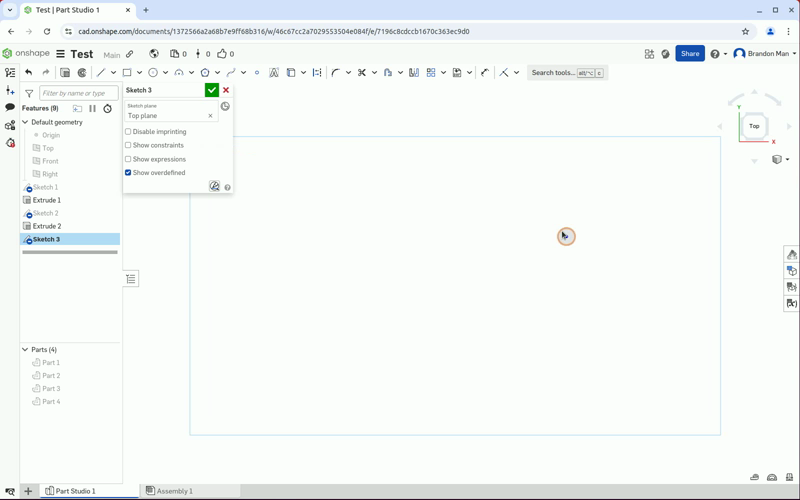
scroll(6)
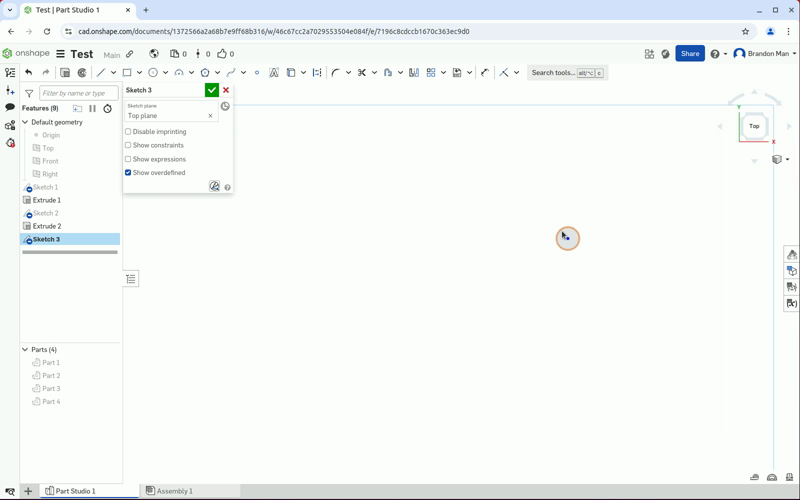
scroll(6)
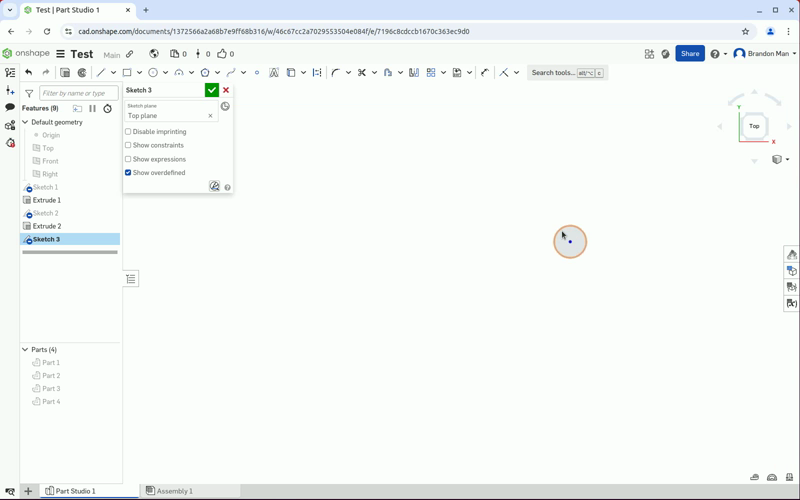
scroll(6)
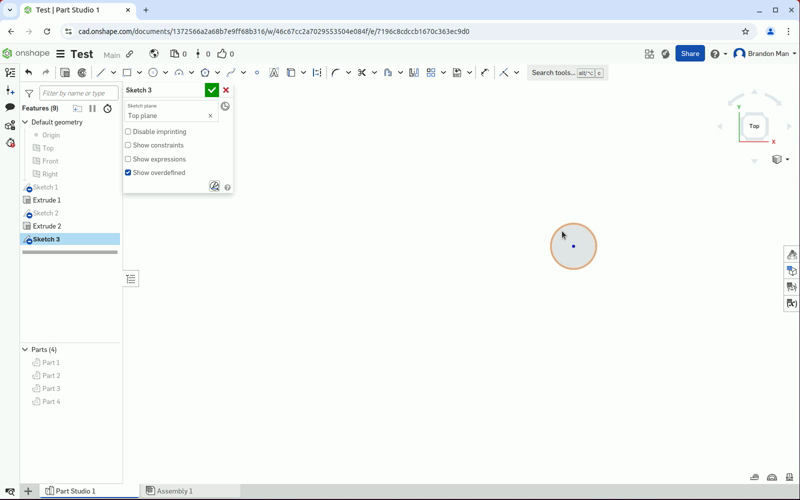
scroll(6)
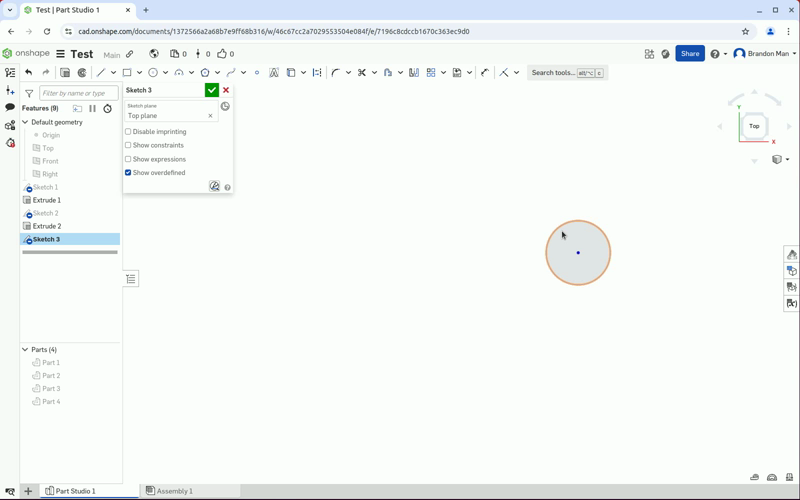
scroll(6)
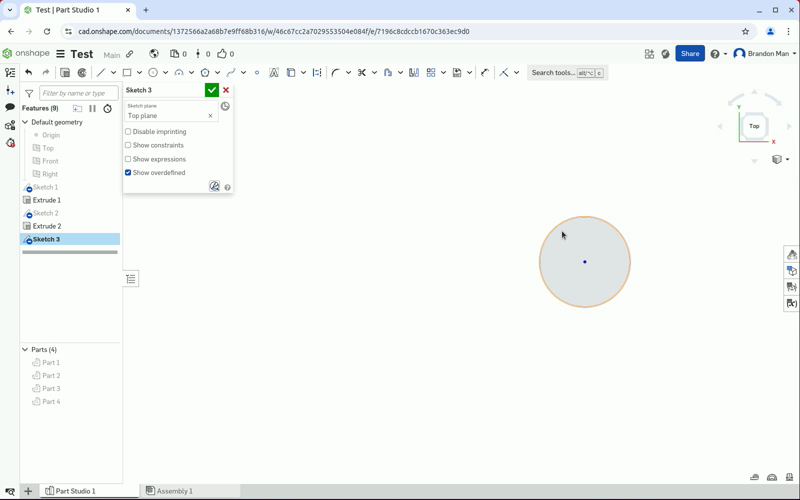
scroll(6)
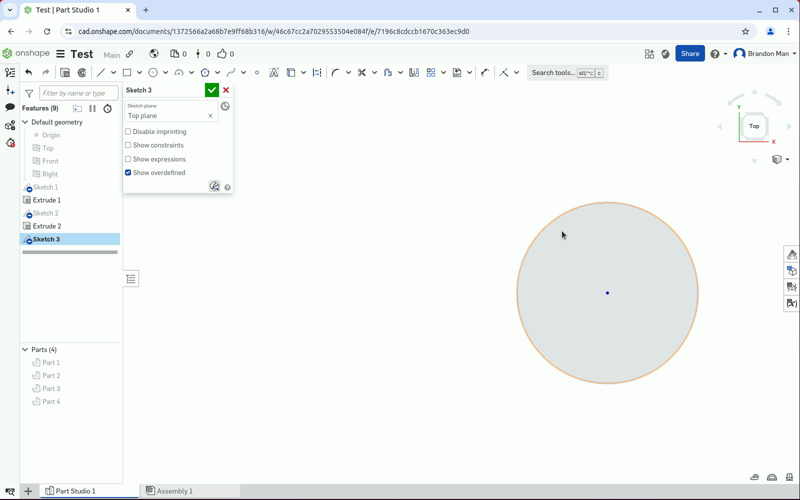
click(562, 230)
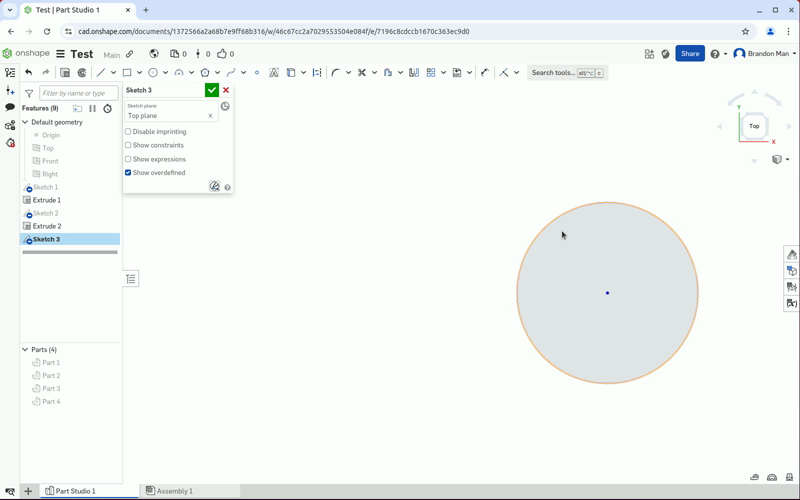
scroll(-6)
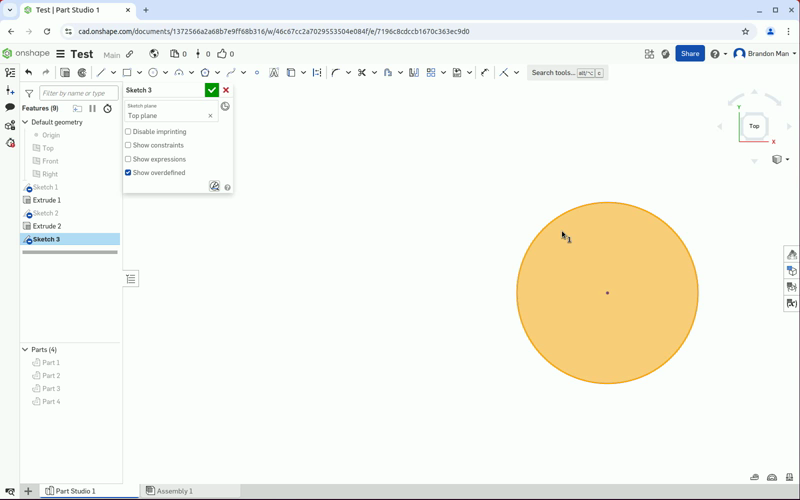
scroll(-6)
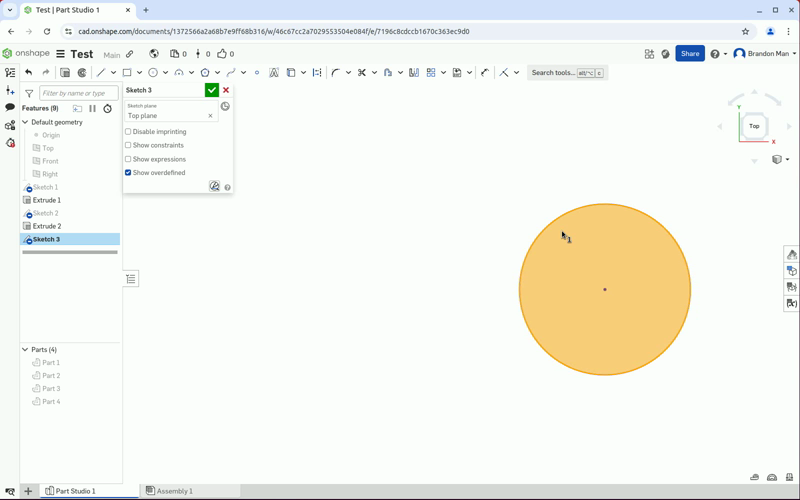
scroll(-6)
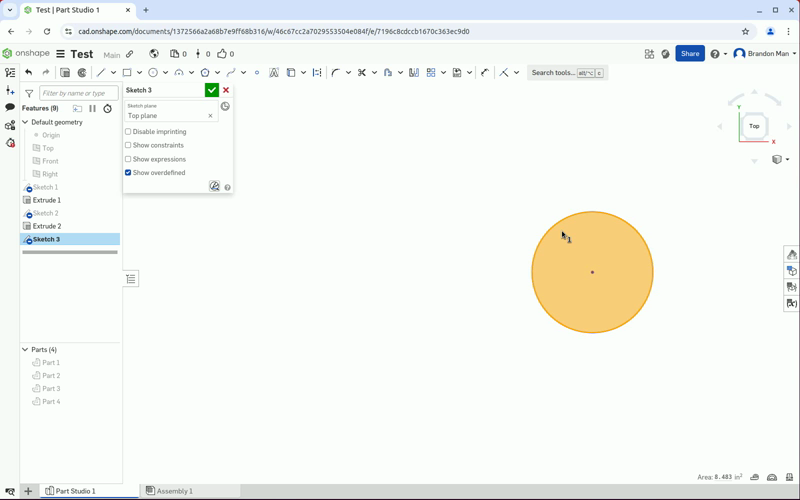
scroll(-6)
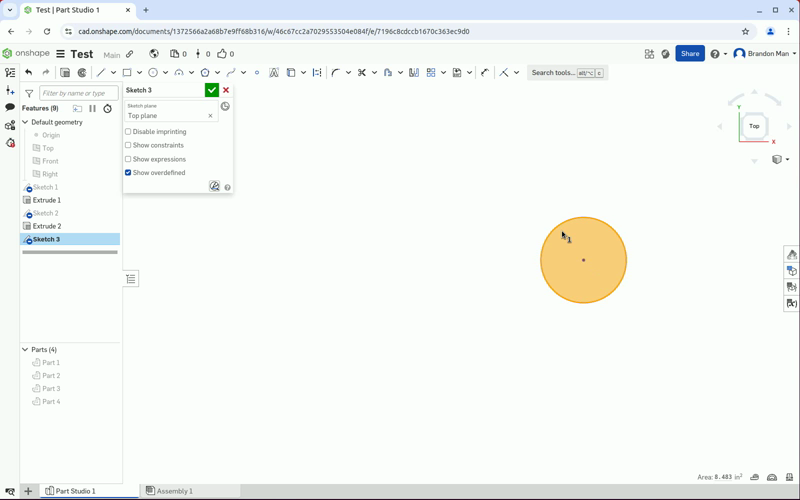
scroll(-6)
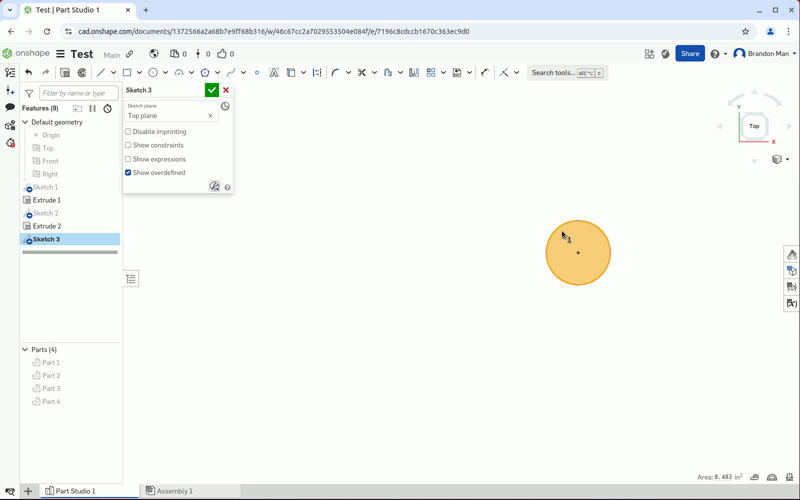
scroll(-6)
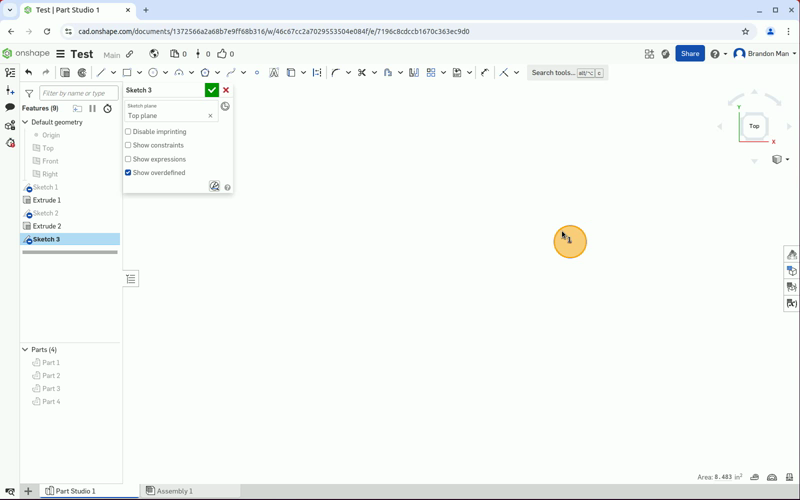
scroll(-6)
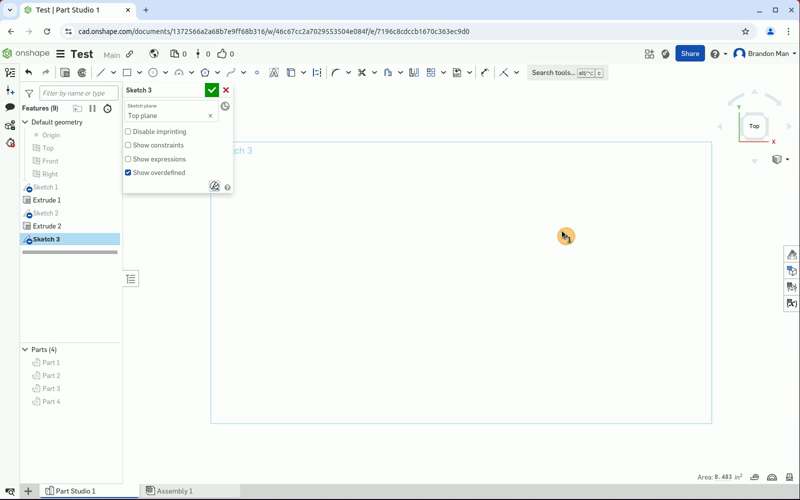
mouse_move(73, 352)
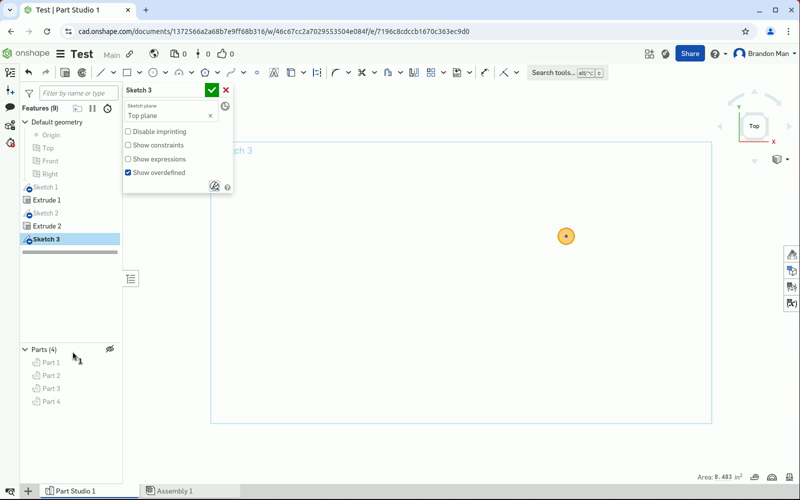
key(shift+y)
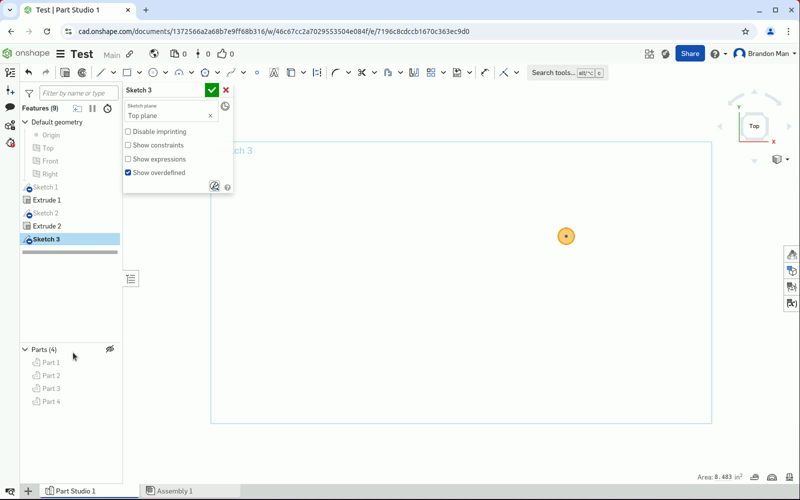
key(shift+e)
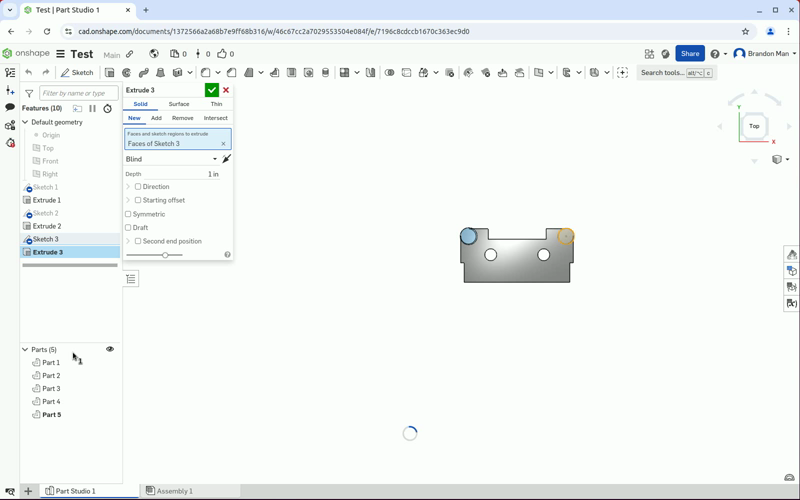
mouse_move(143, 106)
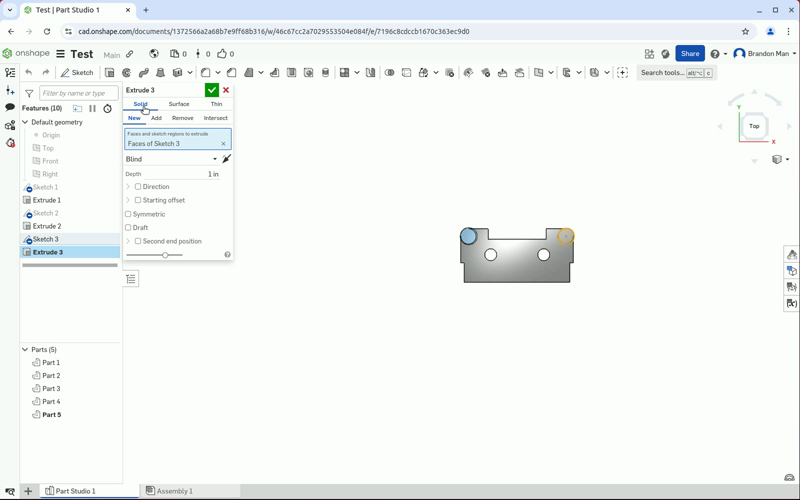
click(143, 106)
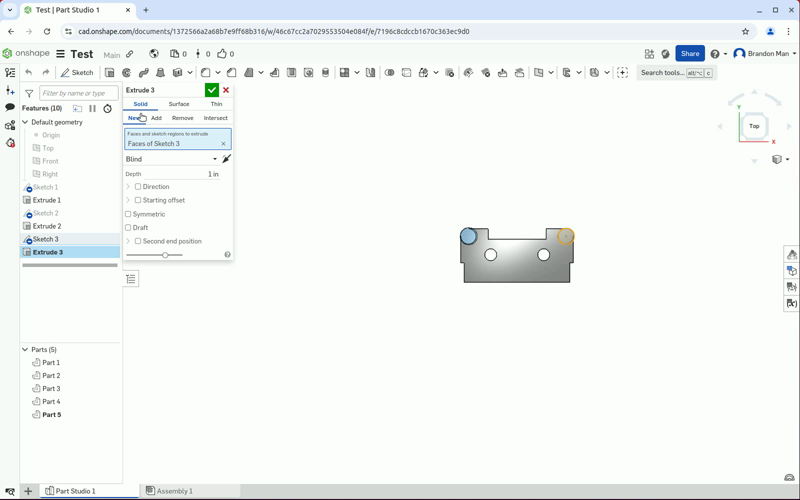
mouse_move(137, 120)
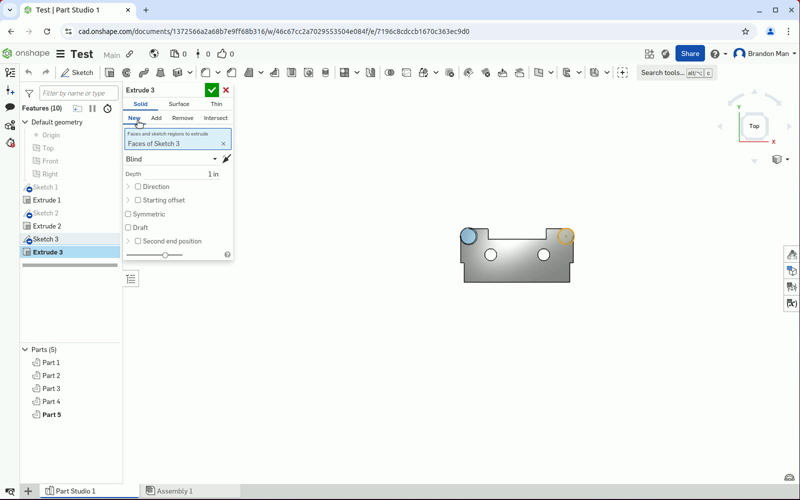
click(137, 120)
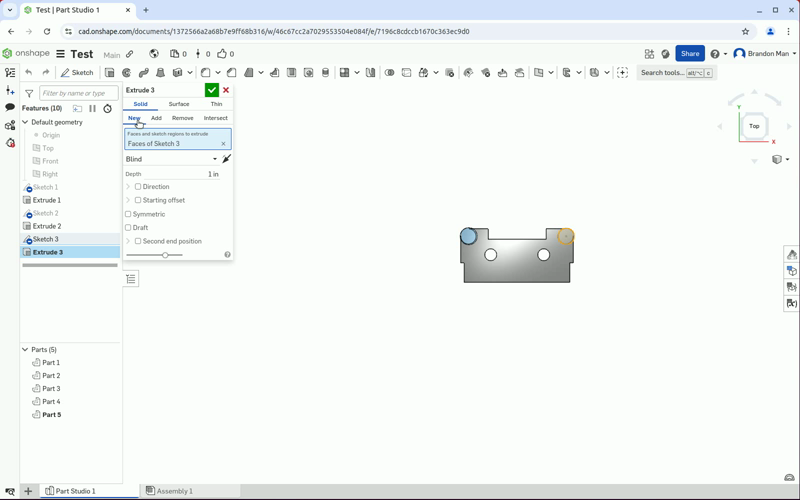
key(tab, 4)
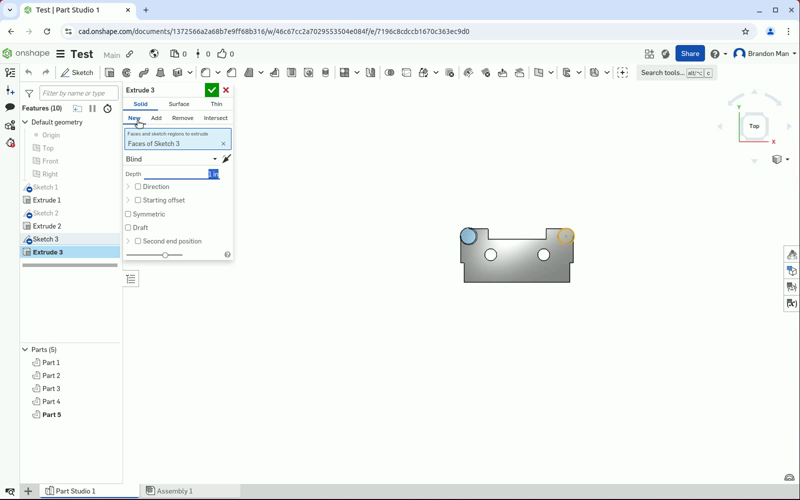
text(6.258)
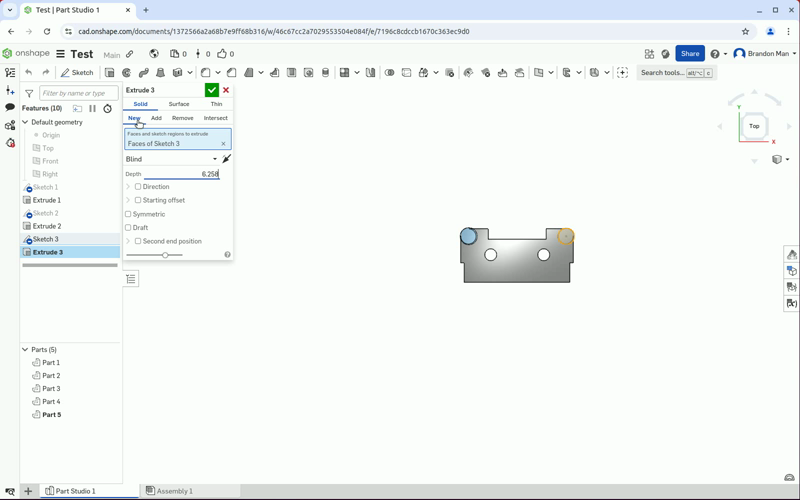
key(enter)
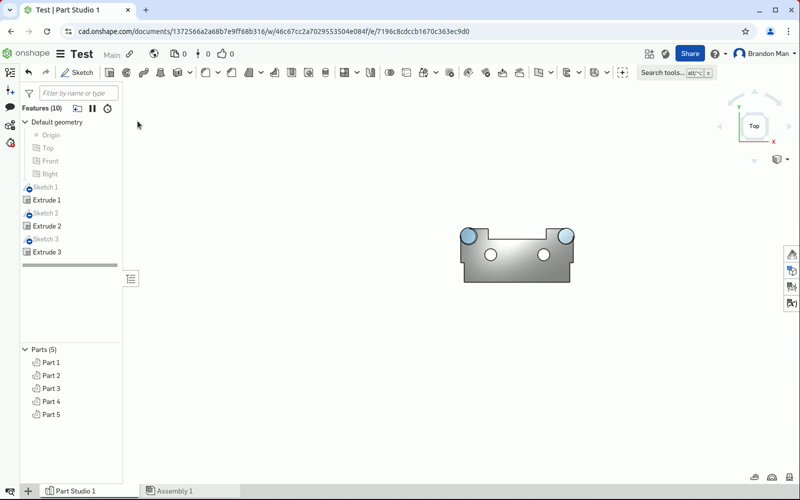
key(shift+h)
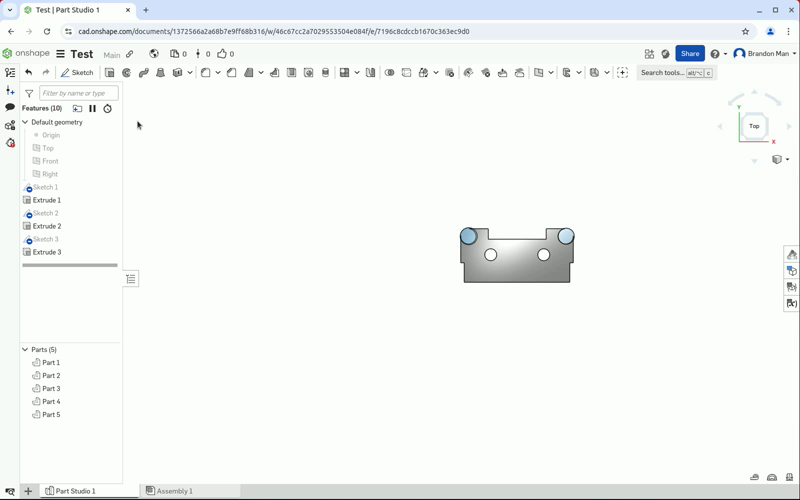
key(shift+h)
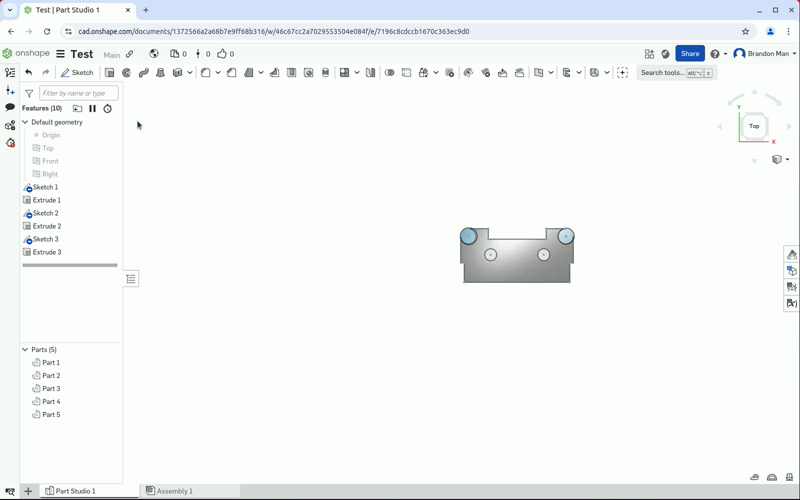
key(shift+7)
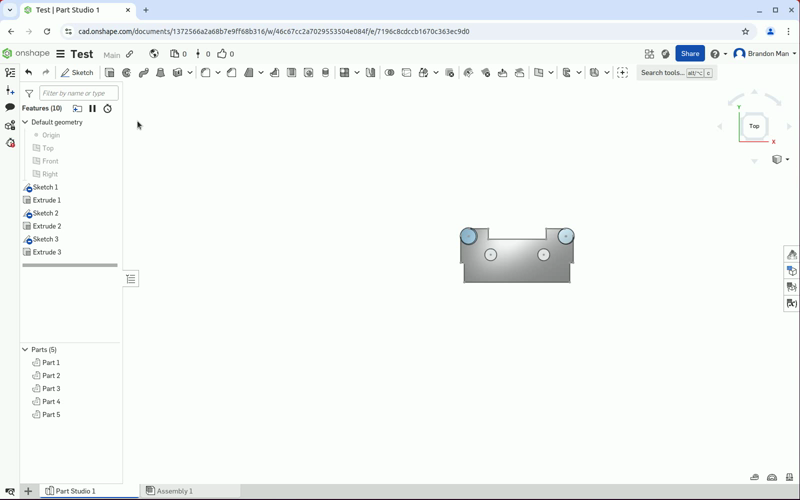
key(up, 3)
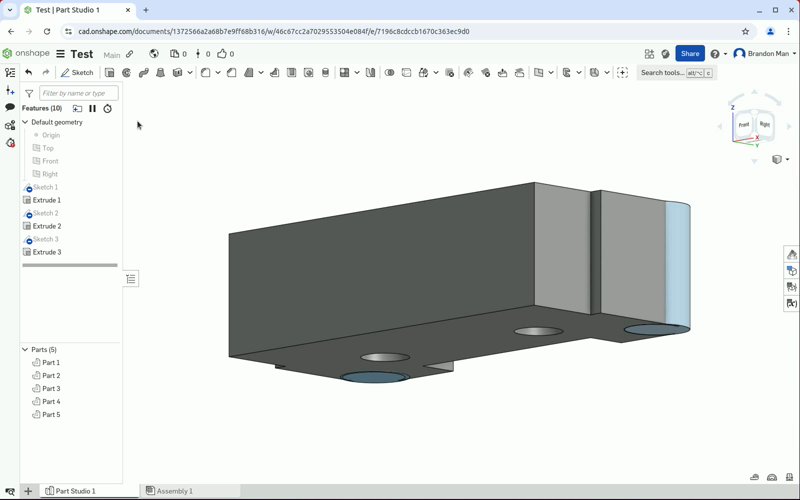
key(left, 3)
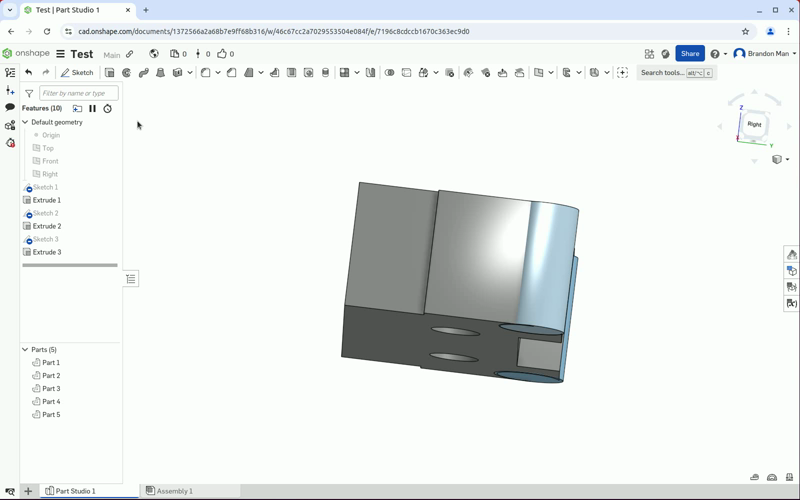
key(right, 3)
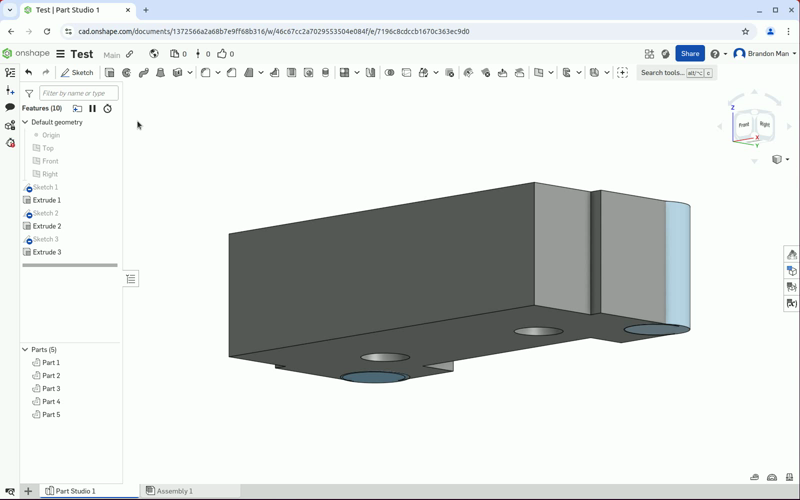
key(down, 3)
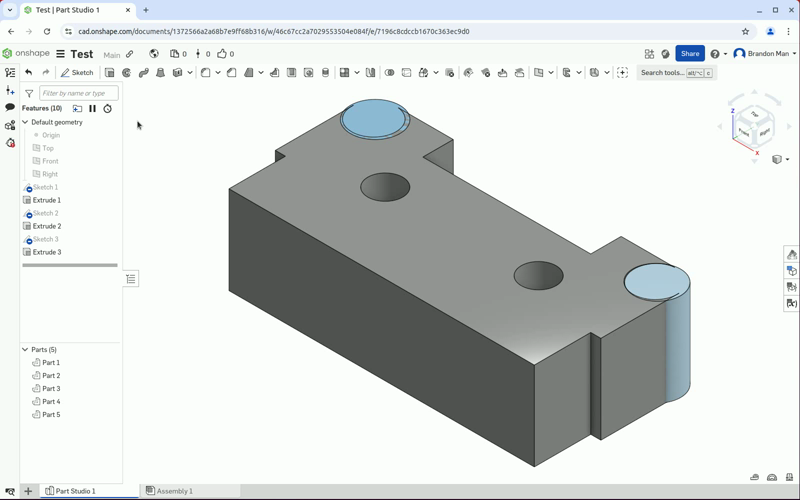
mouse_move(73, 189)
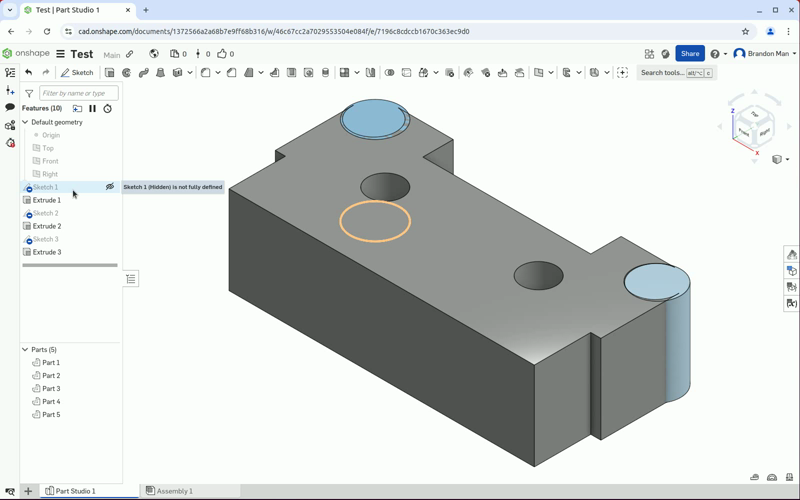
click(73, 189)